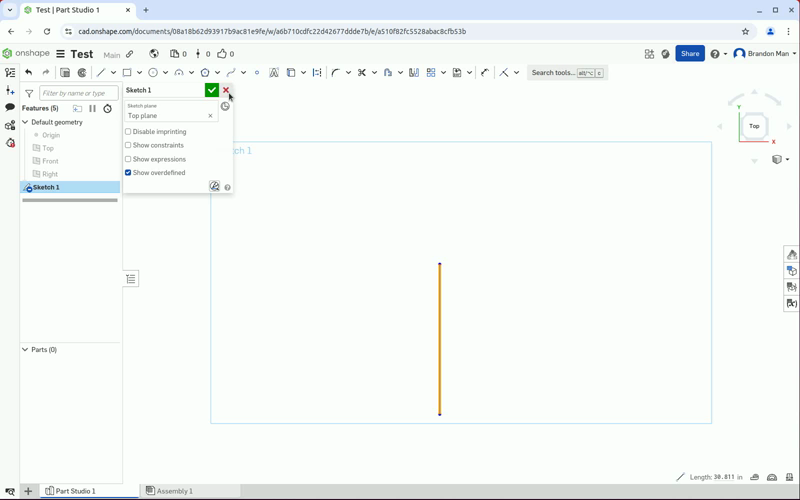
key(shift+h)
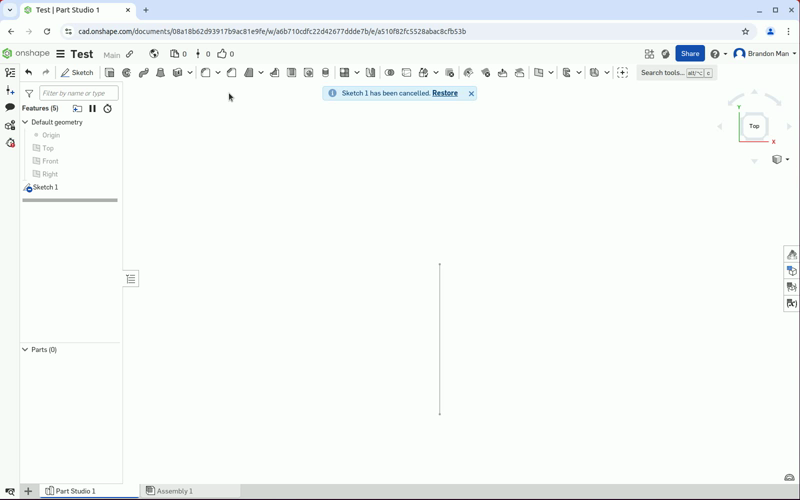
key(shift+s)
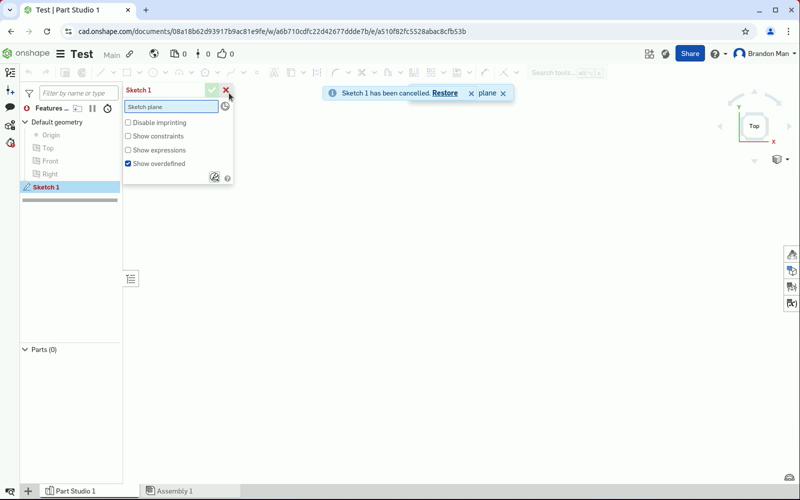
mouse_move(73, 150)
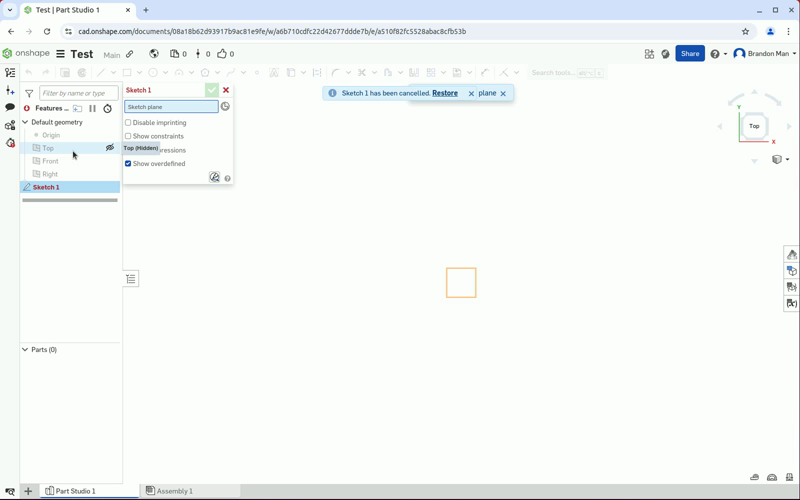
click(73, 150)
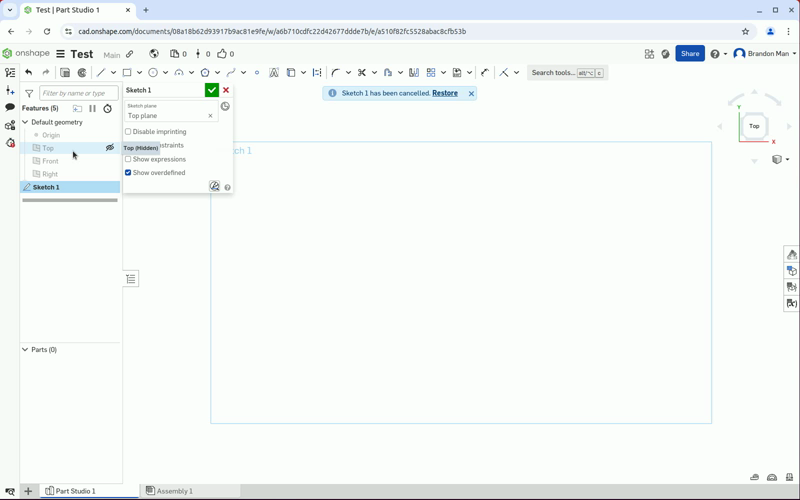
mouse_move(73, 352)
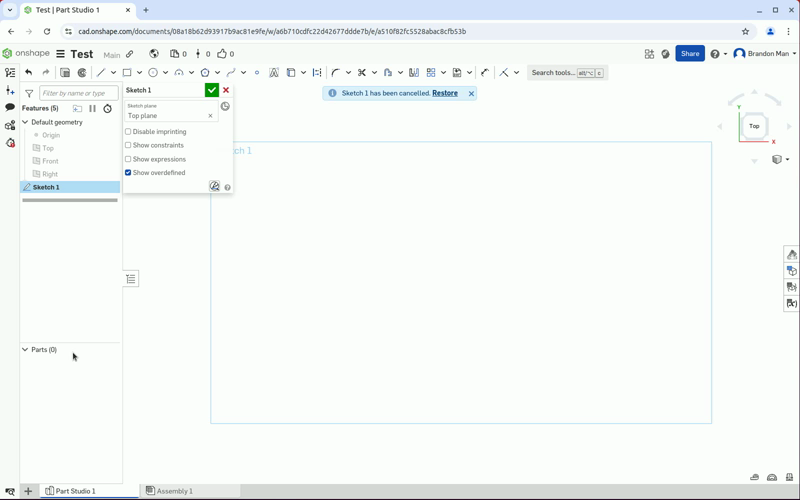
key(y)
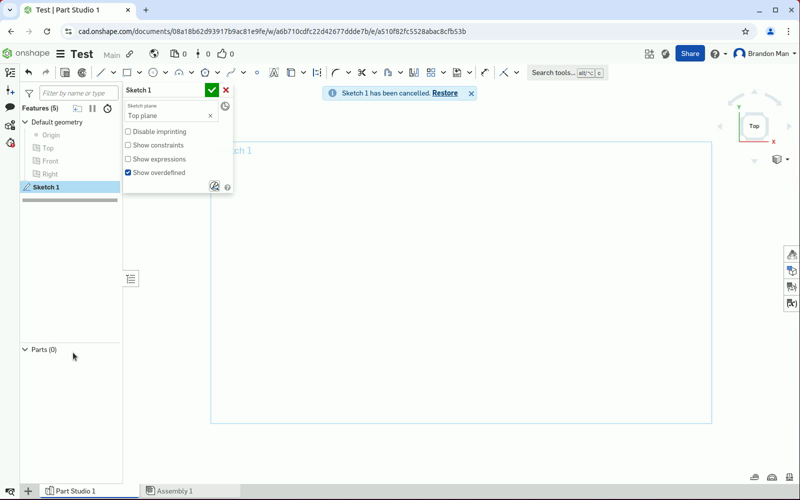
key(l)
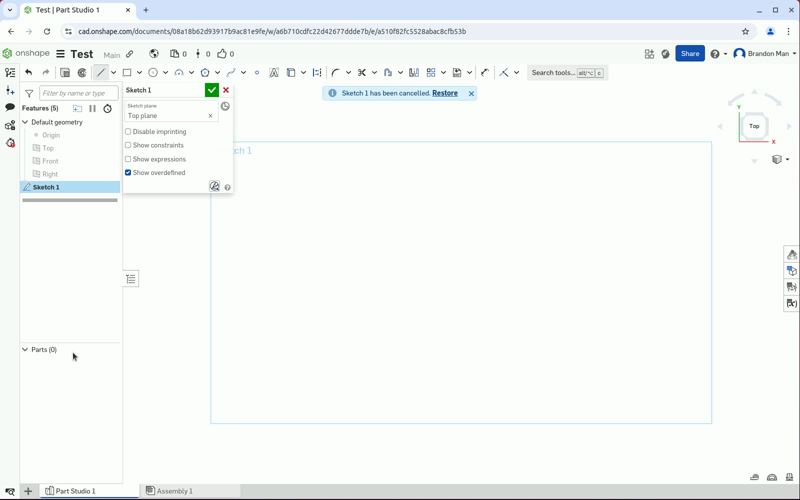
key_down(shift)
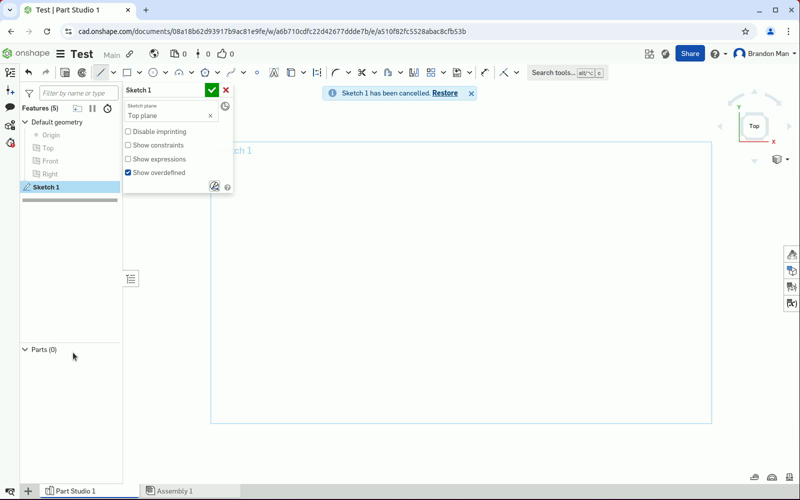
mouse_move(348, 326)
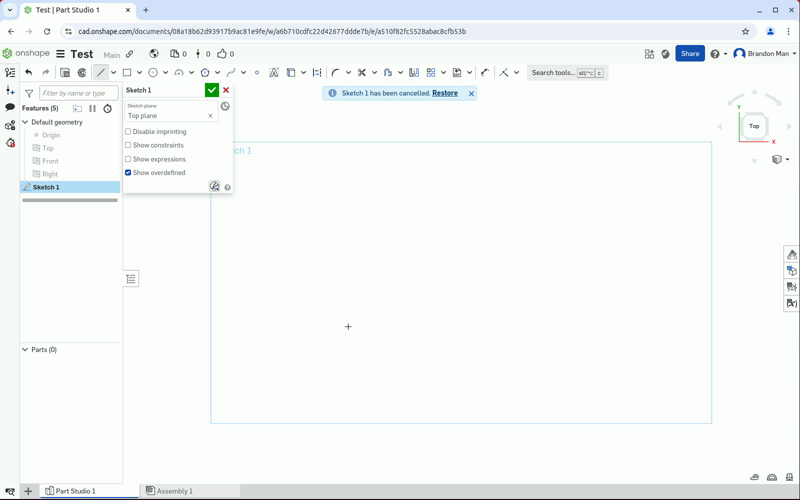
click(348, 326)
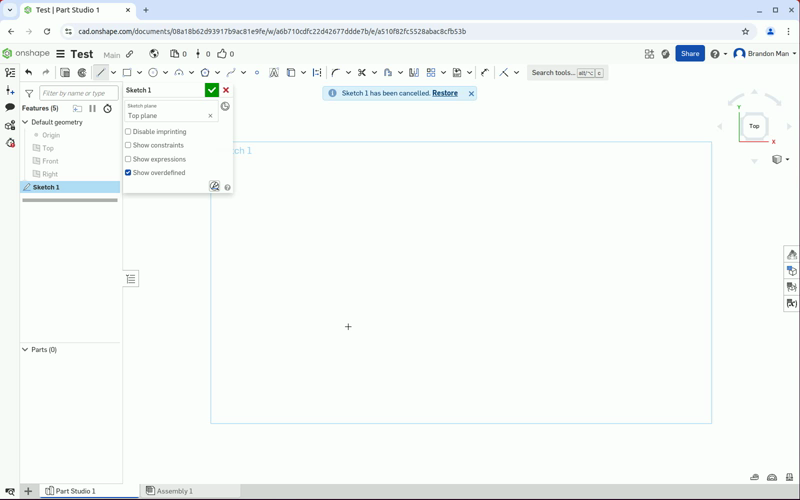
key_up(shift)
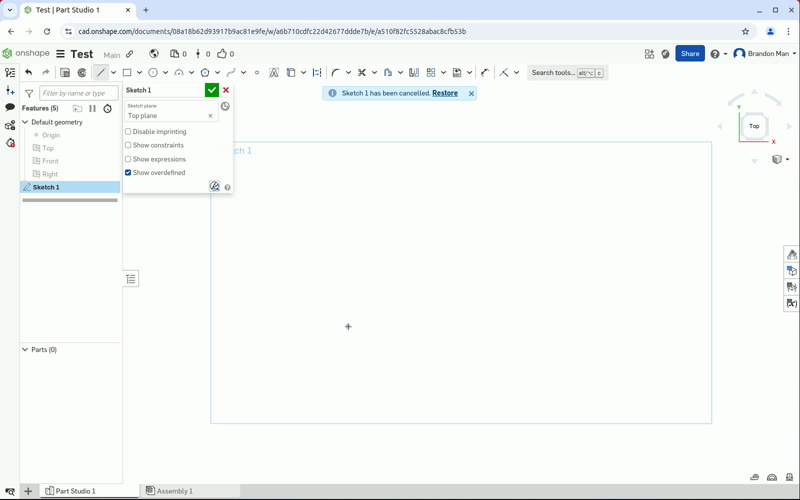
key_down(shift)
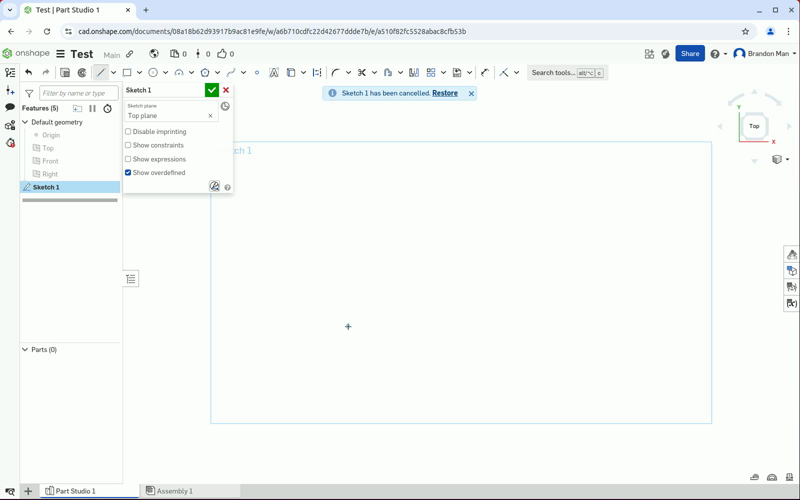
mouse_move(572, 326)
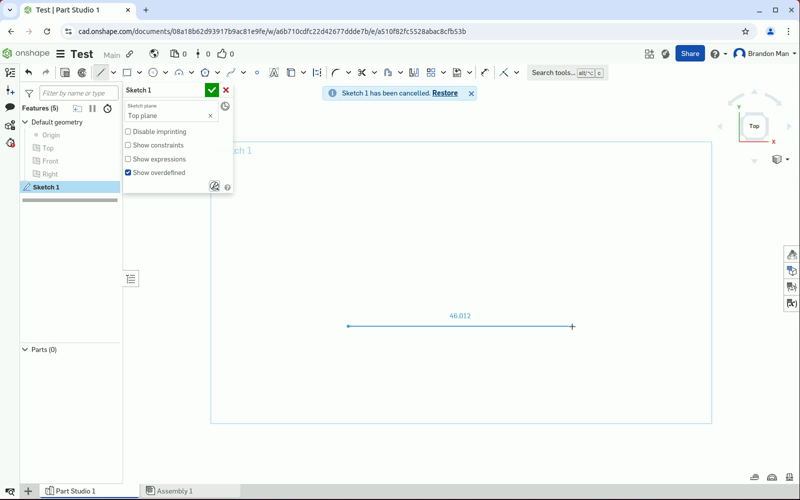
click(572, 326)
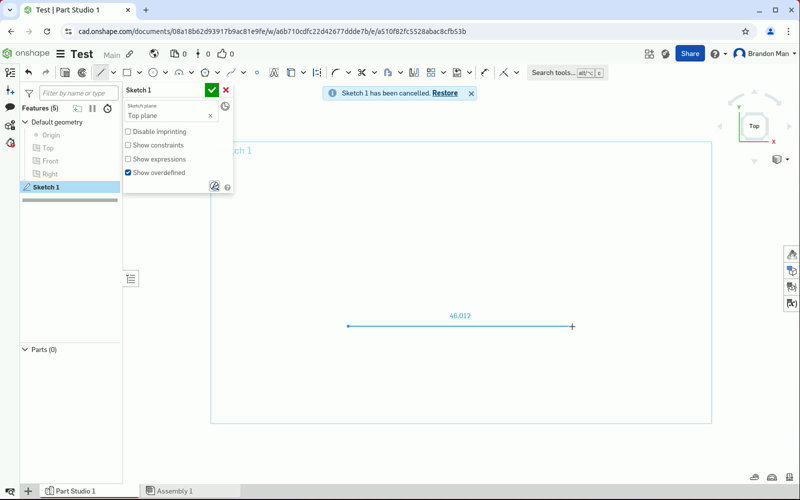
key_up(shift)
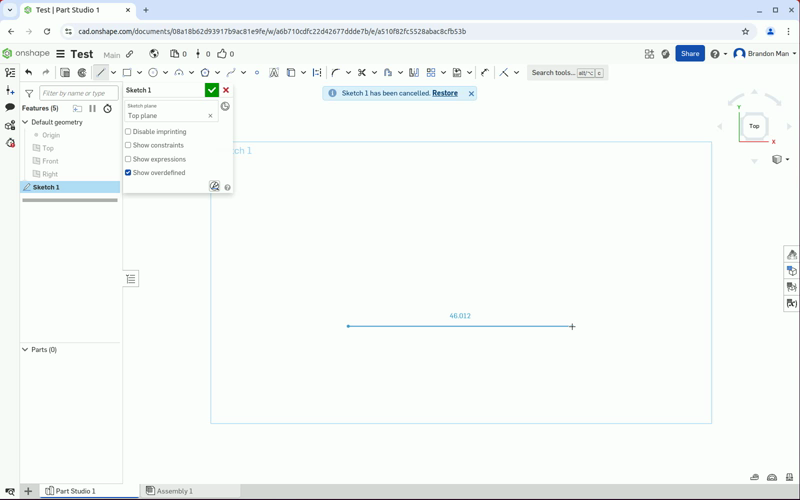
key_down(shift)
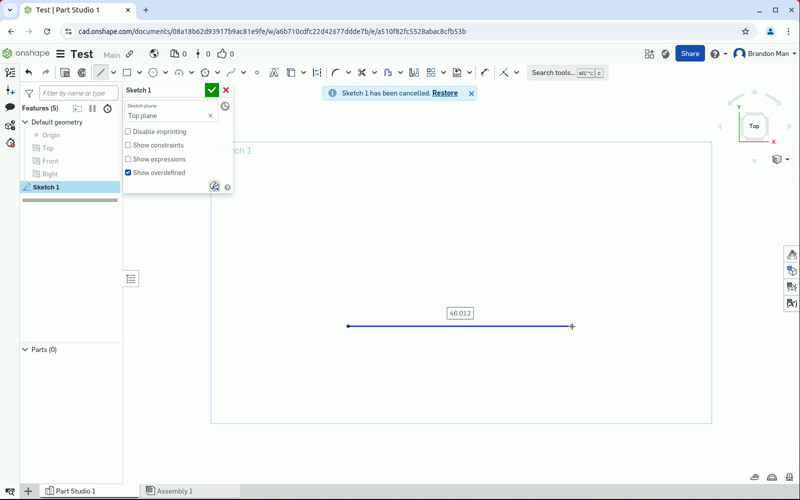
mouse_move(572, 239)
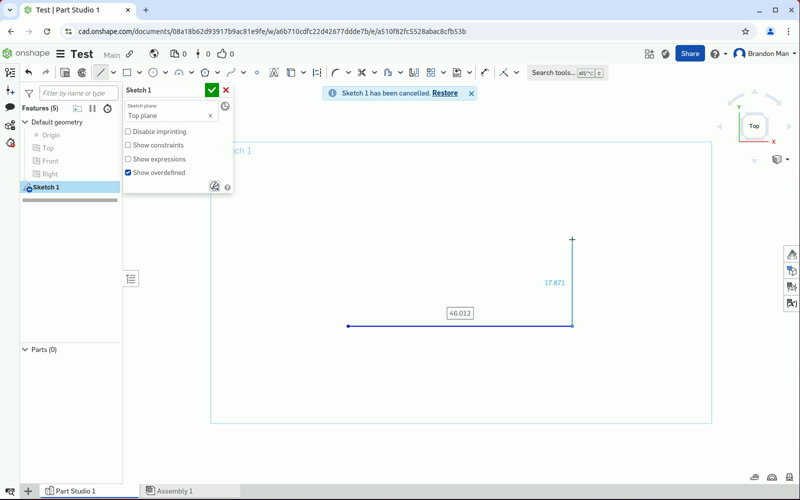
click(572, 239)
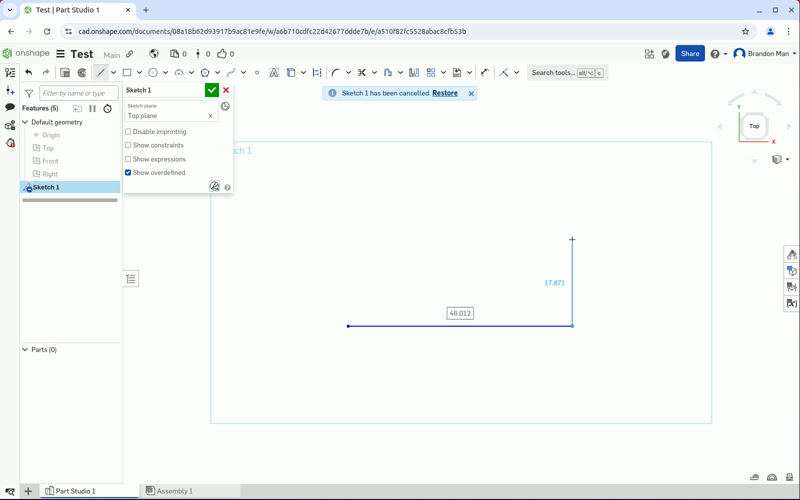
key_up(shift)
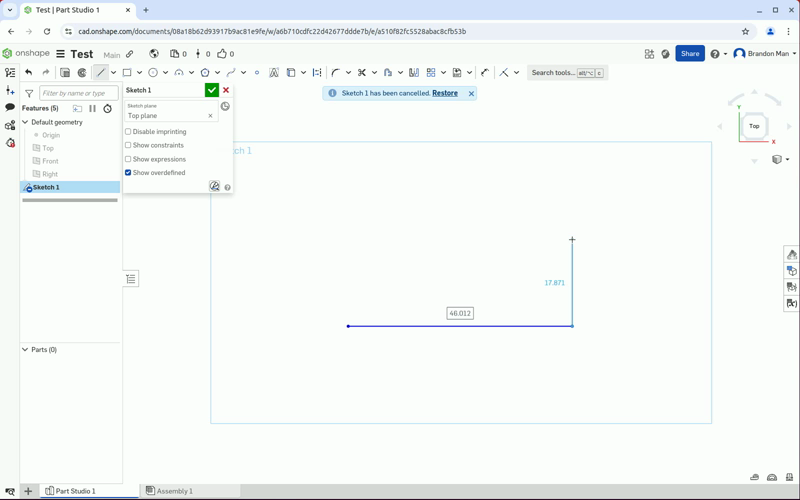
key_down(shift)
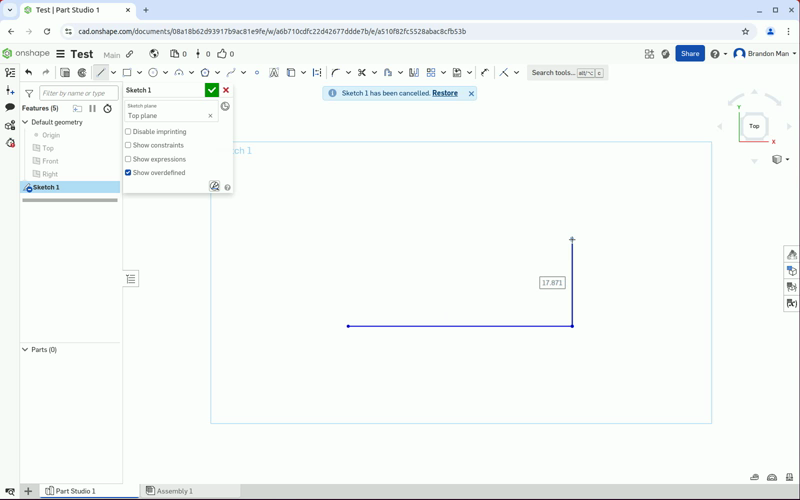
mouse_move(348, 239)
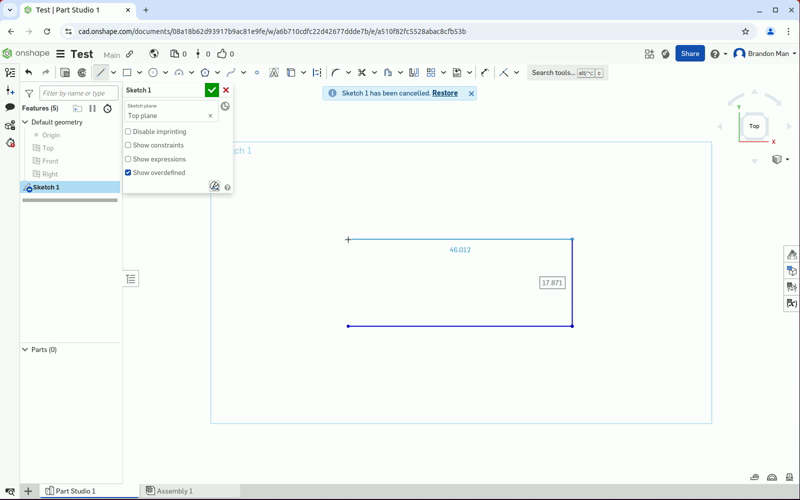
click(348, 239)
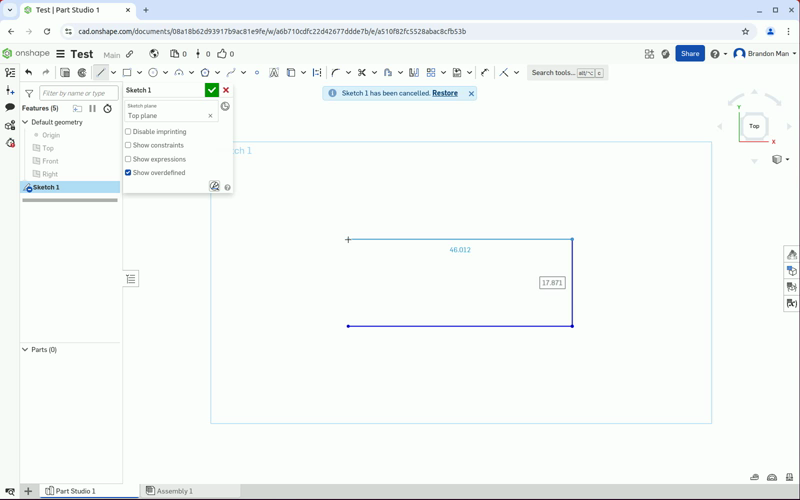
key_up(shift)
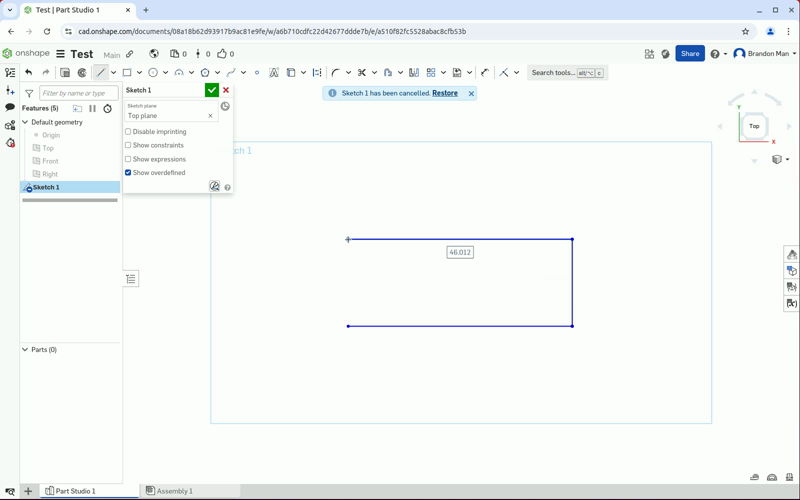
key_down(shift)
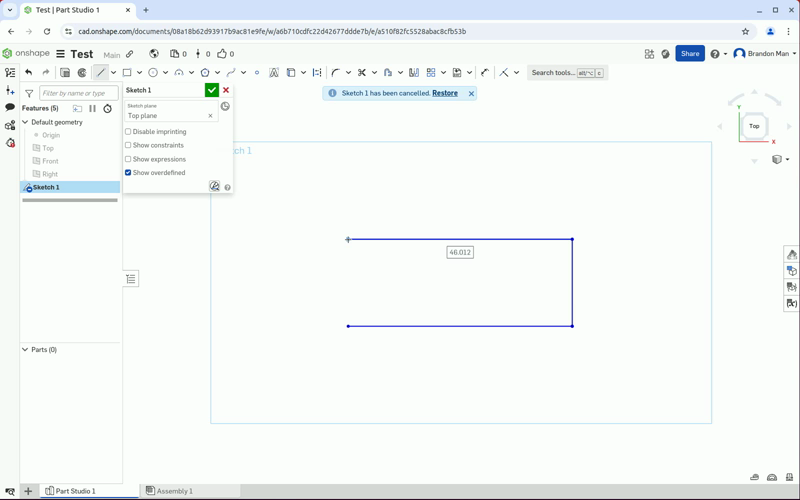
mouse_move(348, 326)
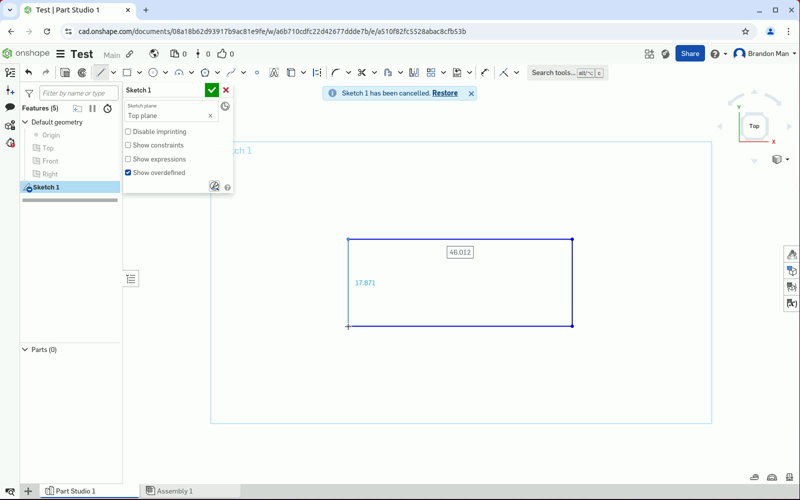
key_up(shift)
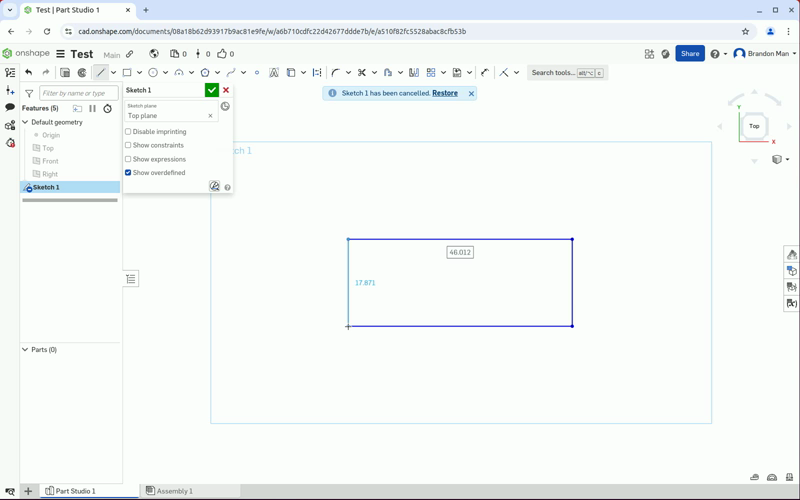
click(348, 326)
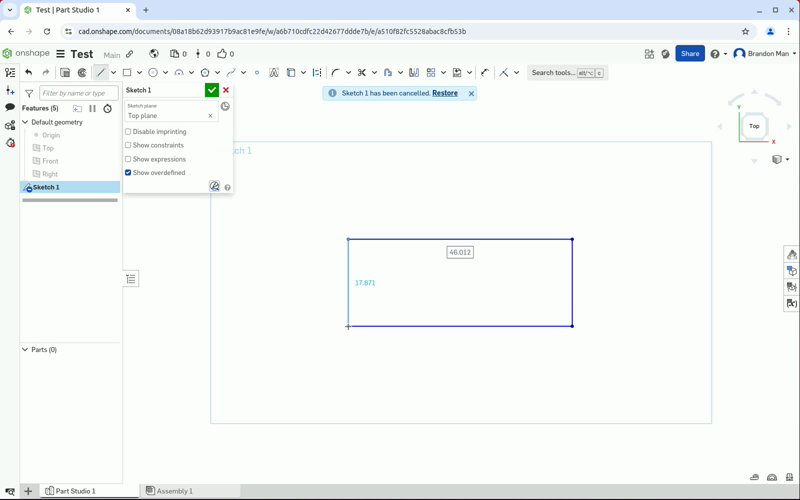
key(esc)
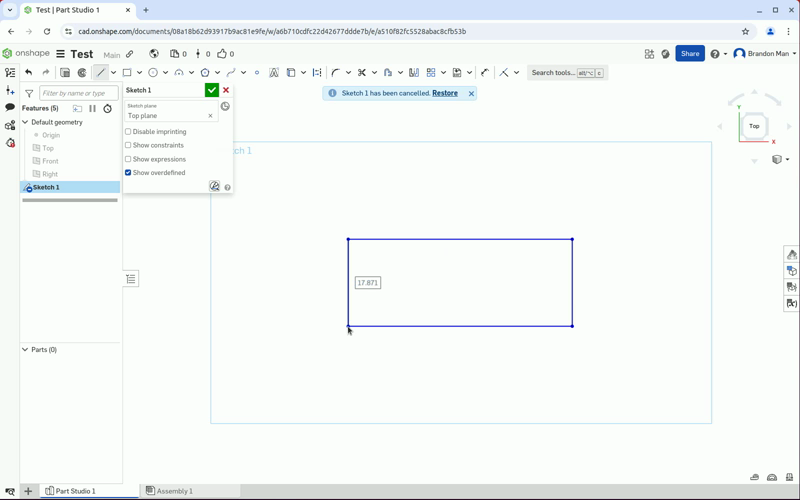
key(l)
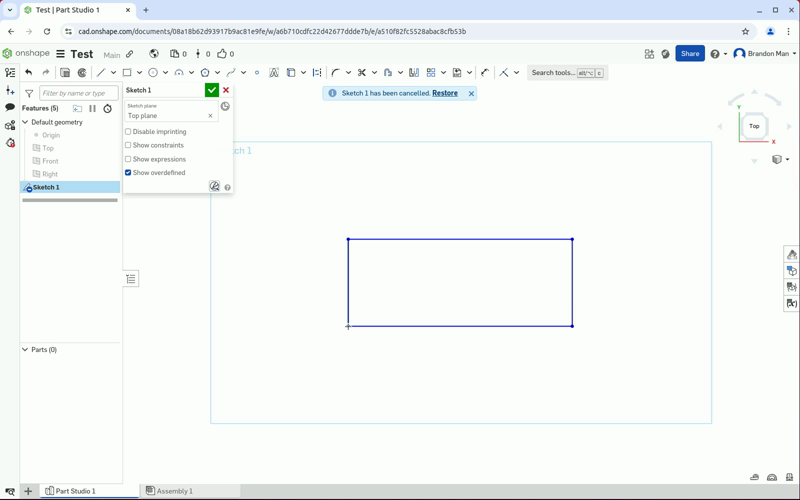
key_down(shift)
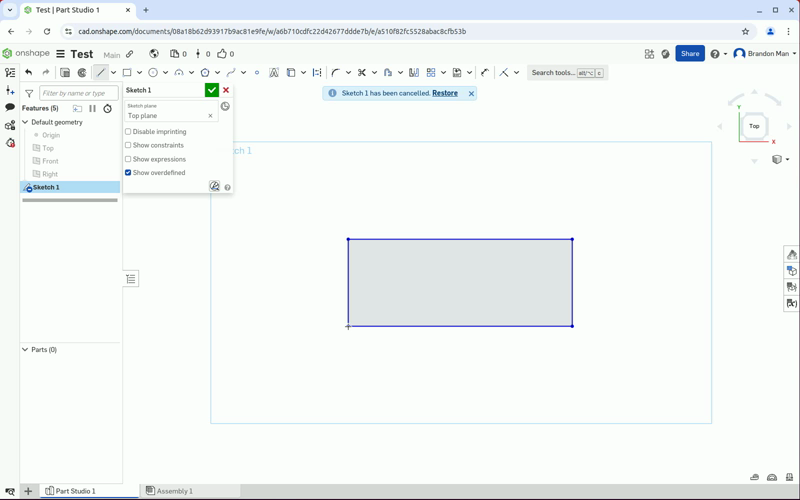
mouse_move(353, 321)
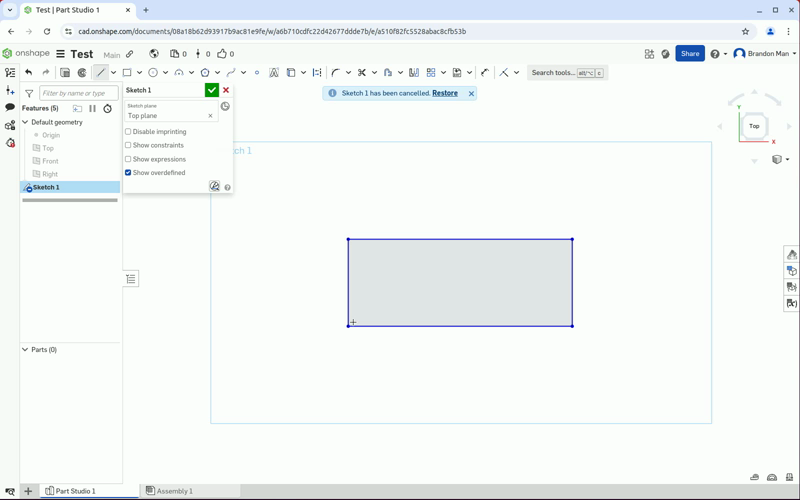
click(353, 321)
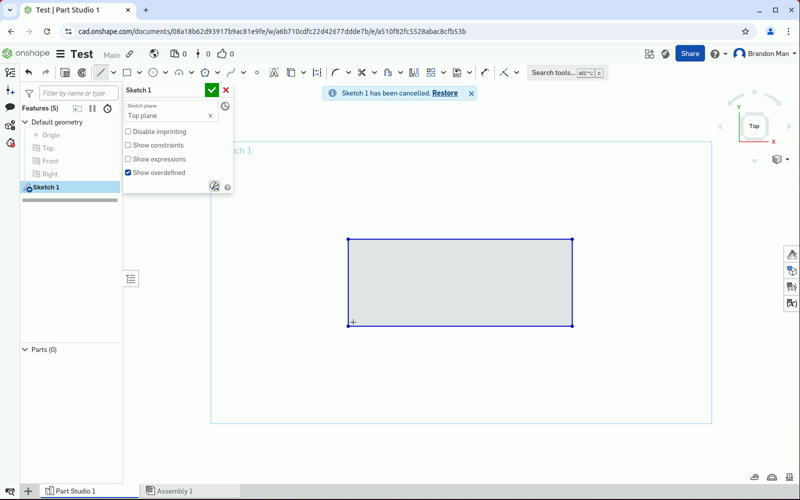
key_up(shift)
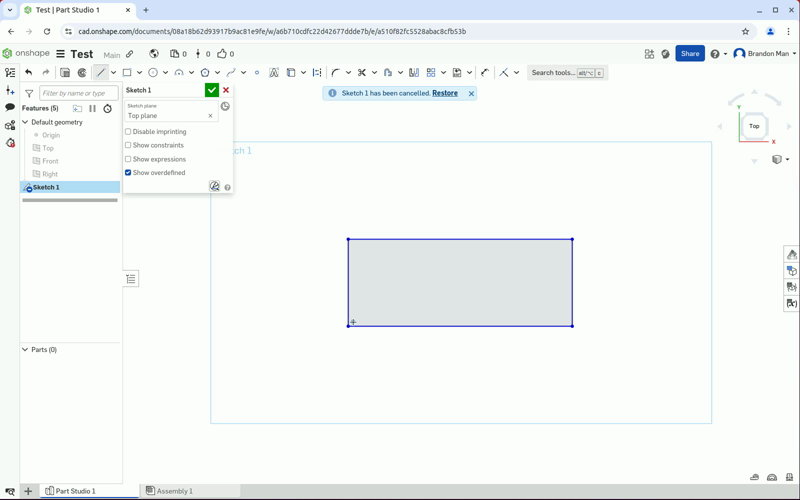
key_down(shift)
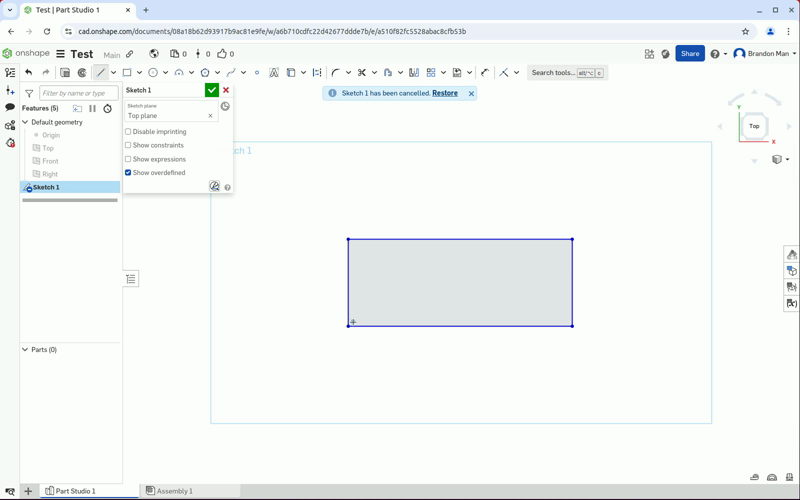
mouse_move(567, 321)
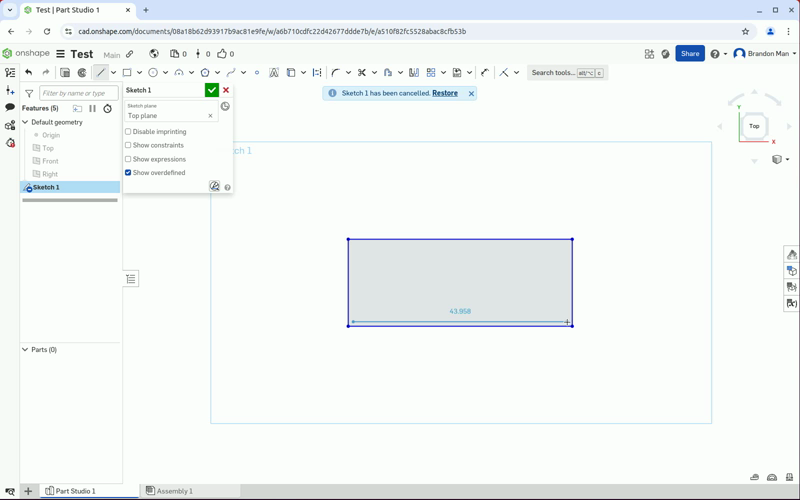
click(567, 321)
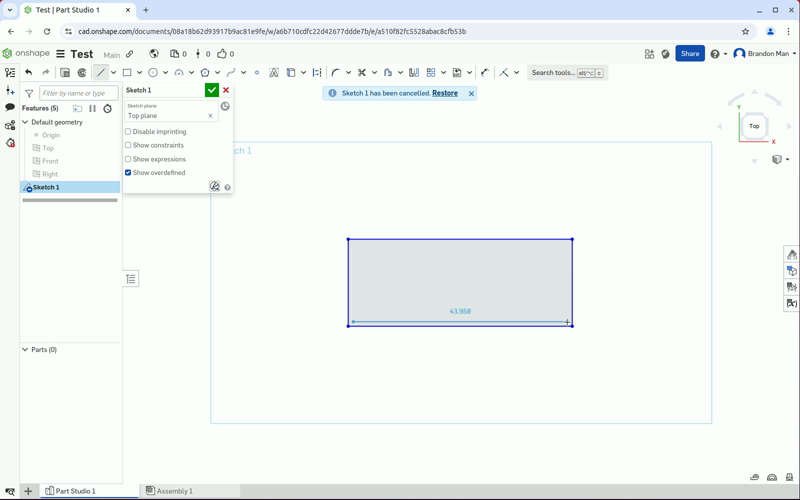
key_up(shift)
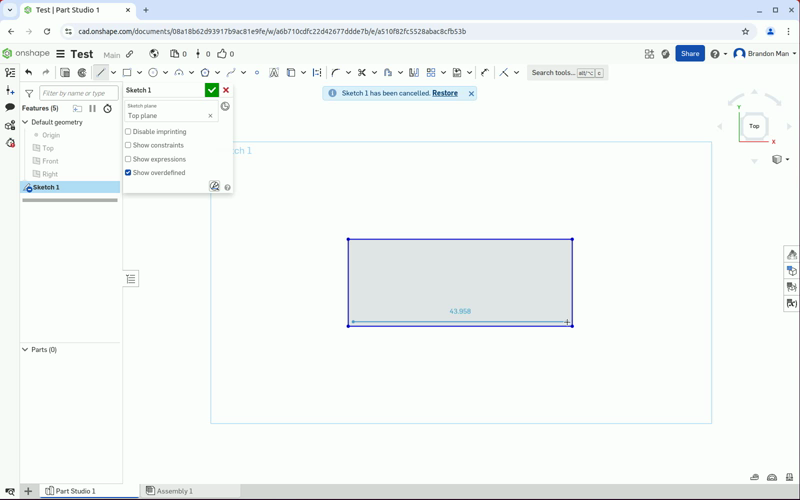
key_down(shift)
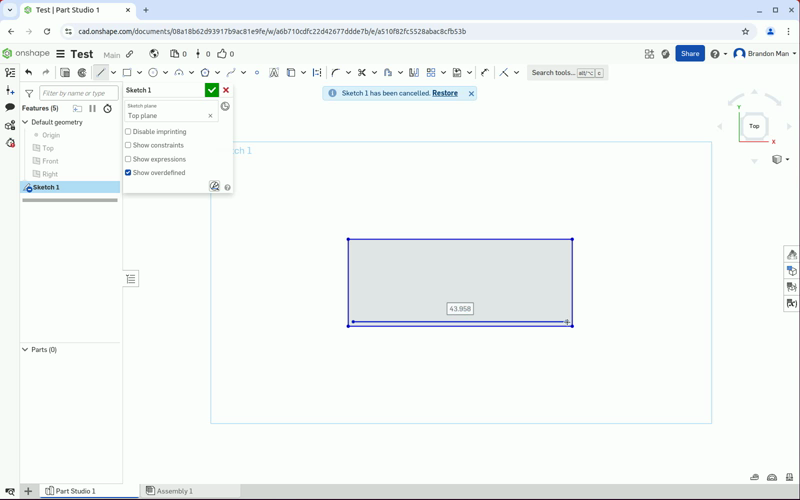
mouse_move(567, 243)
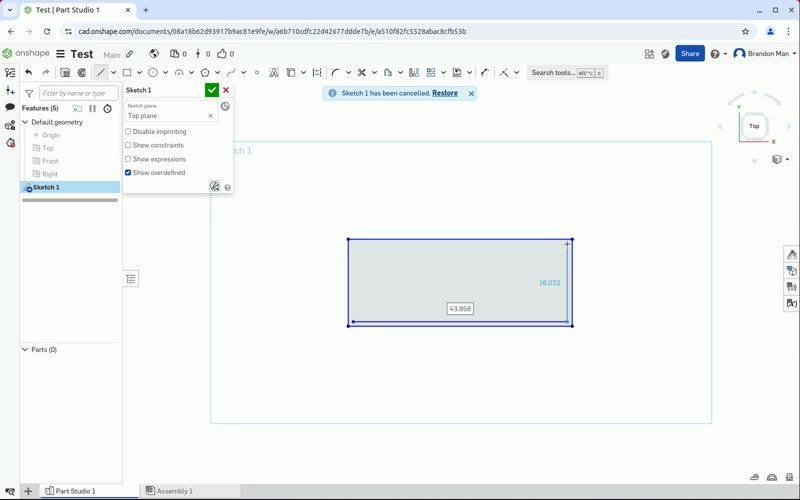
click(567, 243)
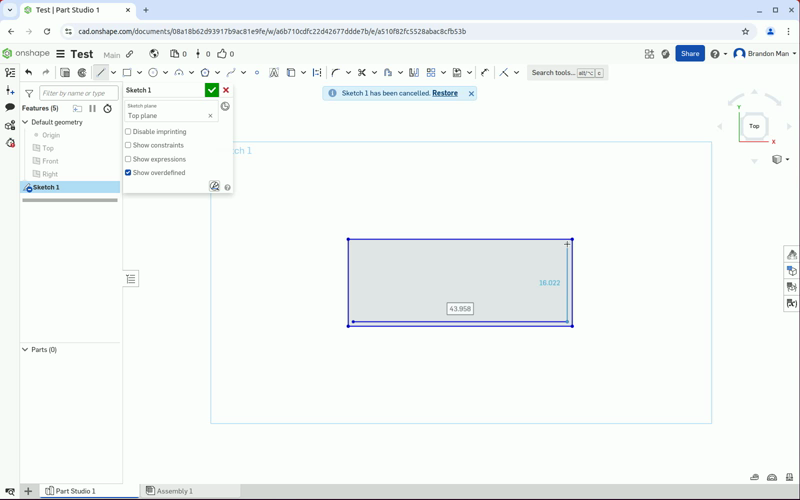
key_up(shift)
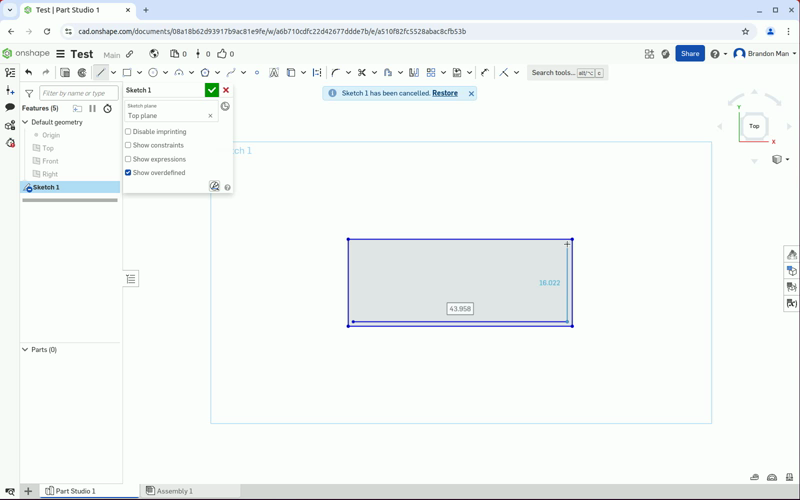
key_down(shift)
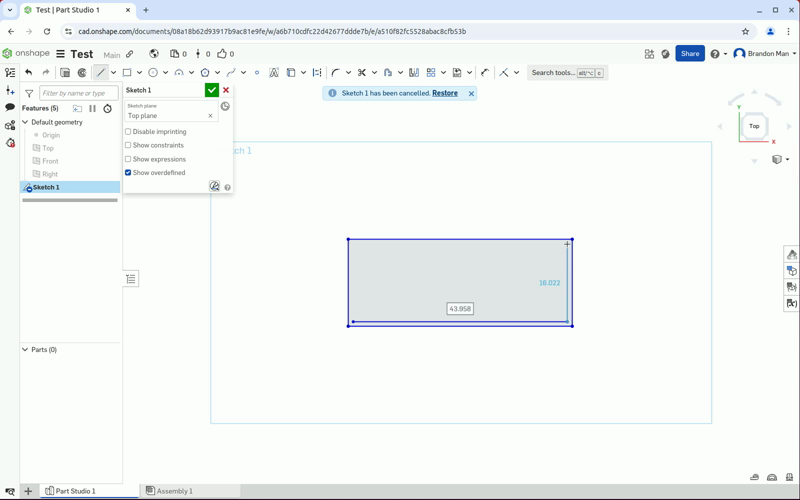
mouse_move(353, 243)
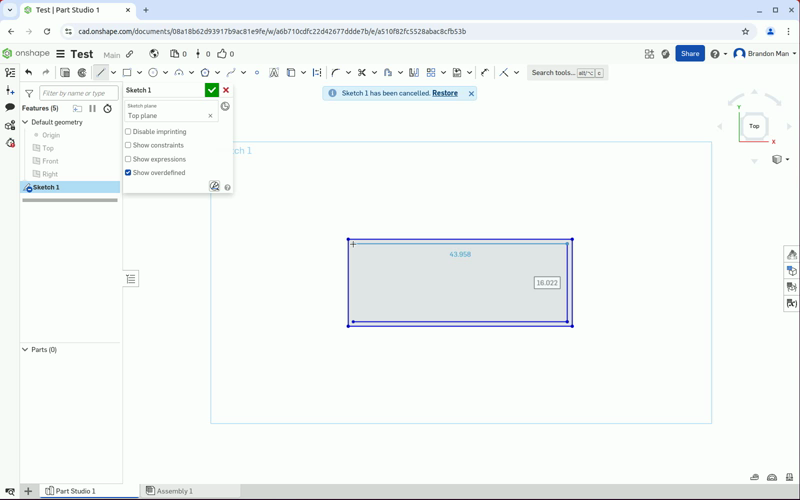
click(353, 243)
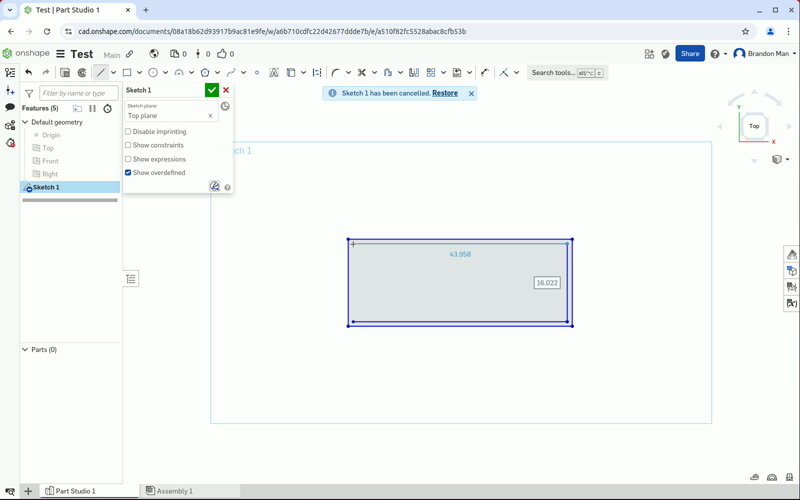
key_up(shift)
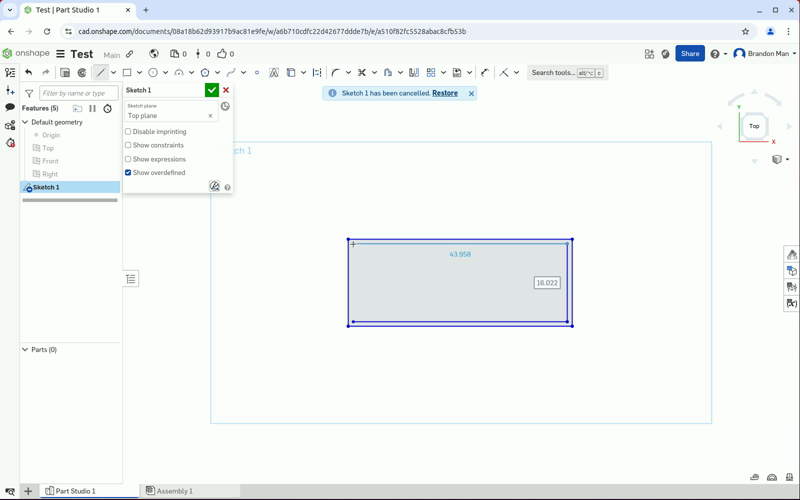
key_down(shift)
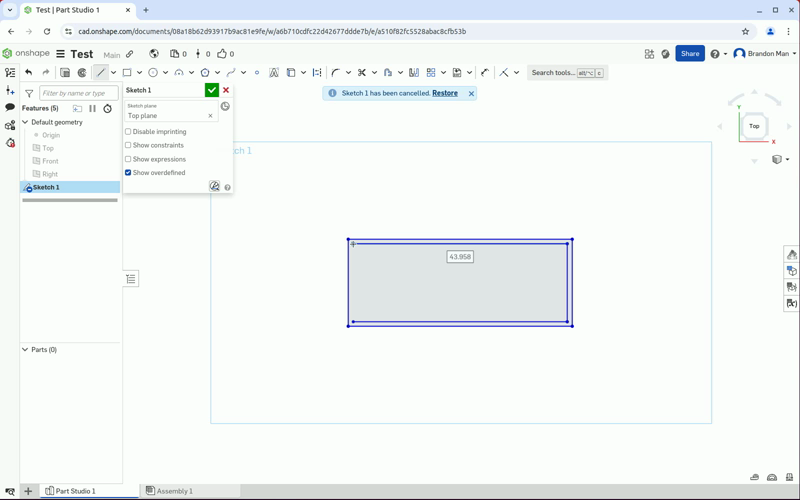
mouse_move(353, 321)
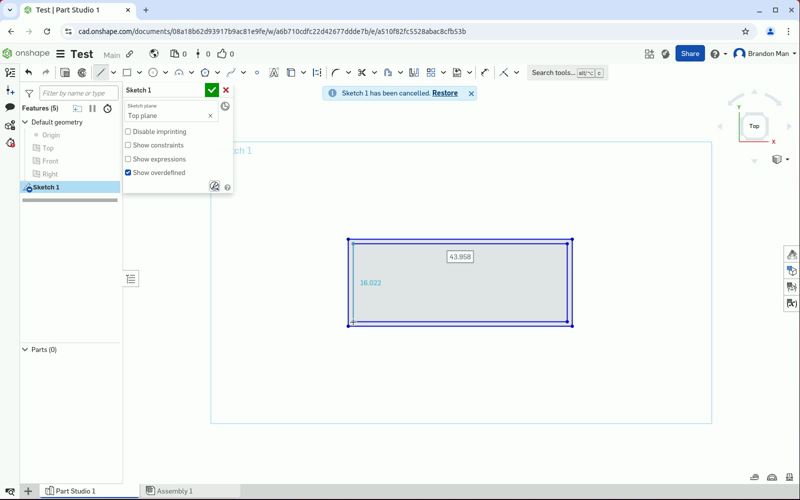
key_up(shift)
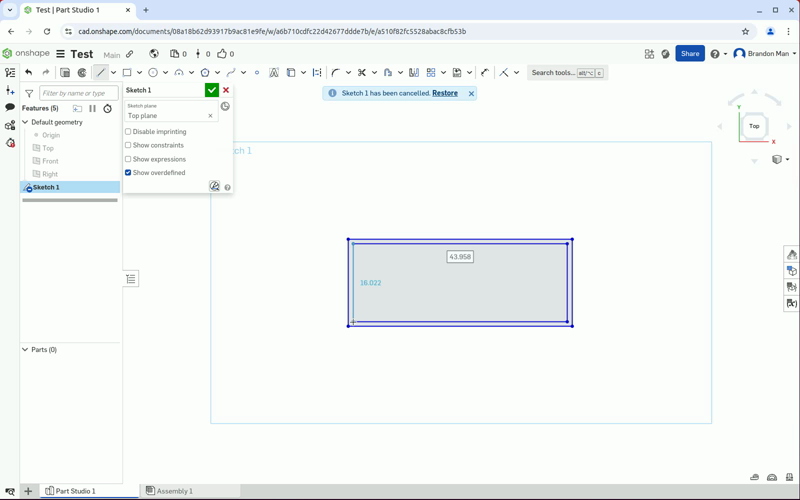
click(353, 321)
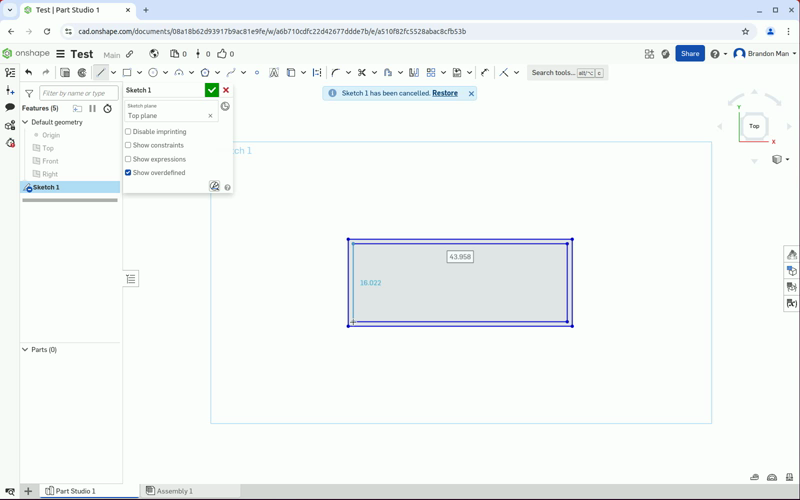
key(esc)
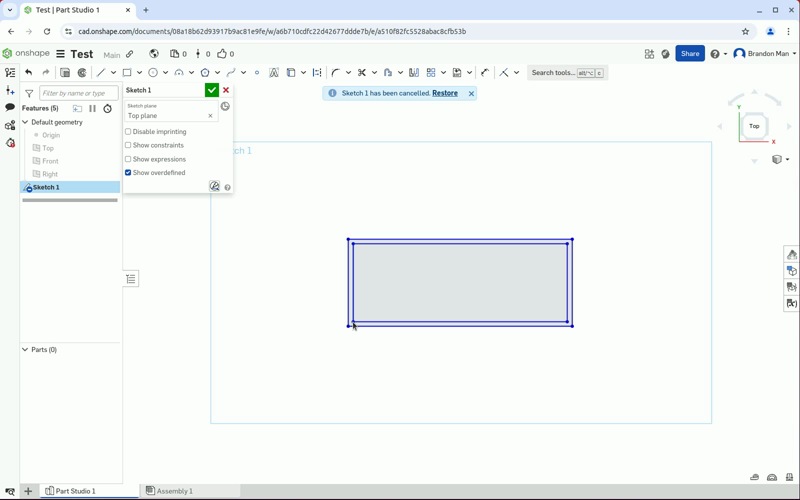
mouse_move(486, 324)
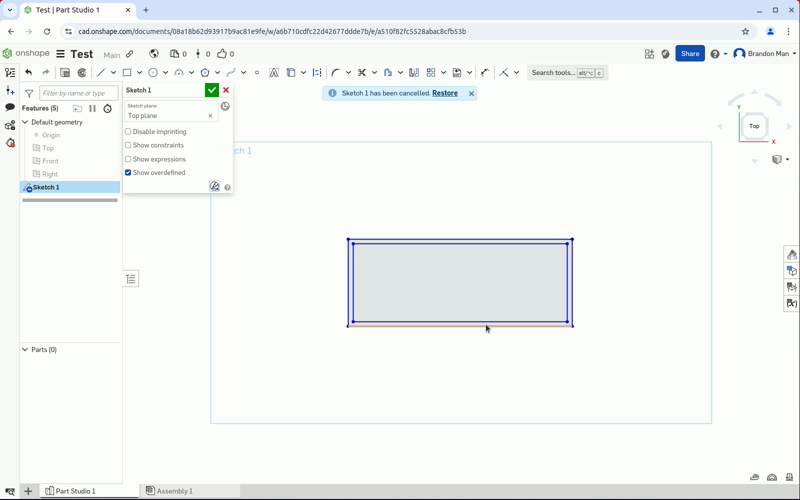
click(486, 324)
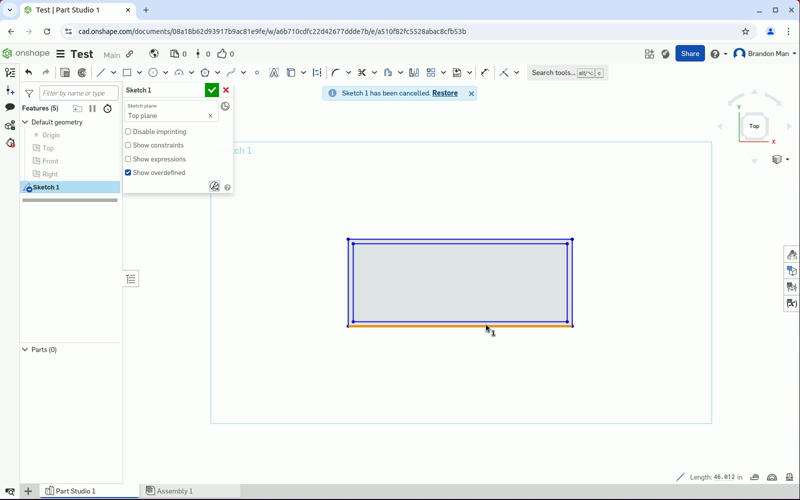
mouse_move(73, 352)
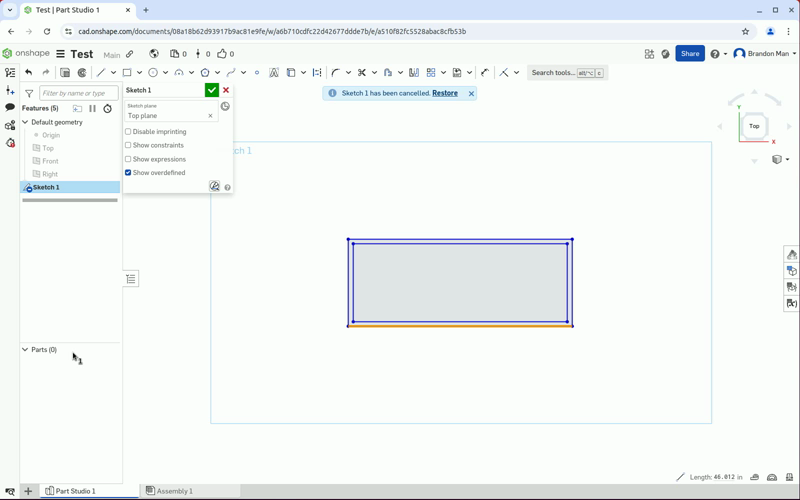
key(shift+y)
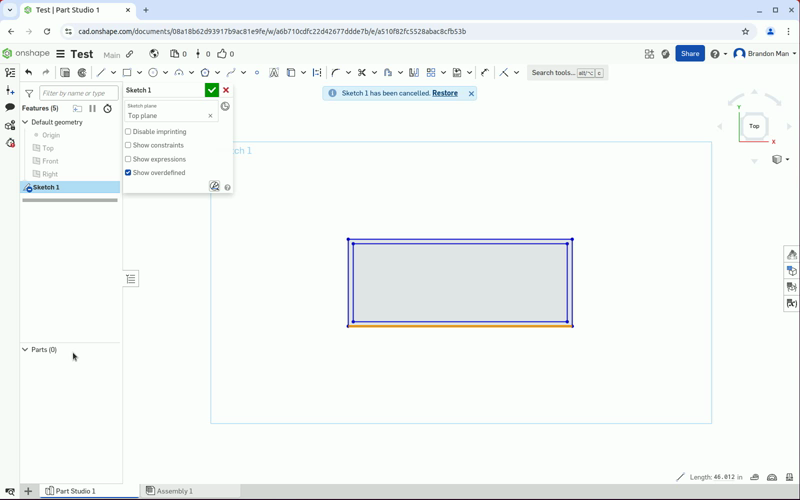
key(shift+e)
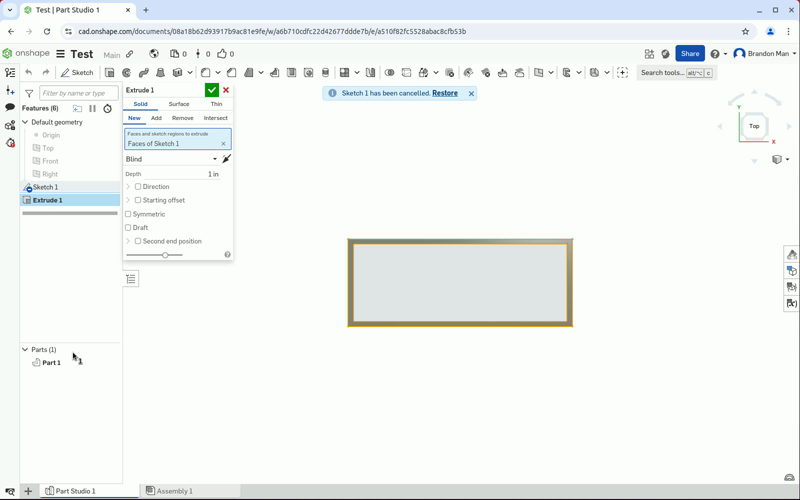
mouse_move(143, 106)
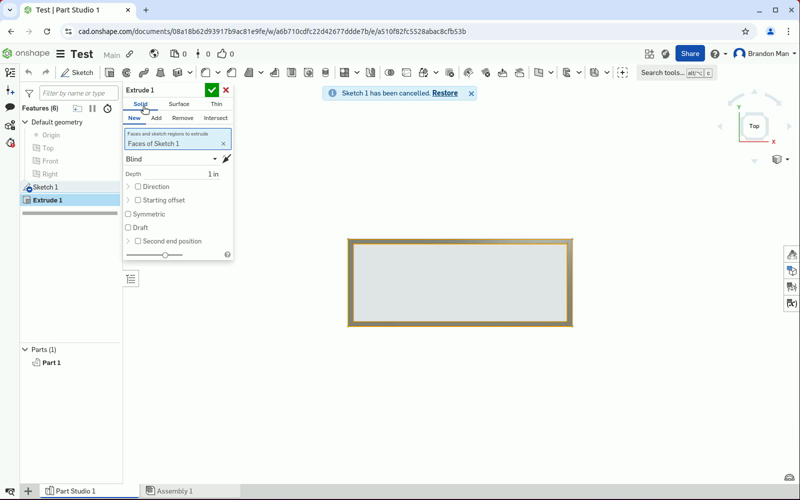
click(143, 106)
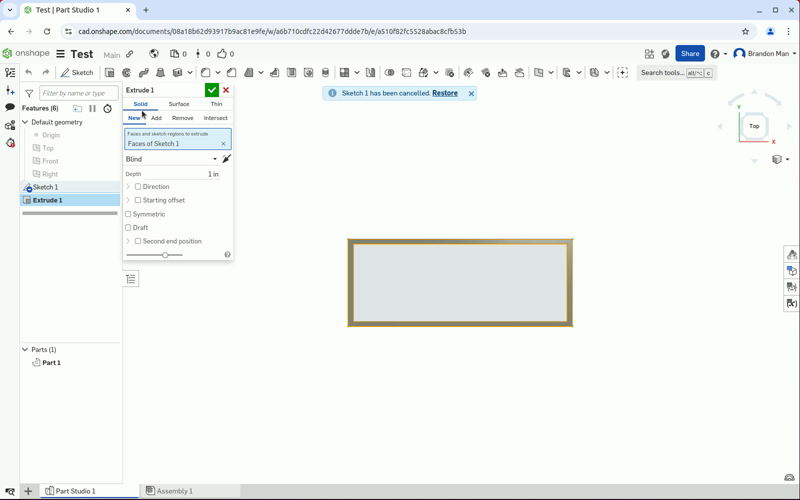
mouse_move(137, 120)
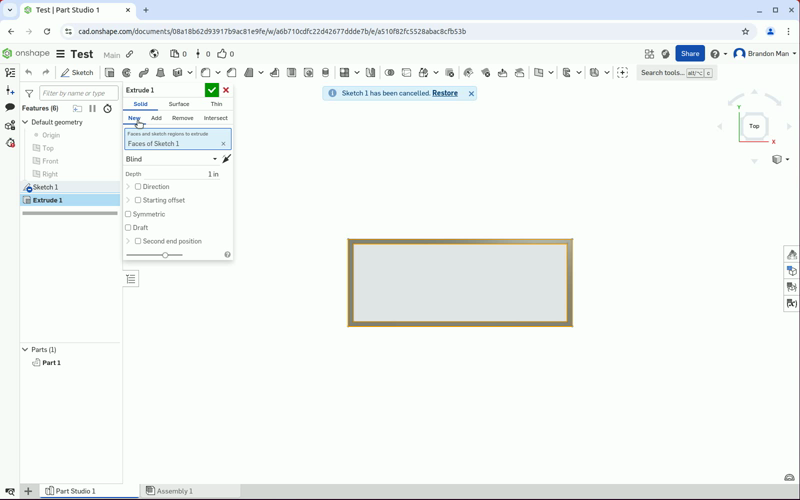
click(137, 120)
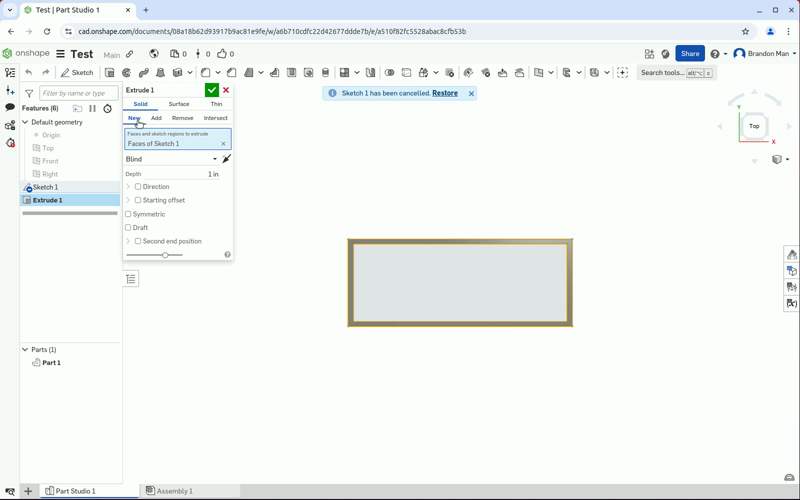
key(tab, 4)
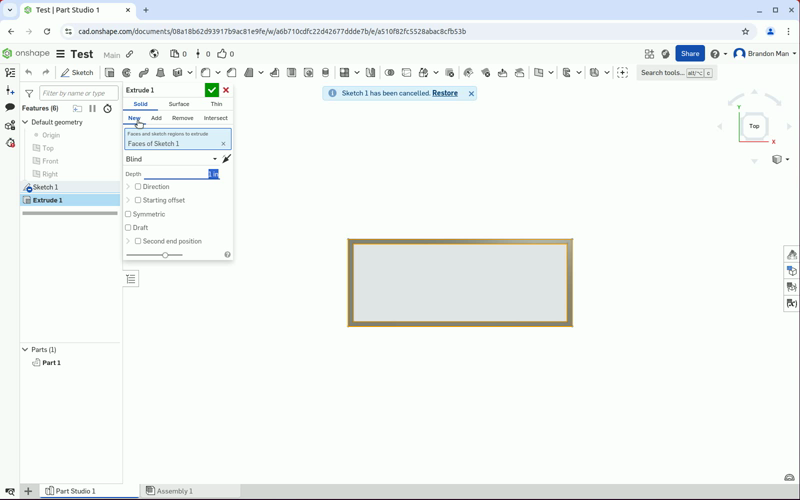
text(7.462)
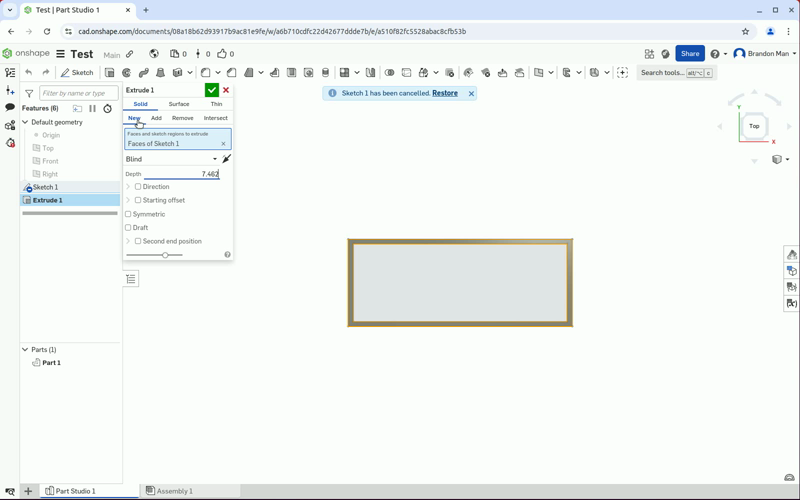
key(enter)
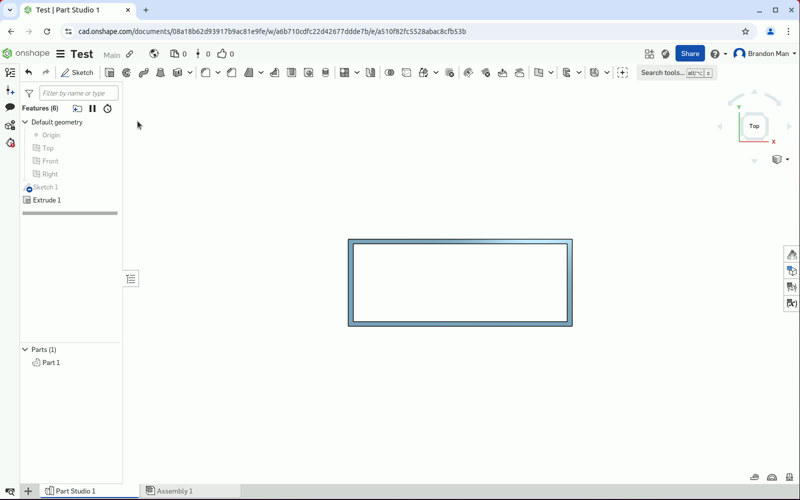
key(shift+h)
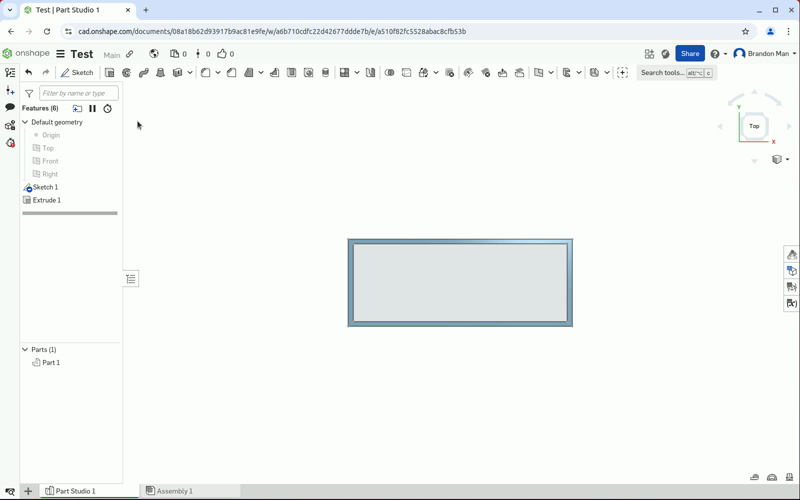
key(shift+h)
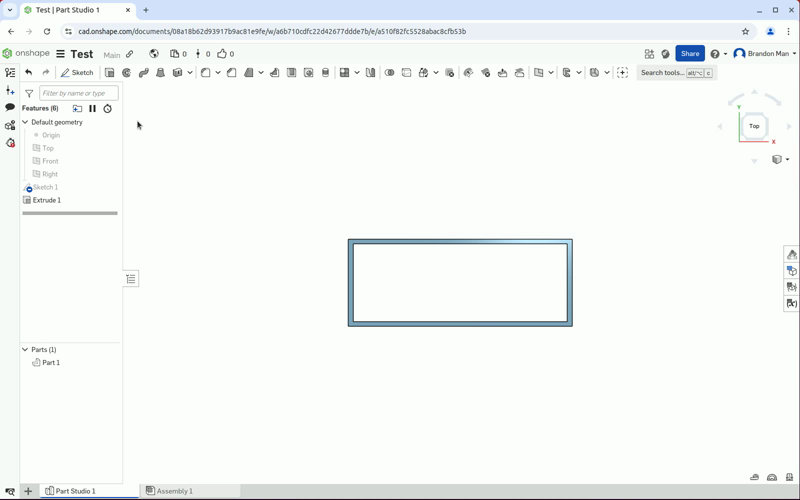
mouse_move(73, 189)
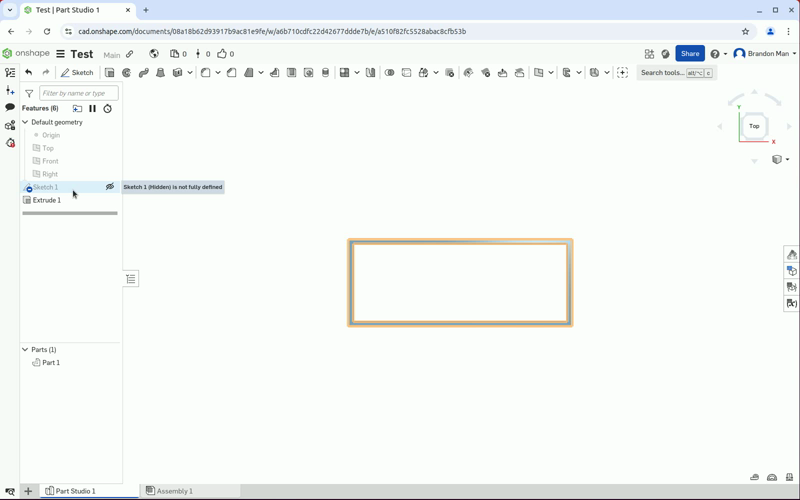
click(73, 189)
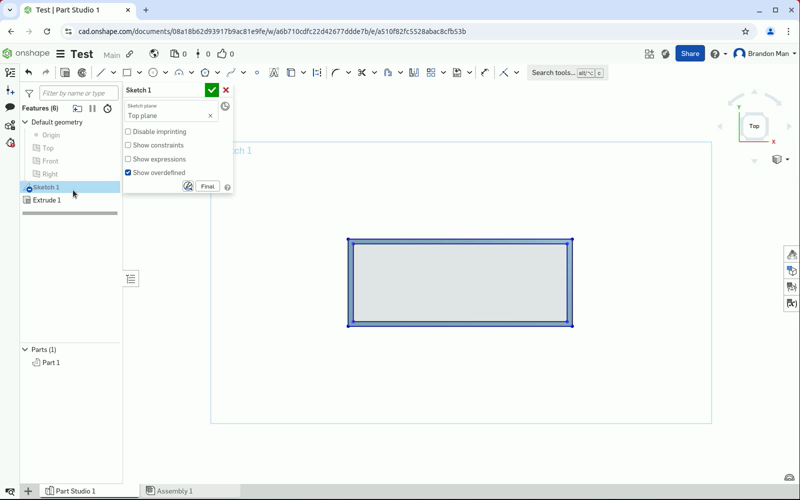
mouse_move(229, 92)
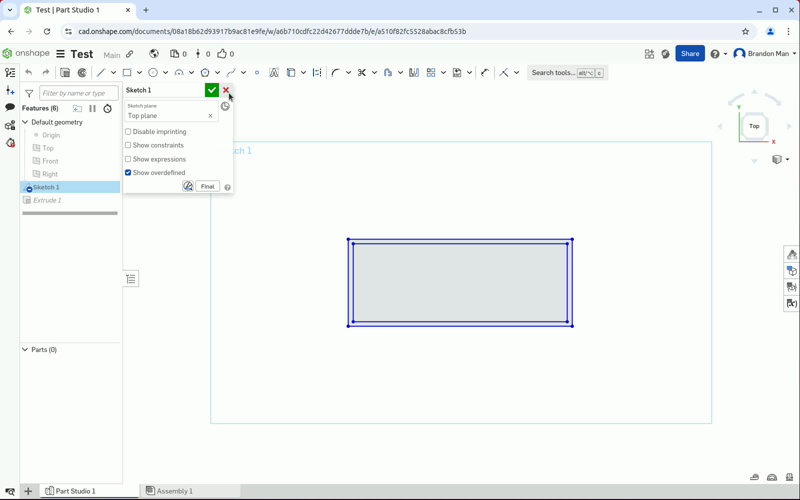
click(229, 92)
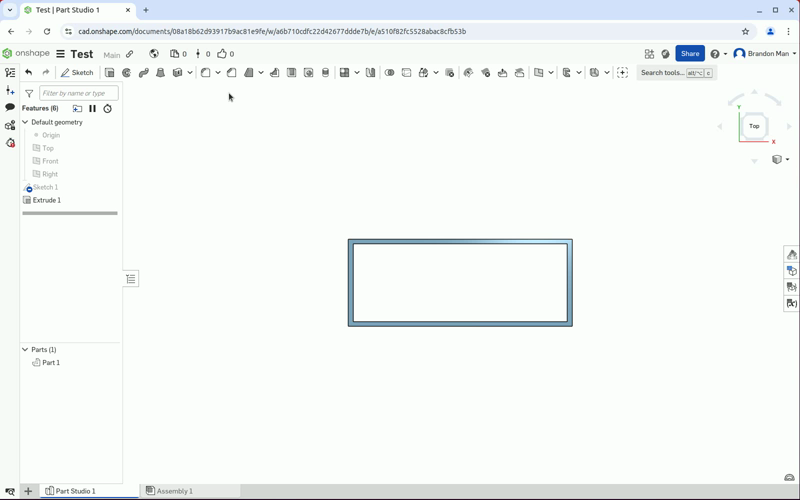
mouse_move(73, 352)
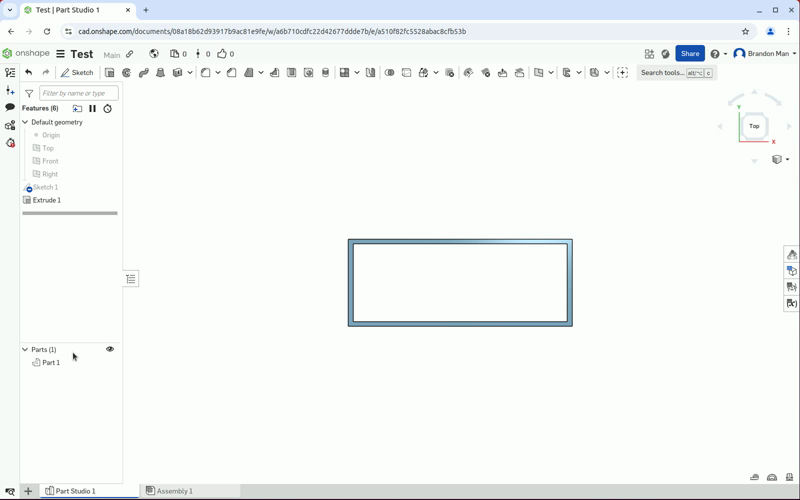
key(y)
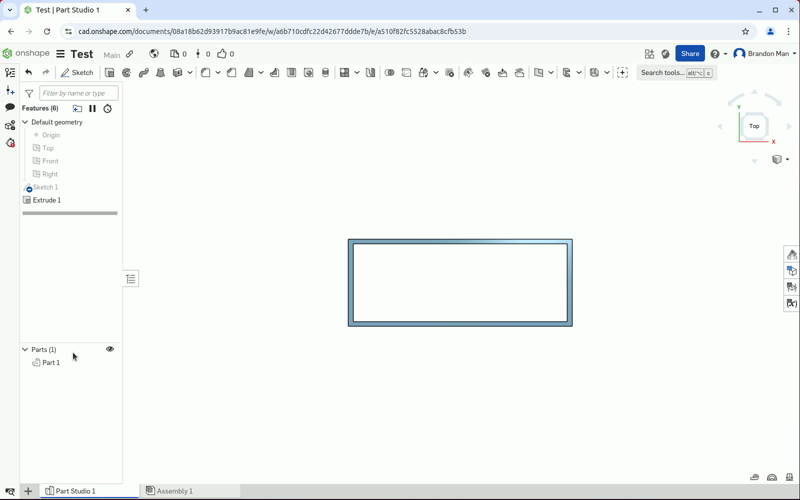
key(shift+p)
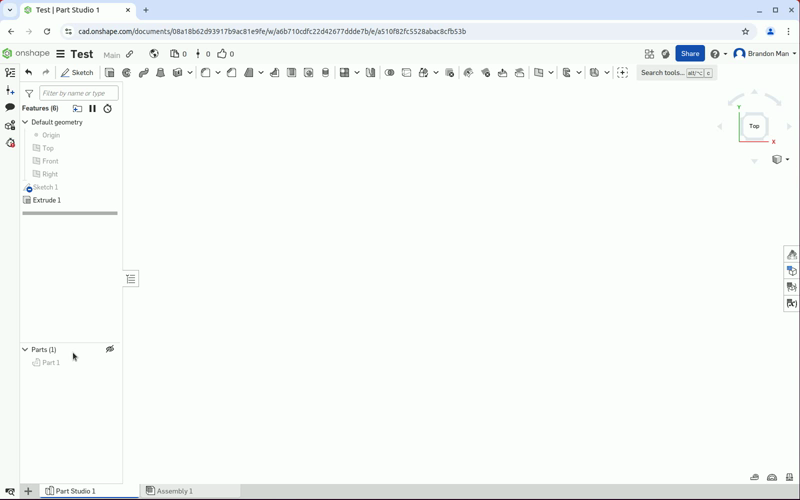
key(space)
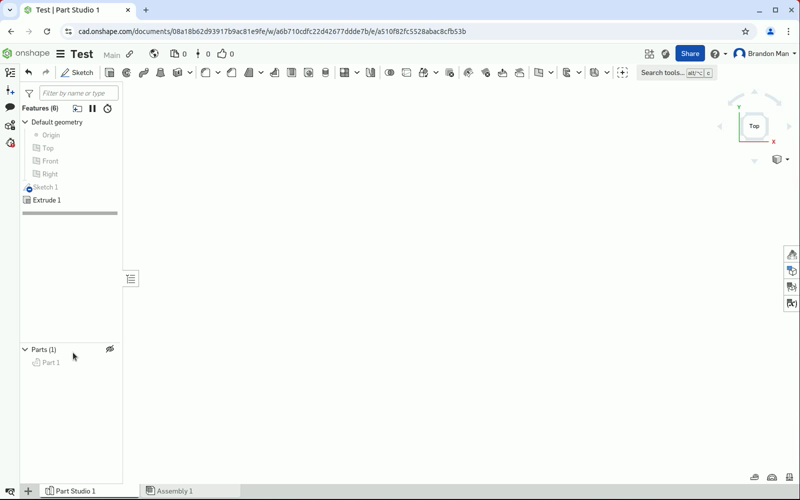
key_down(shift)
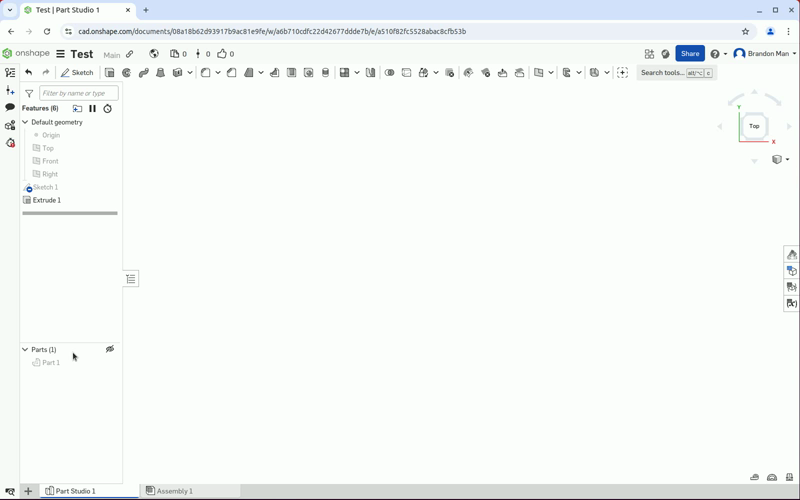
key(up)
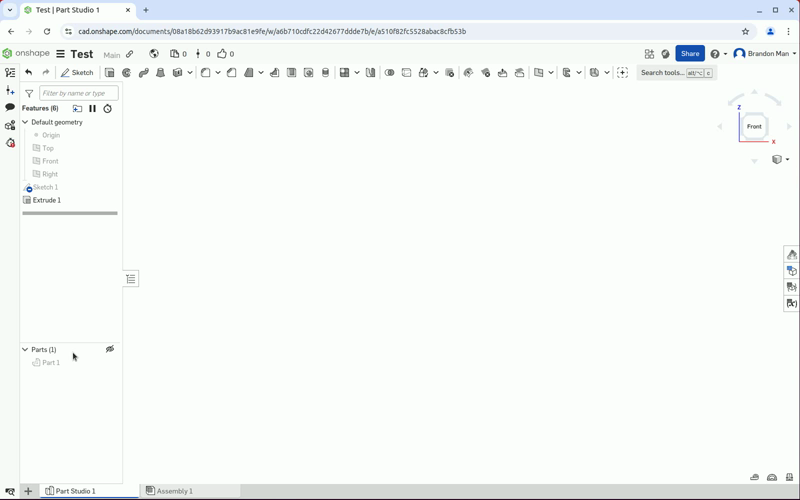
key_up(shift)
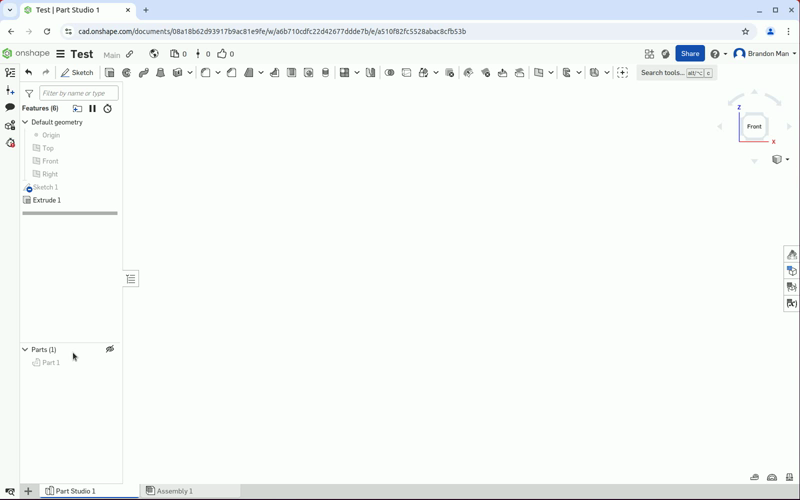
mouse_move(73, 352)
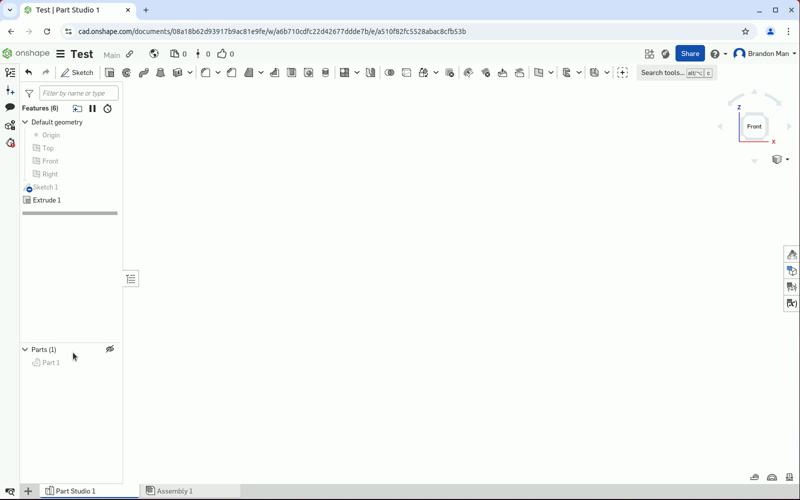
key(shift+y)
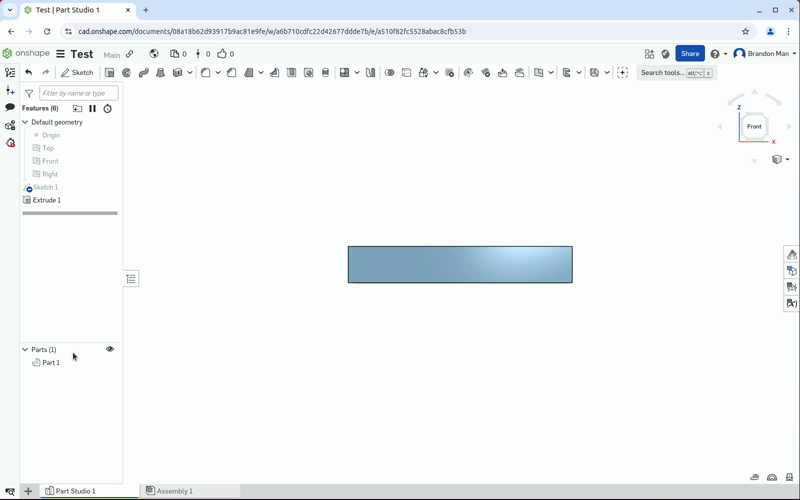
mouse_move(541, 75)
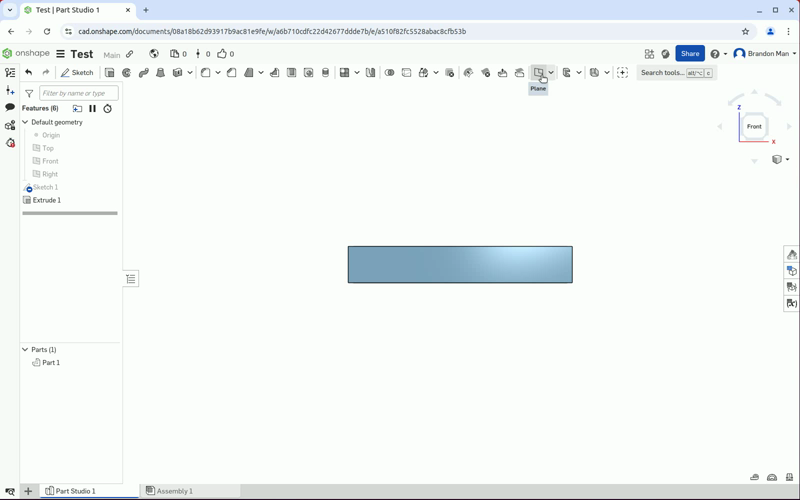
click(541, 75)
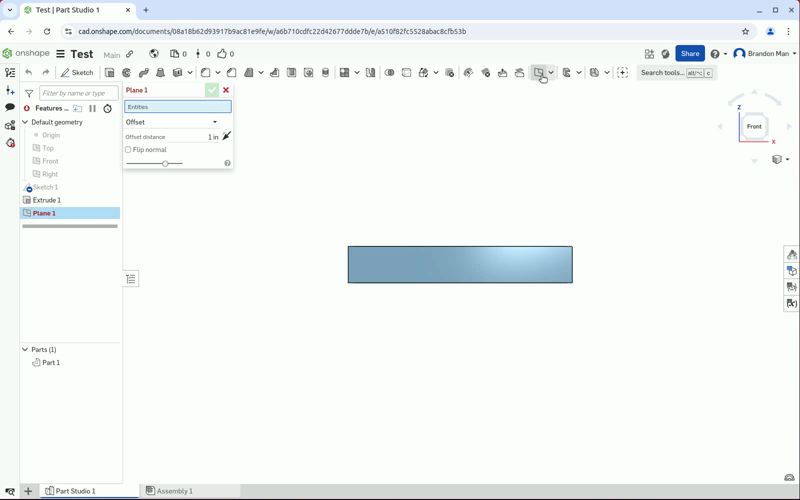
mouse_move(73, 163)
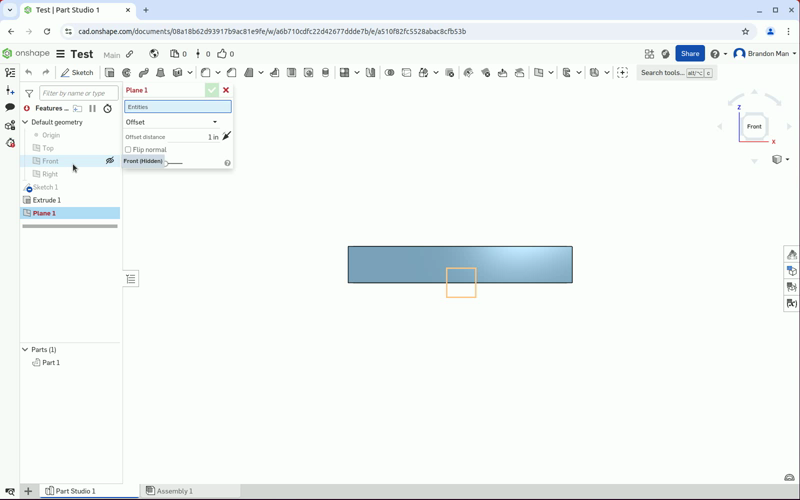
click(73, 163)
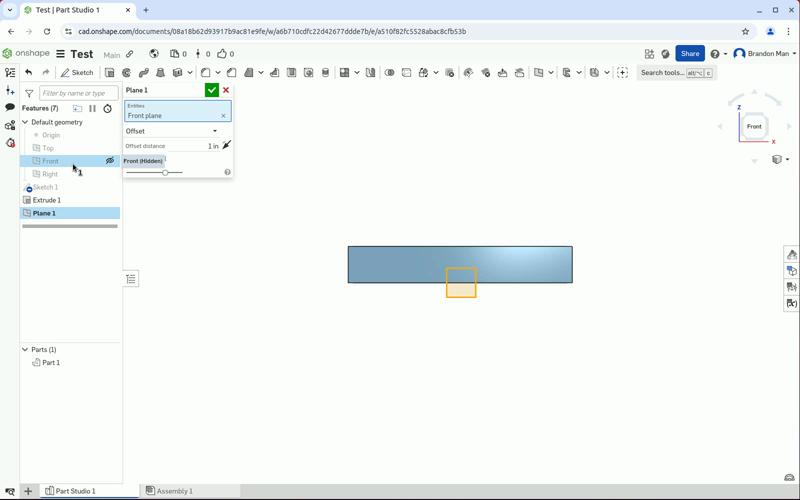
key(tab, 2)
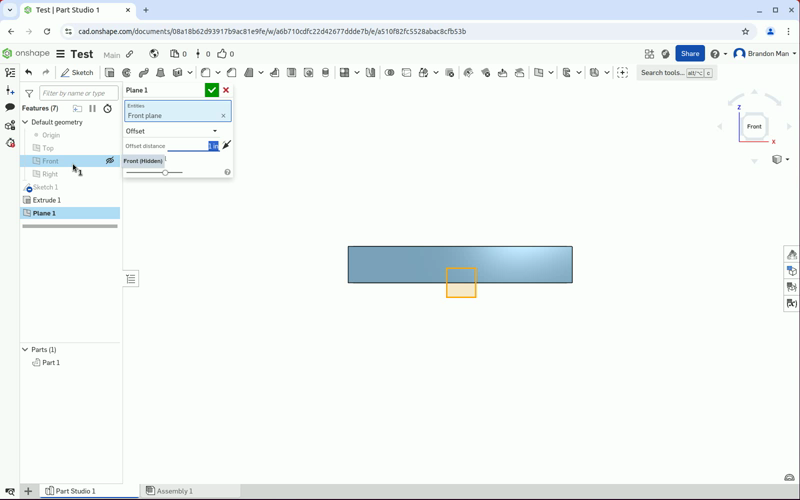
text(8.904)
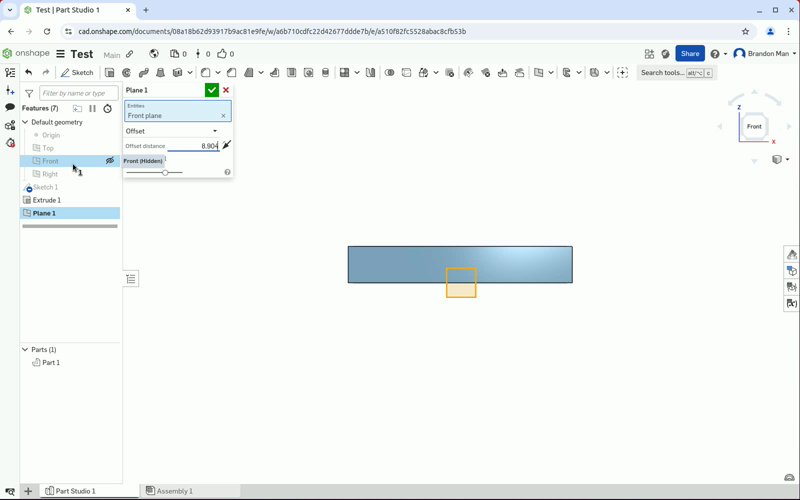
key(enter, 2)
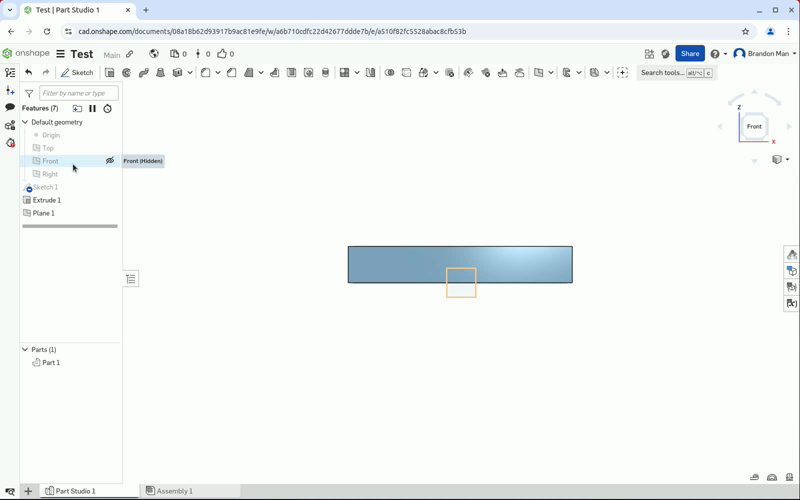
key(shift+s)
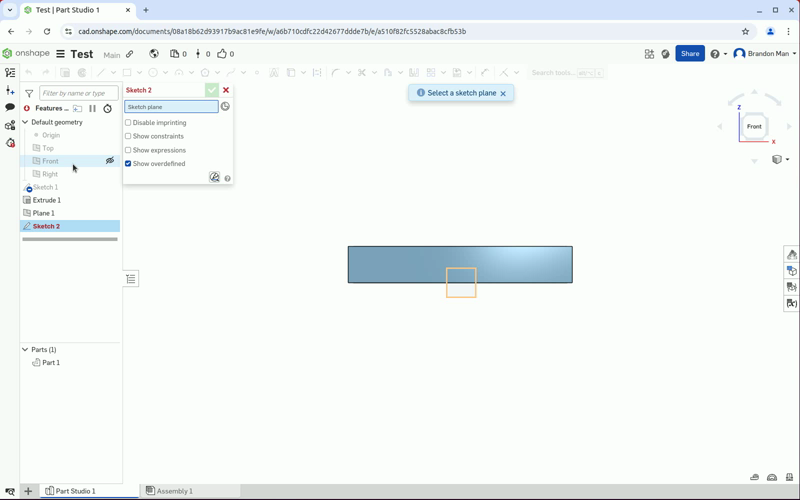
mouse_move(73, 215)
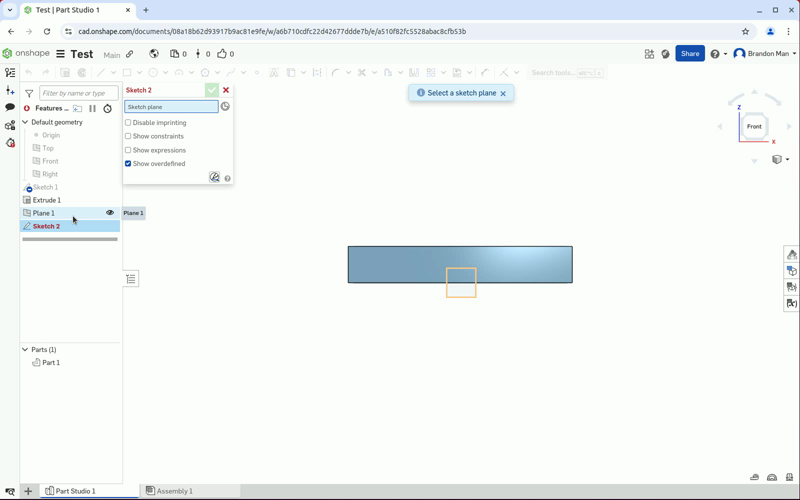
click(73, 215)
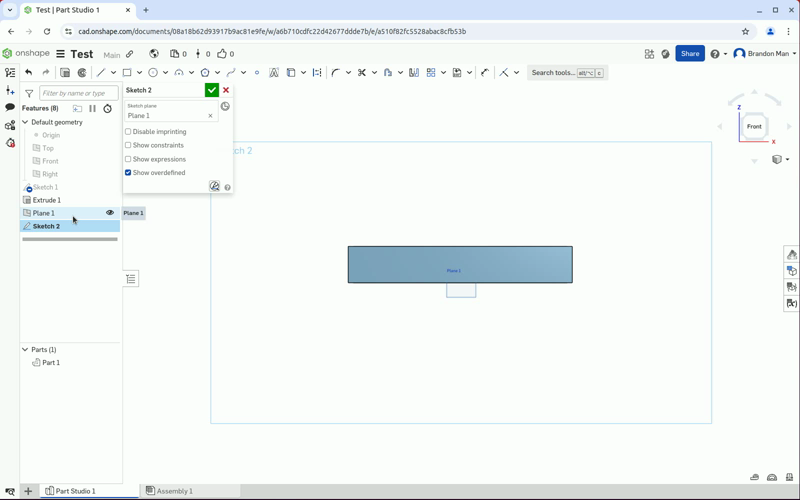
mouse_move(73, 352)
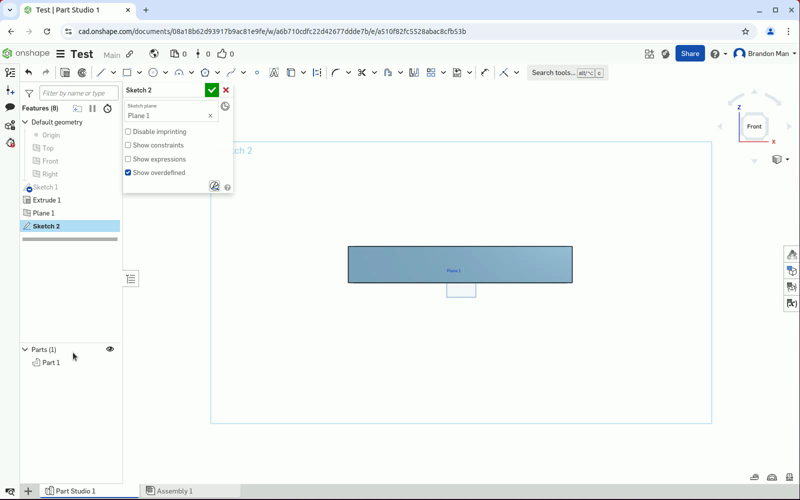
key(y)
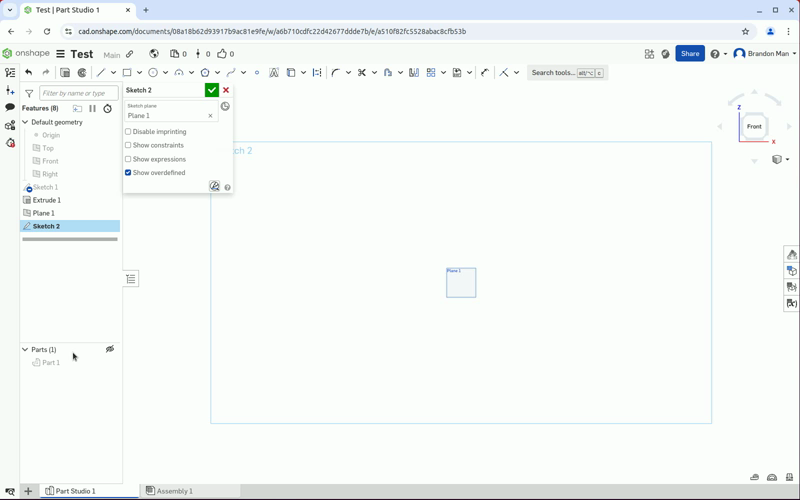
key(c)
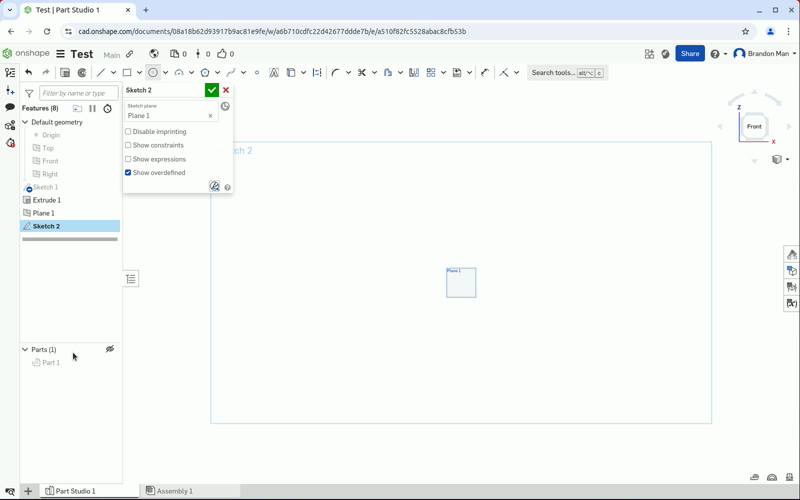
key_down(shift)
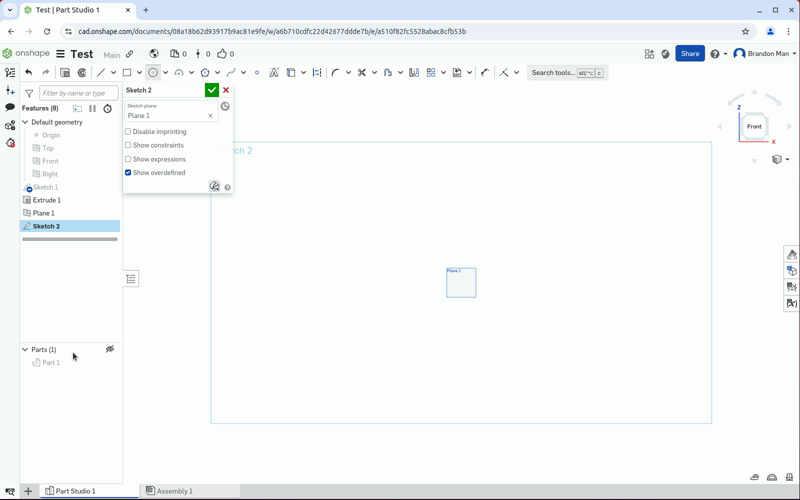
mouse_move(377, 265)
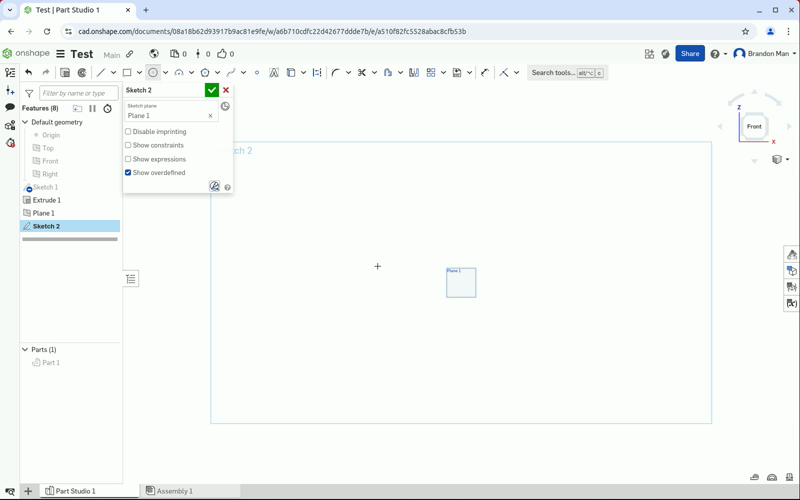
click(377, 265)
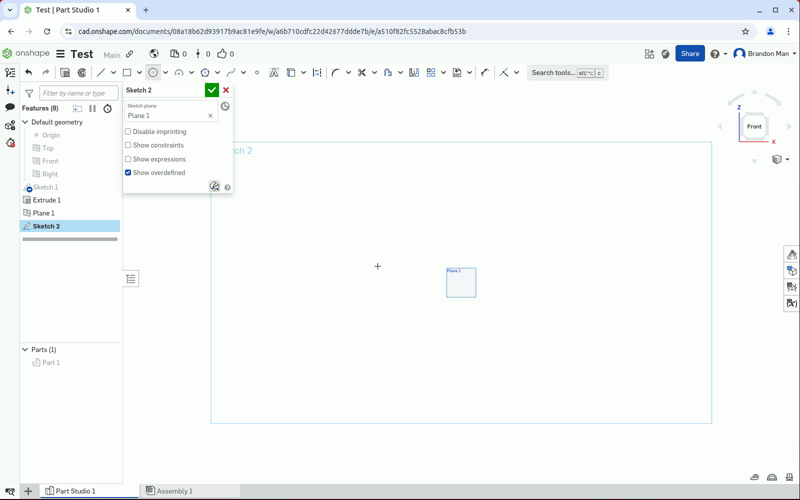
key_up(shift)
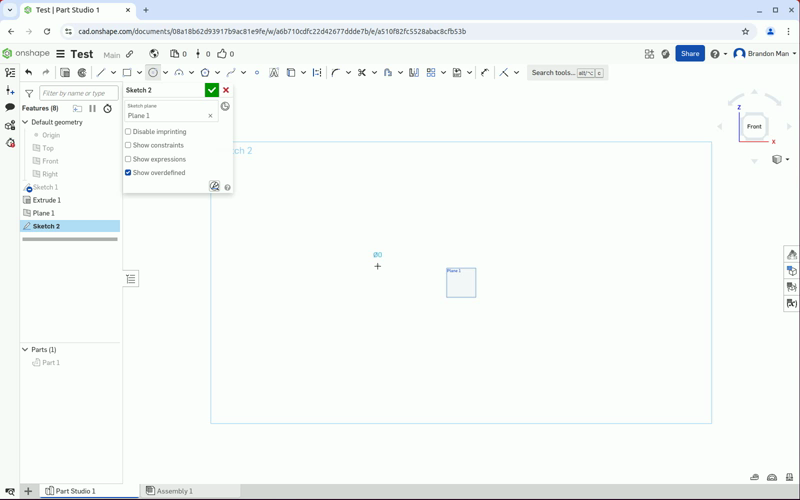
mouse_move(383, 265)
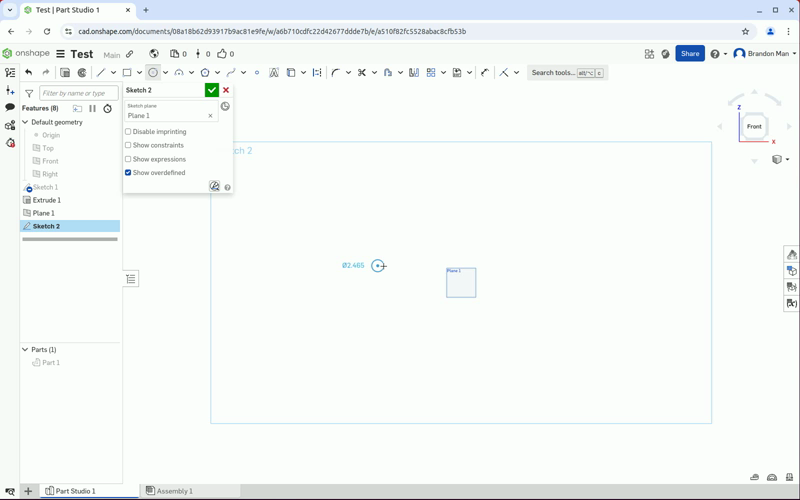
click(383, 265)
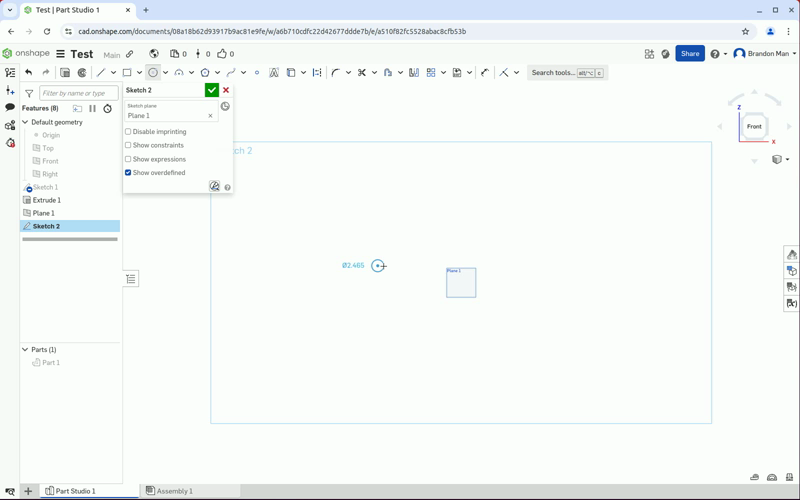
key(esc)
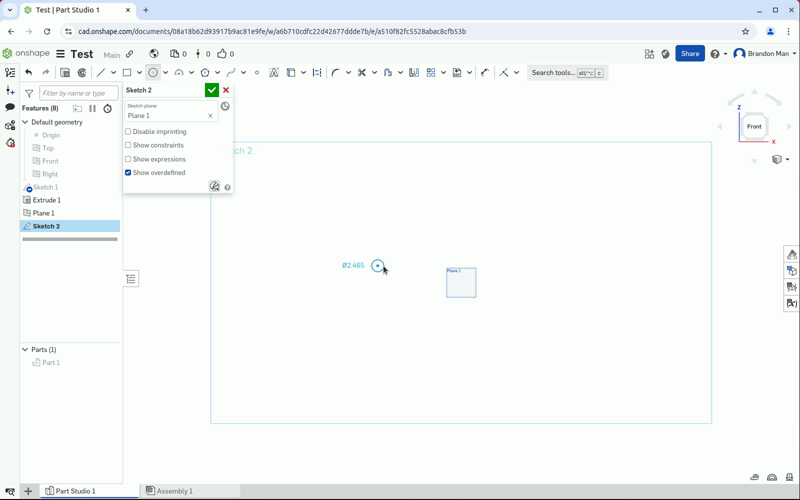
mouse_move(376, 268)
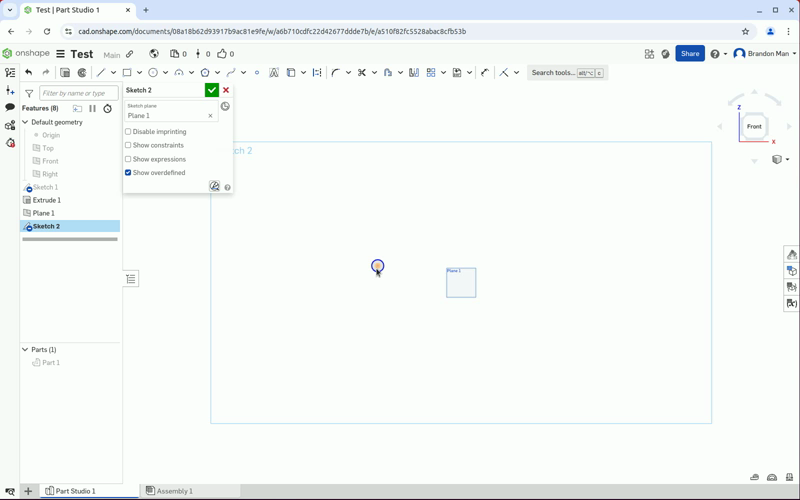
scroll(6)
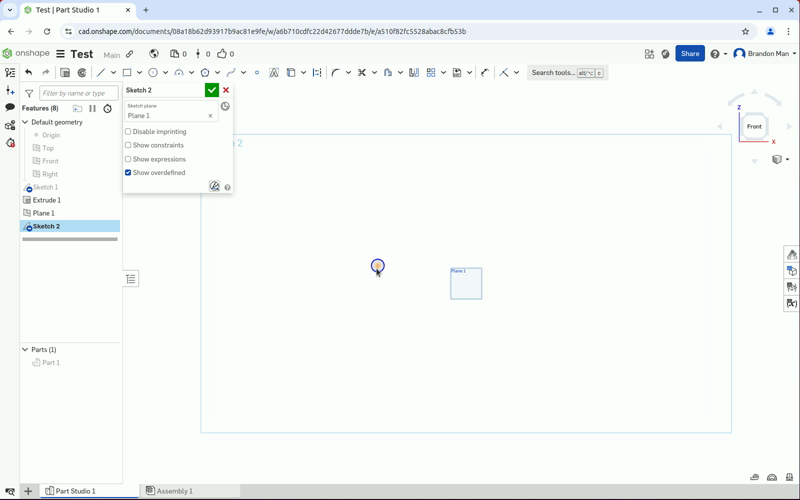
scroll(6)
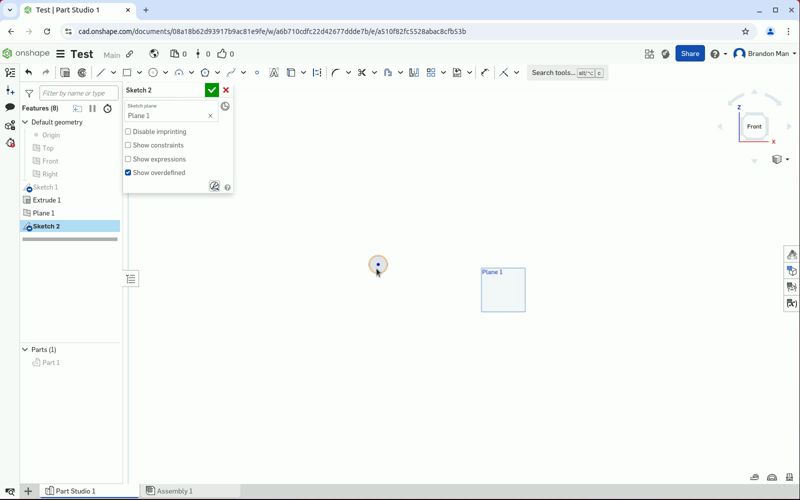
scroll(6)
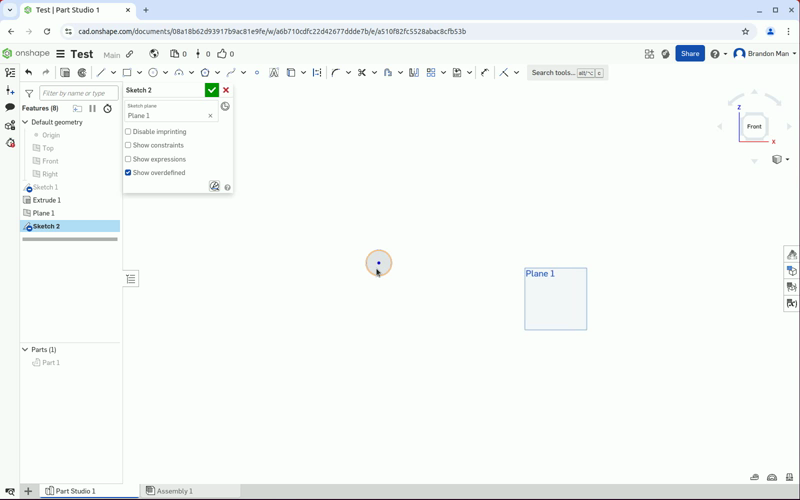
scroll(6)
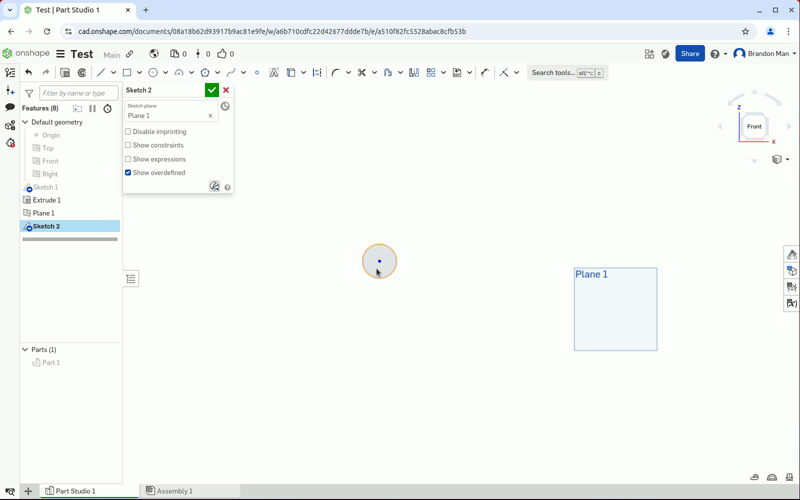
scroll(6)
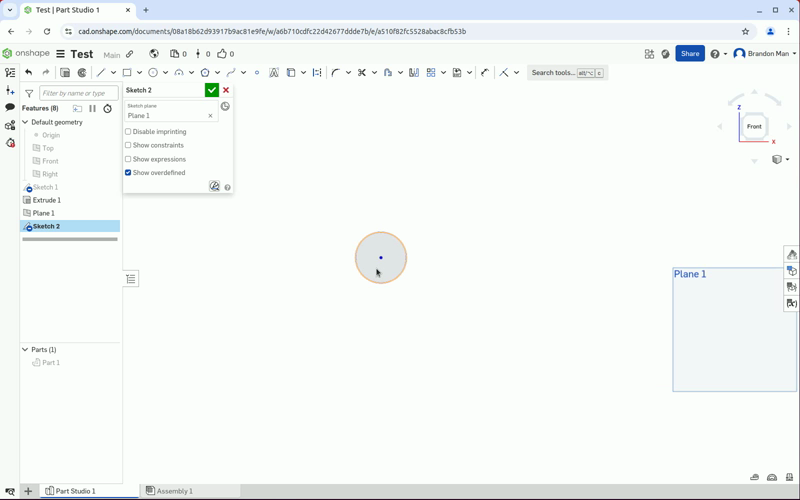
scroll(6)
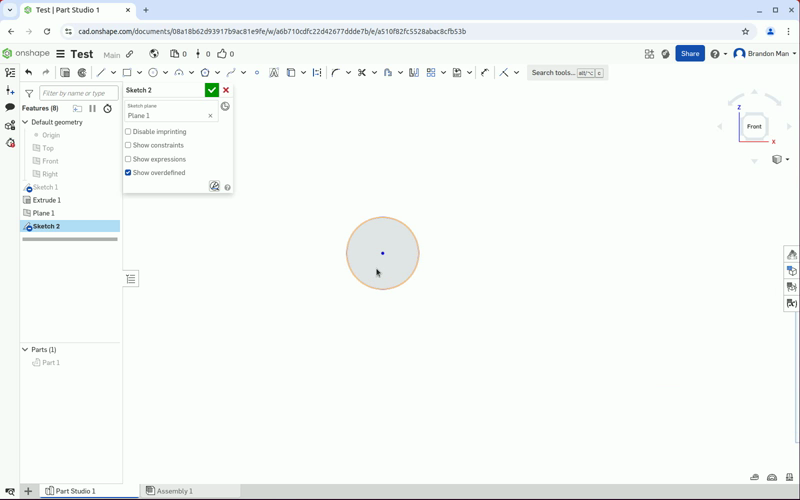
scroll(6)
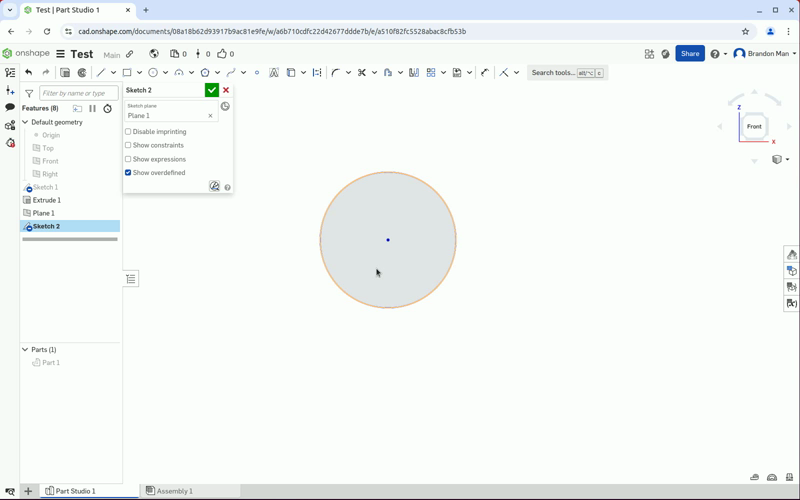
click(376, 268)
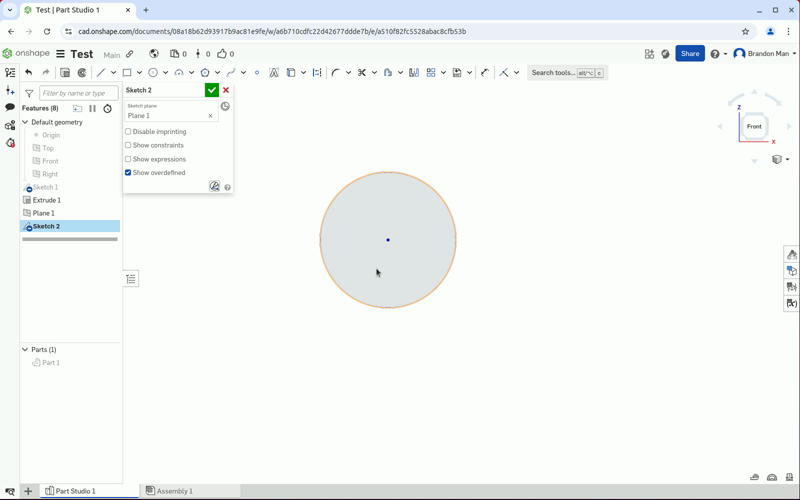
scroll(-6)
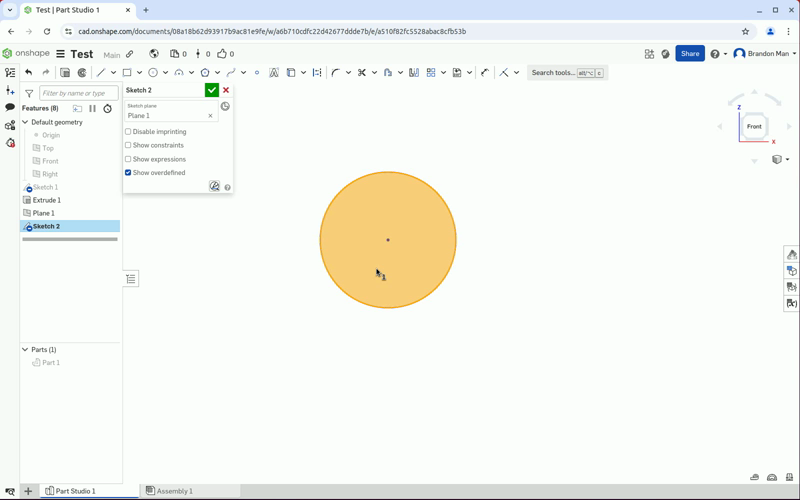
scroll(-6)
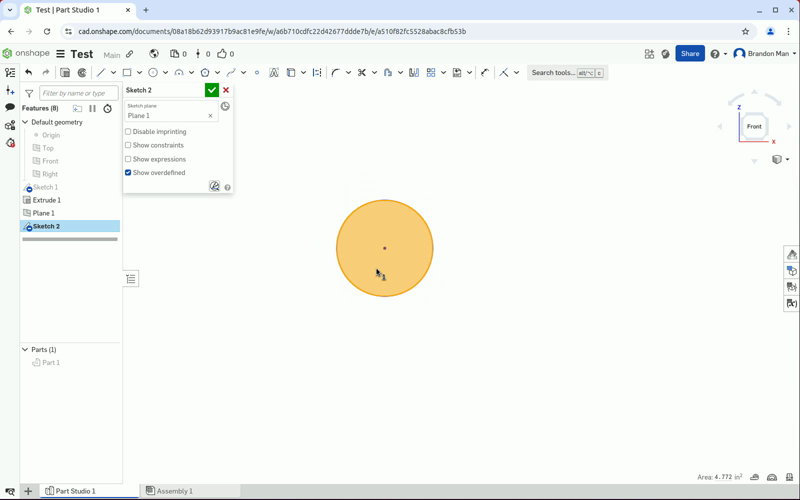
scroll(-6)
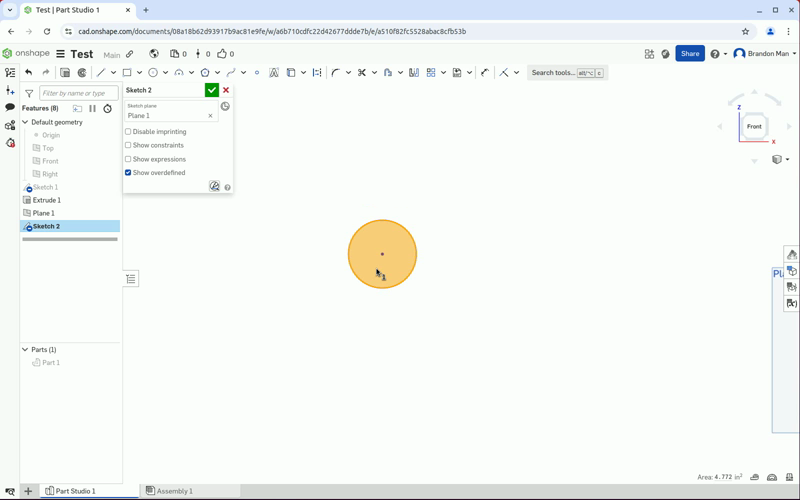
scroll(-6)
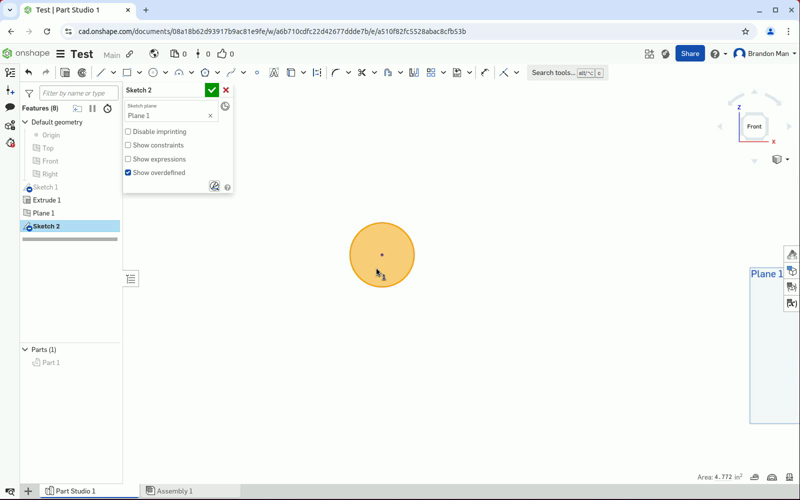
scroll(-6)
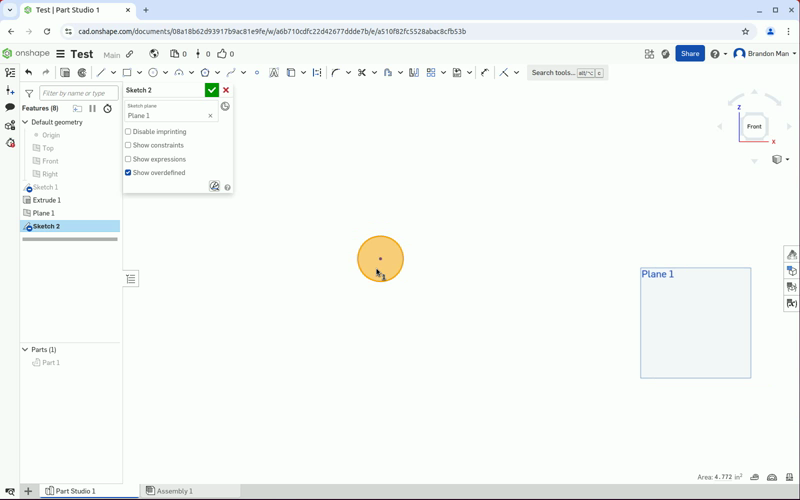
scroll(-6)
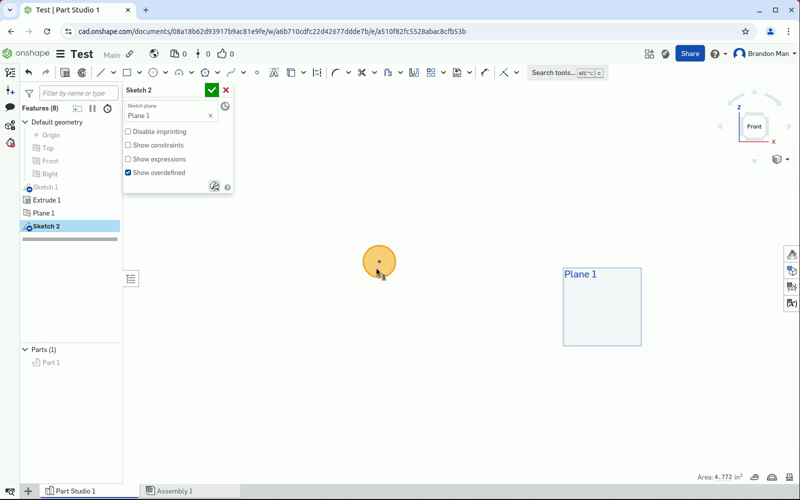
scroll(-6)
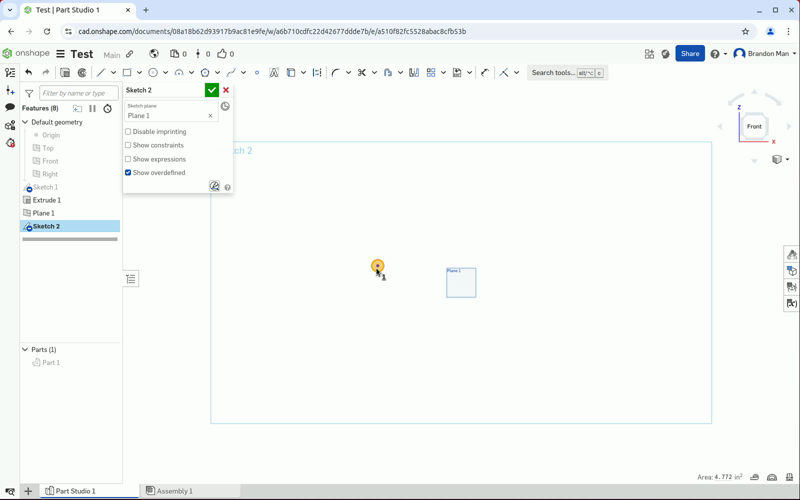
mouse_move(73, 352)
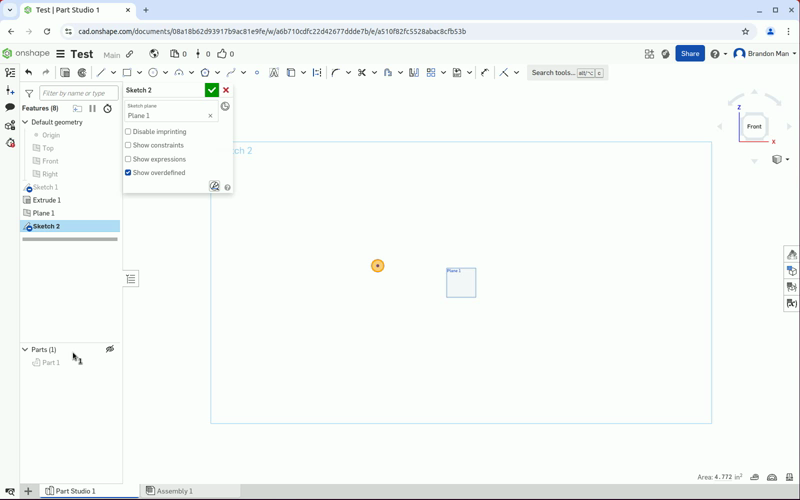
key(shift+y)
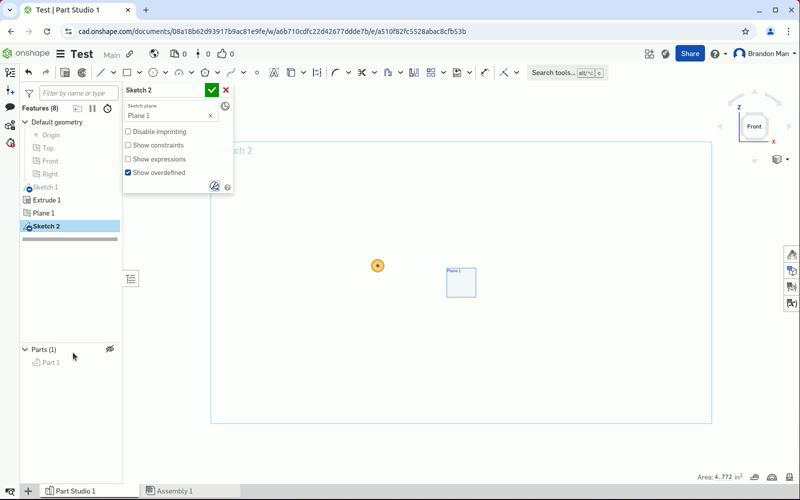
key(shift+e)
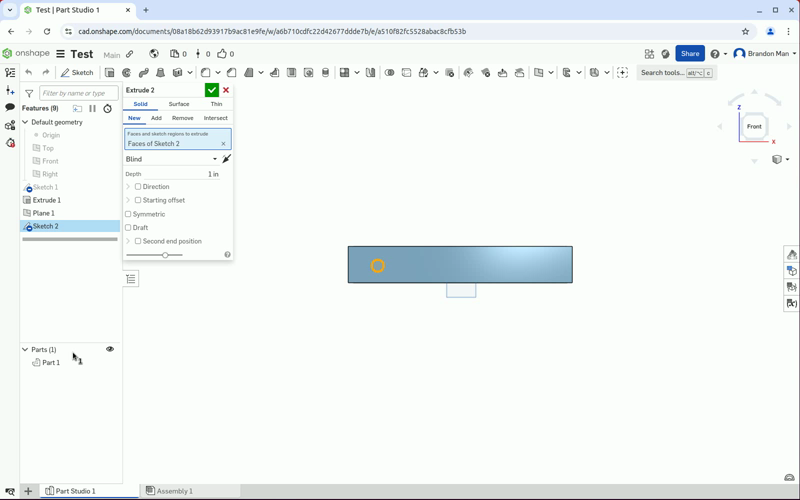
mouse_move(143, 106)
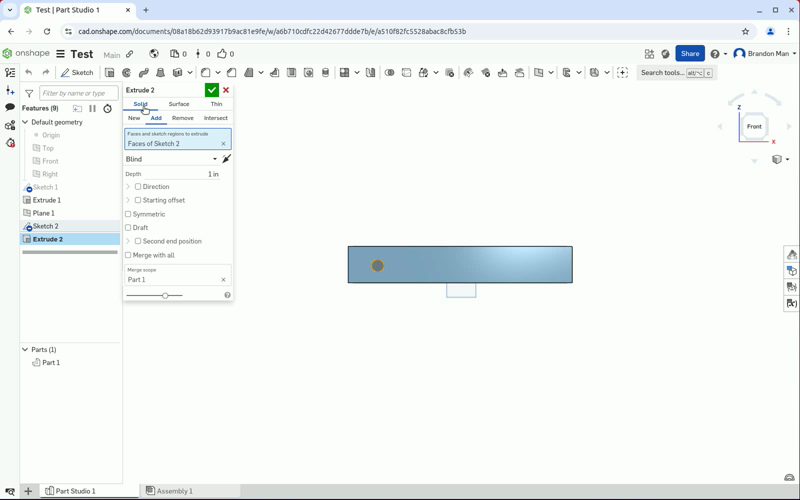
click(143, 106)
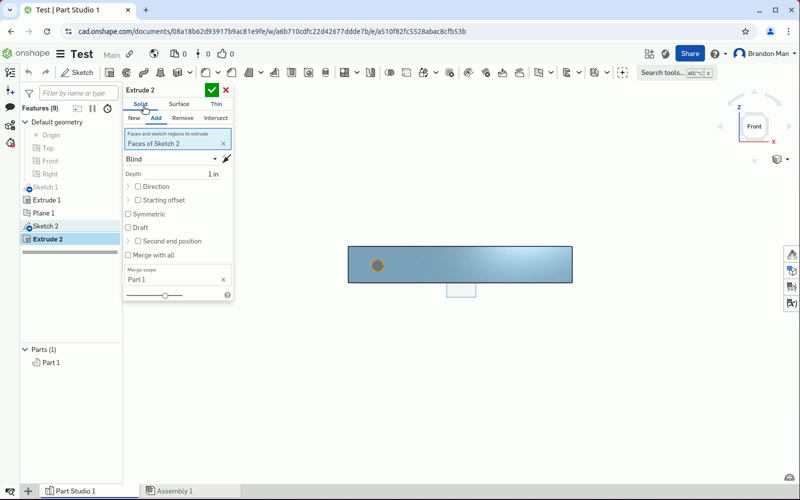
mouse_move(186, 120)
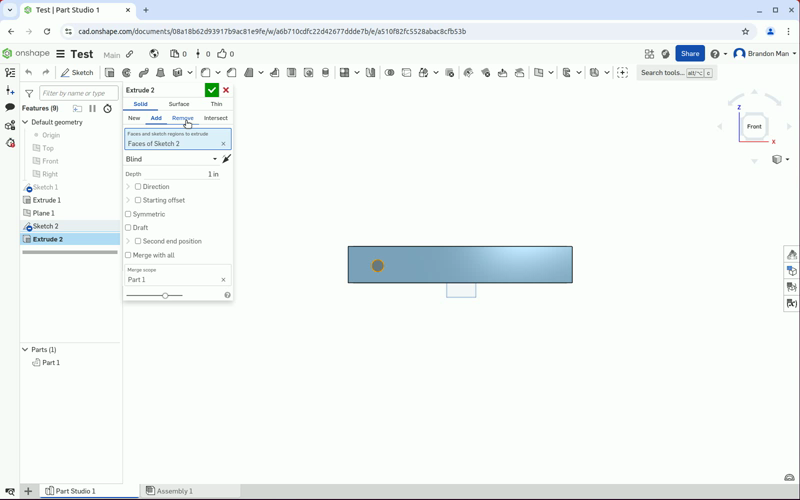
click(186, 120)
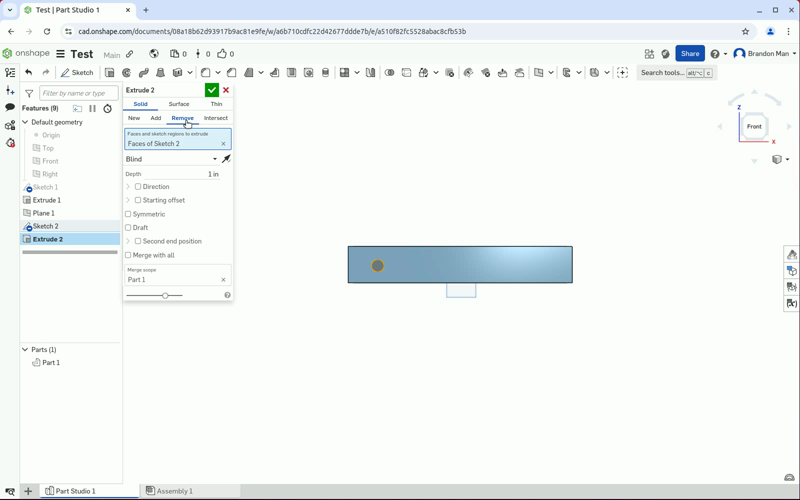
key(tab, 4)
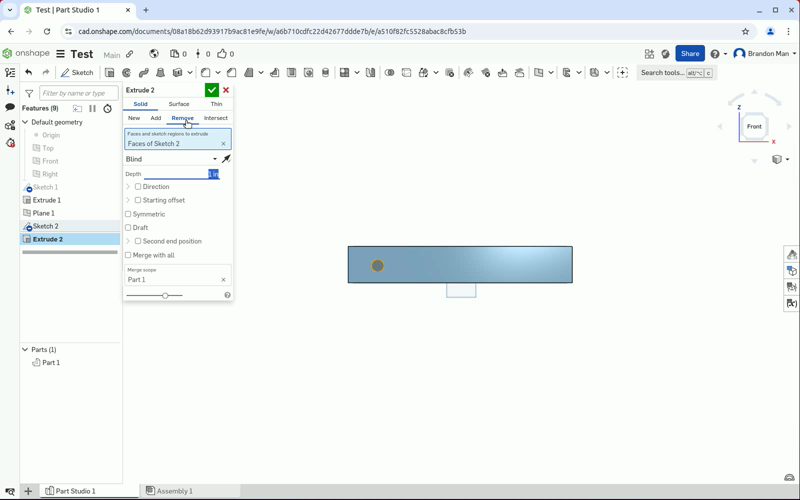
text(22.386)
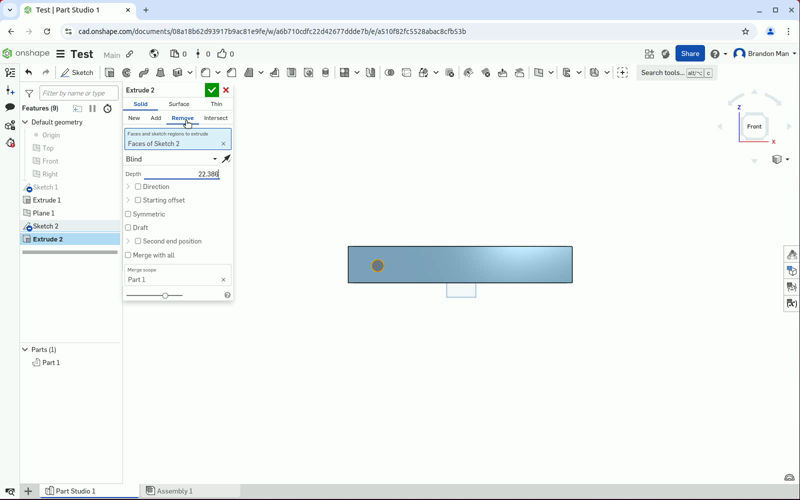
key(tab, 6)
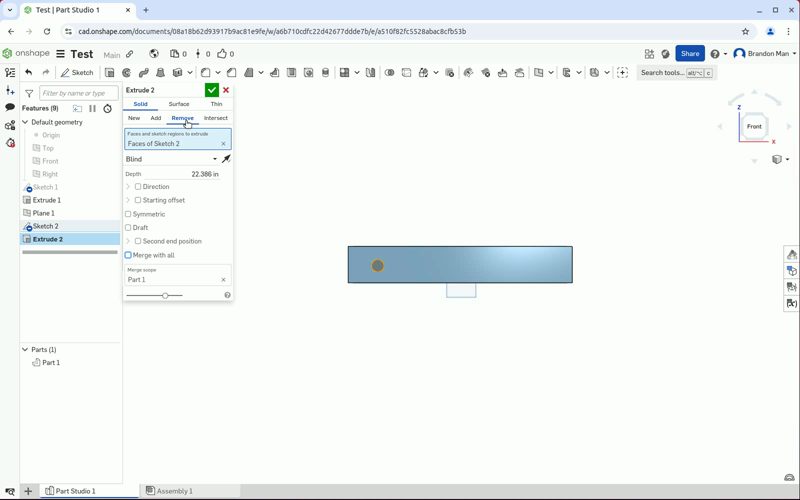
key(space)
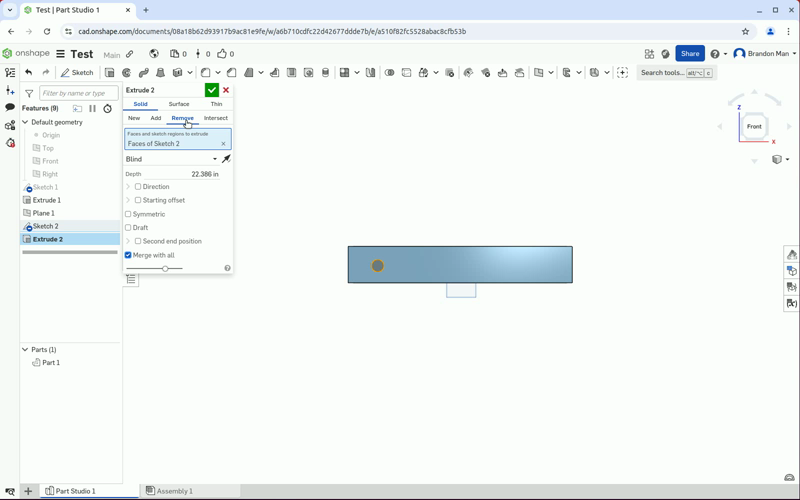
key(enter)
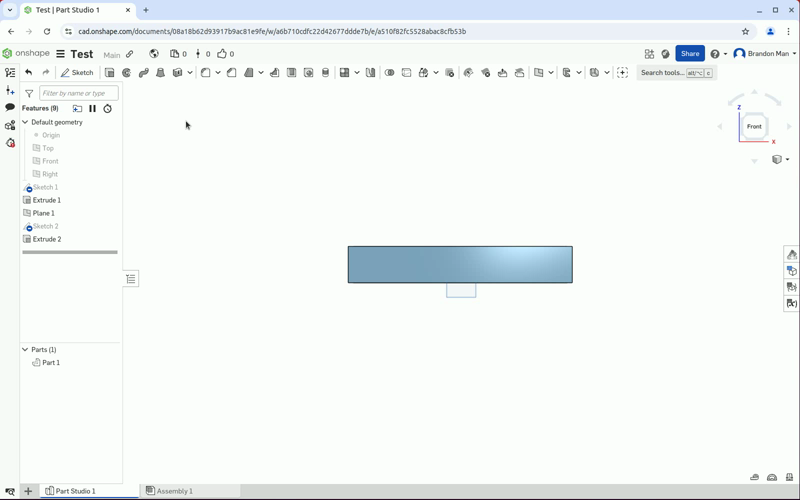
key(shift+h)
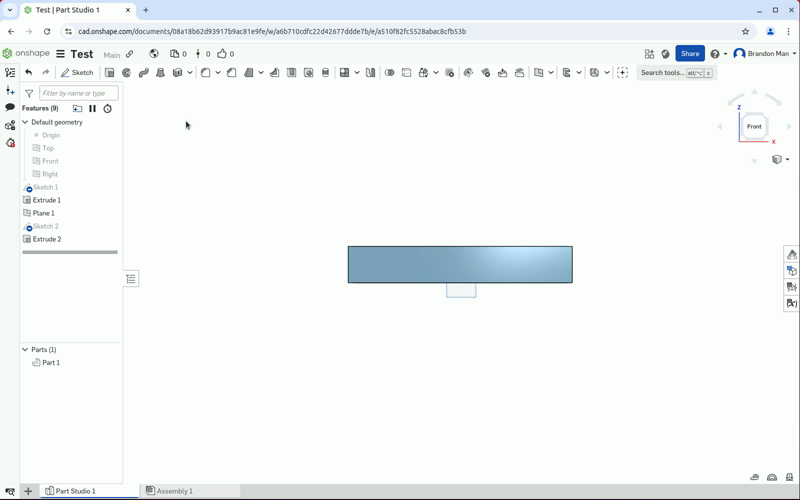
key(shift+h)
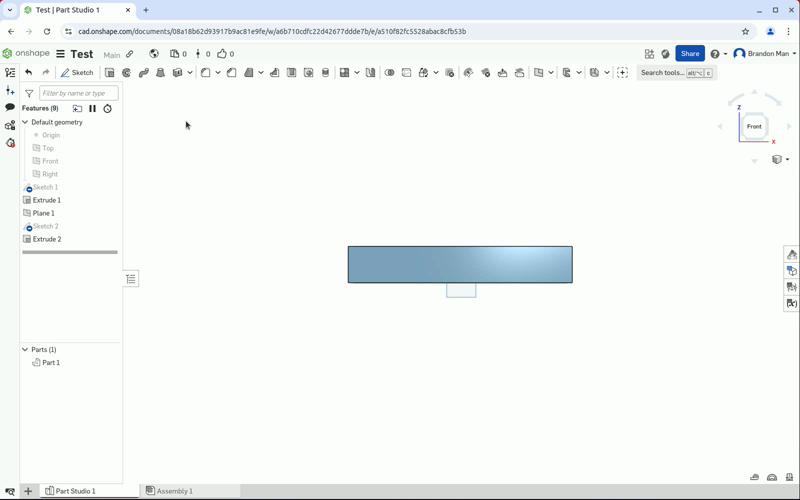
mouse_move(73, 189)
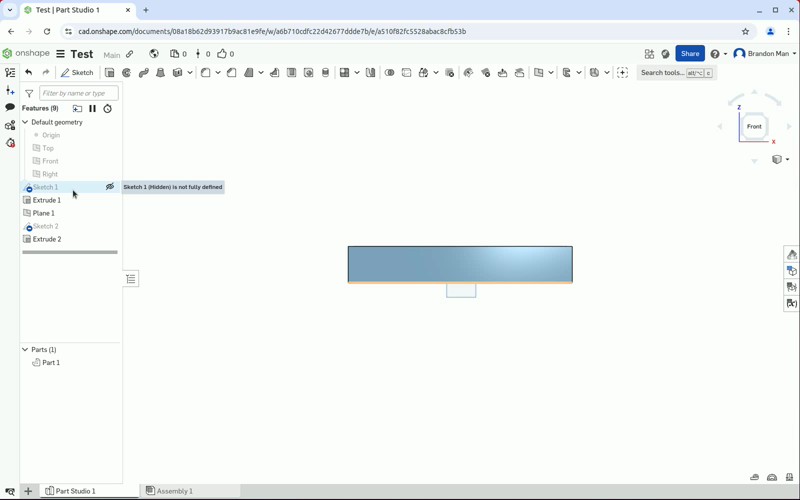
click(73, 189)
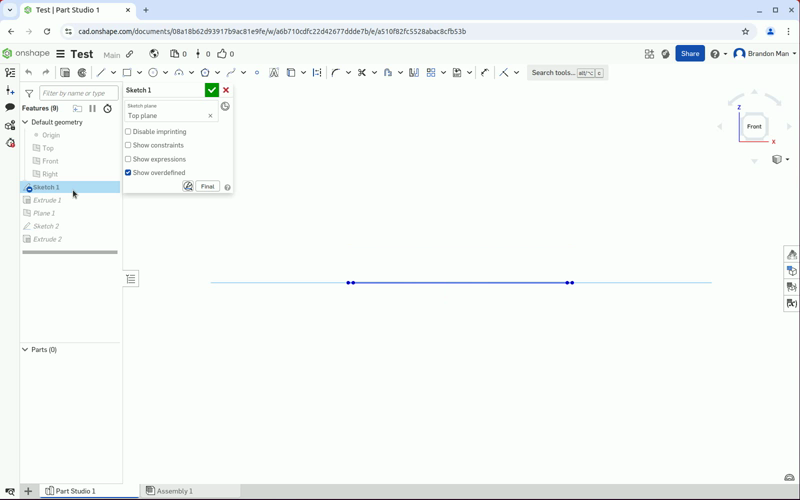
mouse_move(229, 92)
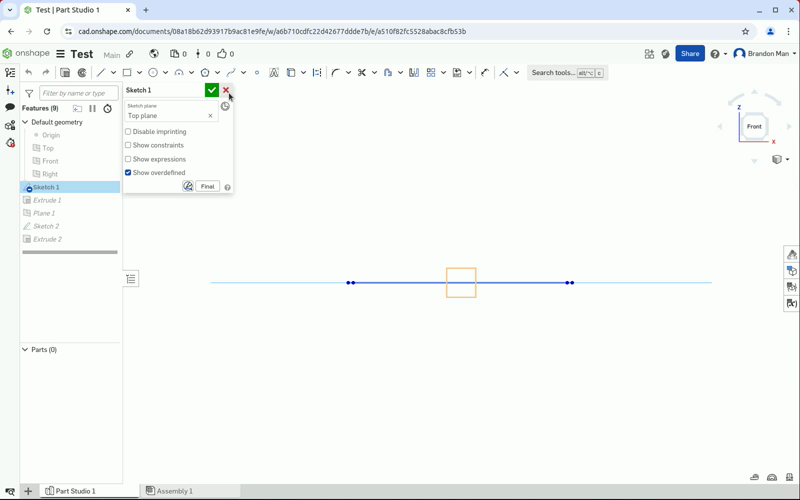
click(229, 92)
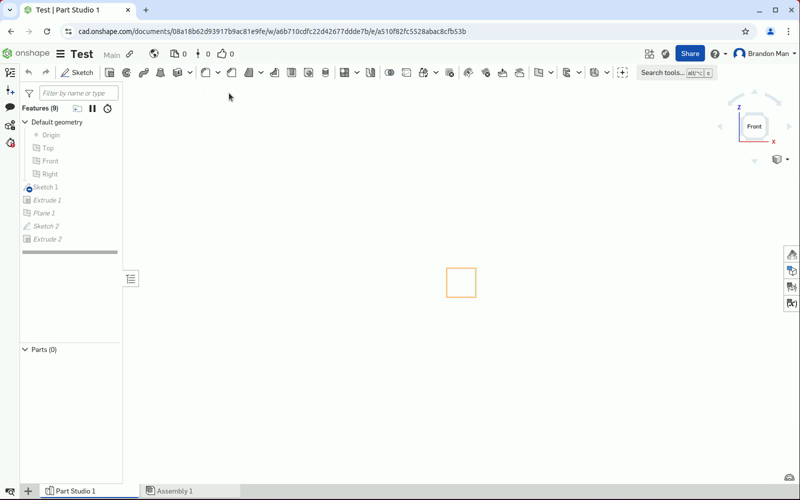
key(shift+s)
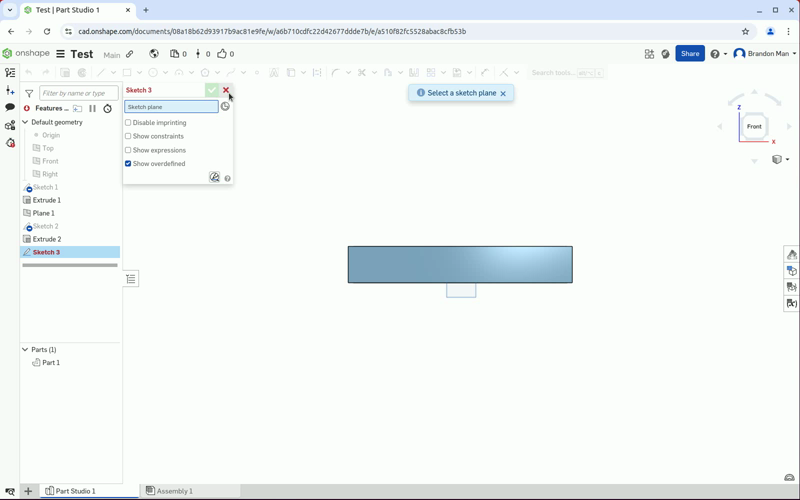
mouse_move(73, 215)
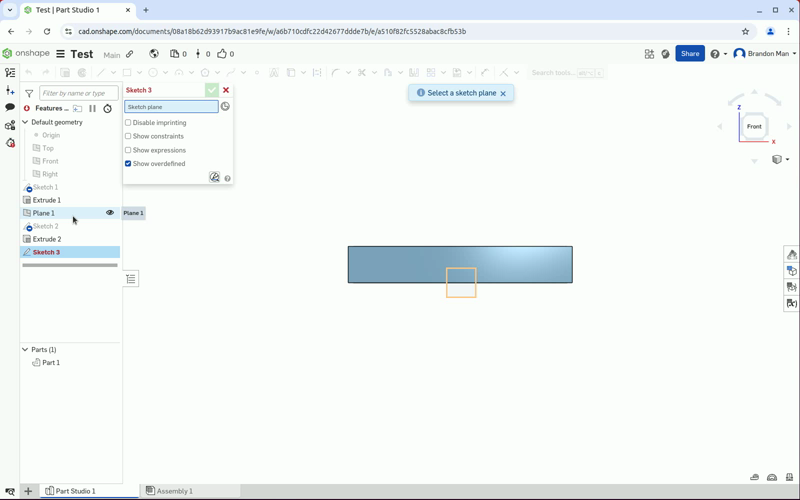
click(73, 215)
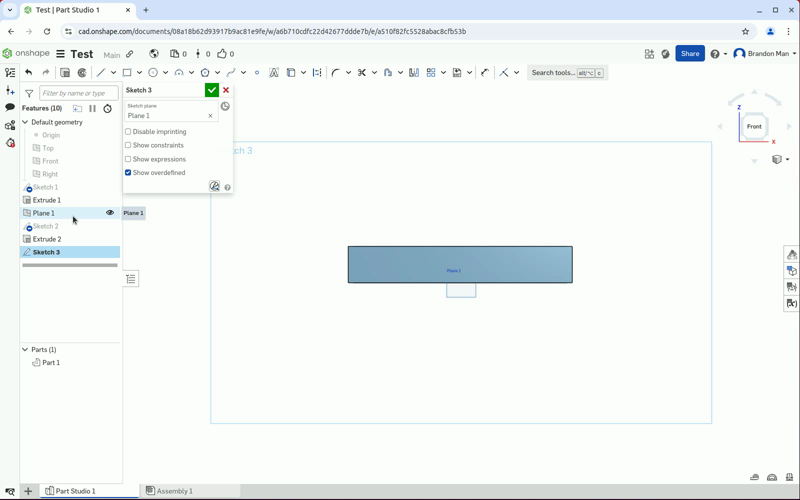
mouse_move(73, 352)
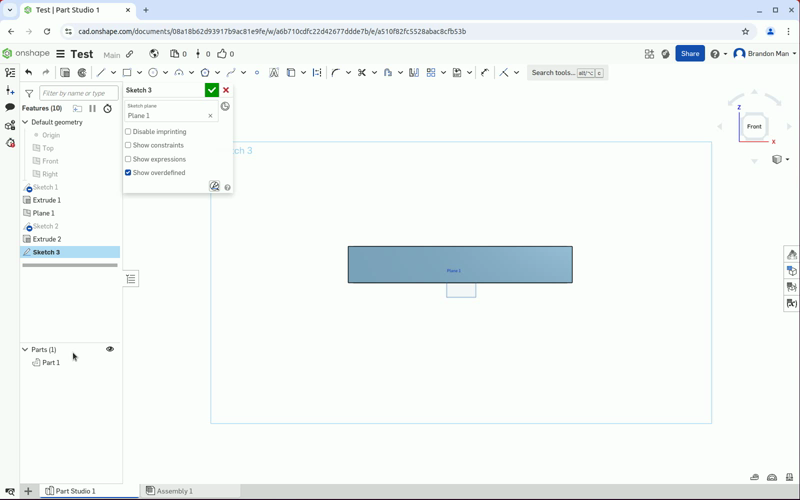
key(y)
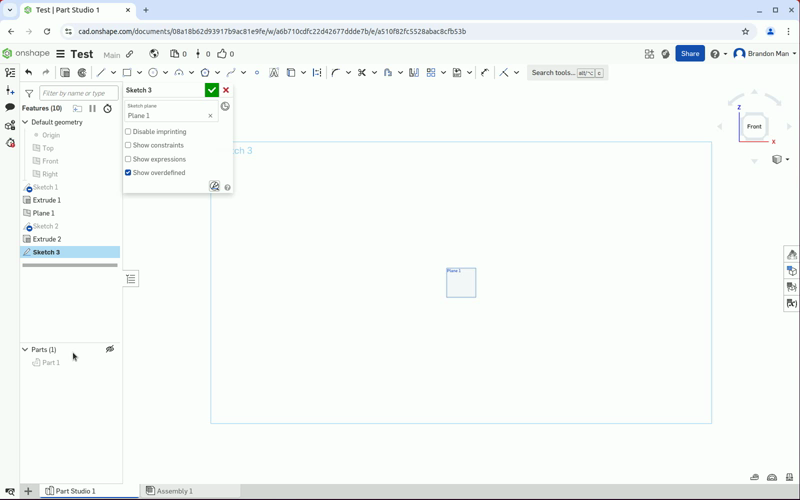
key(c)
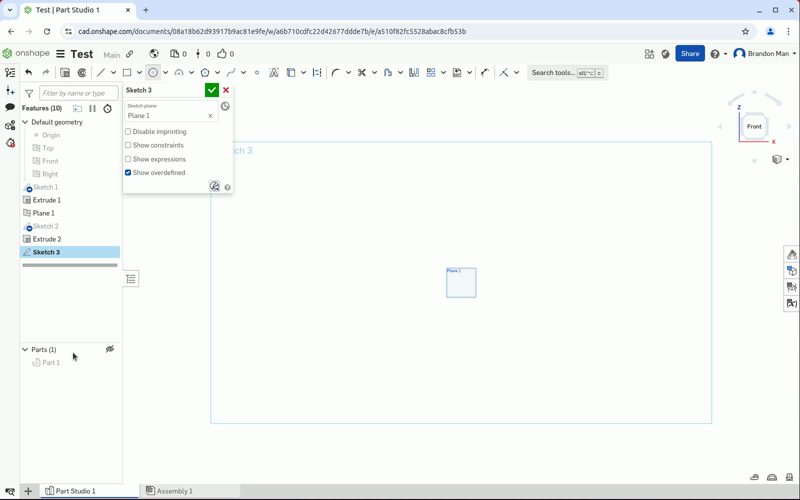
key_down(shift)
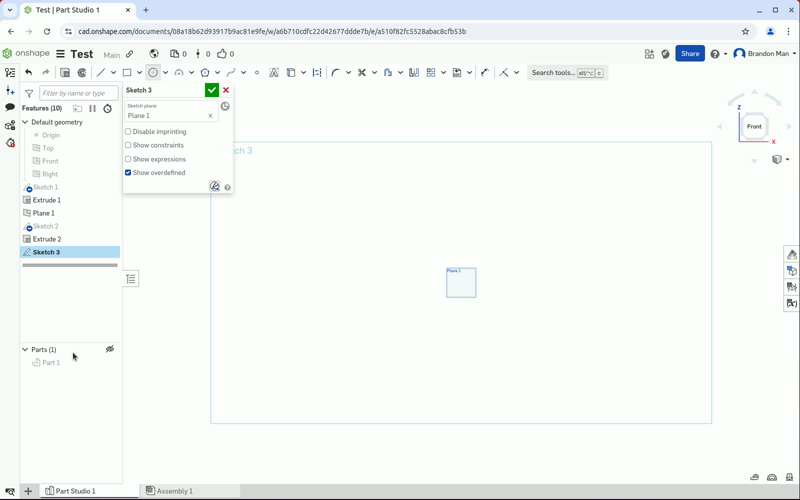
mouse_move(460, 265)
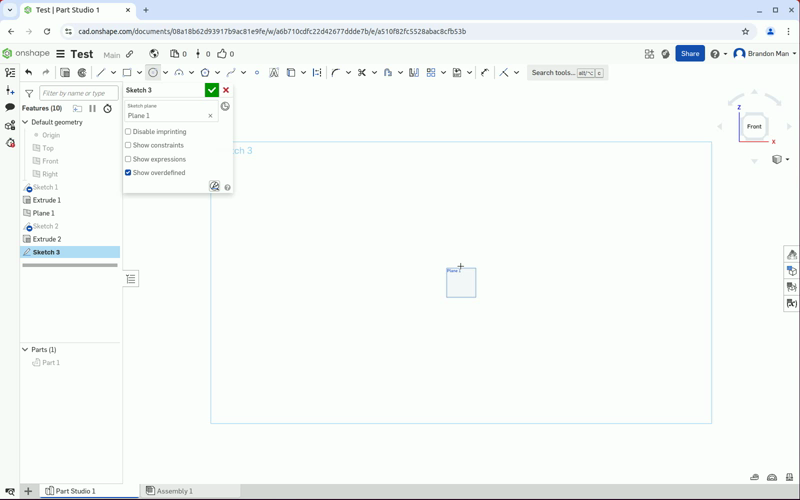
click(460, 265)
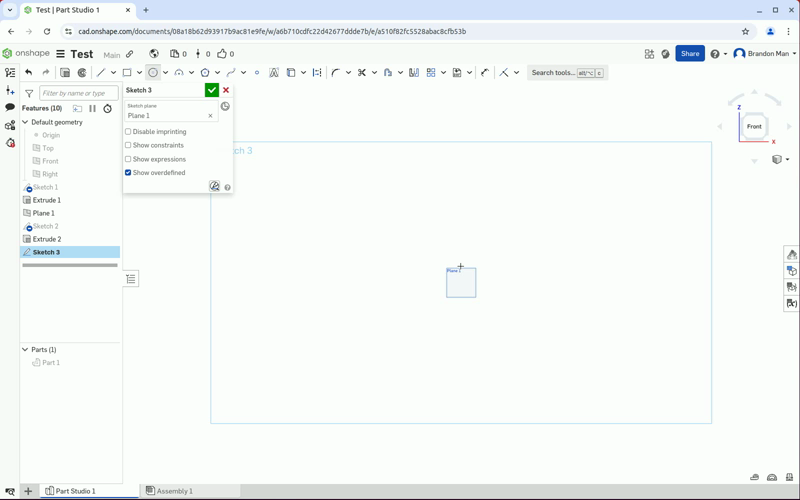
key_up(shift)
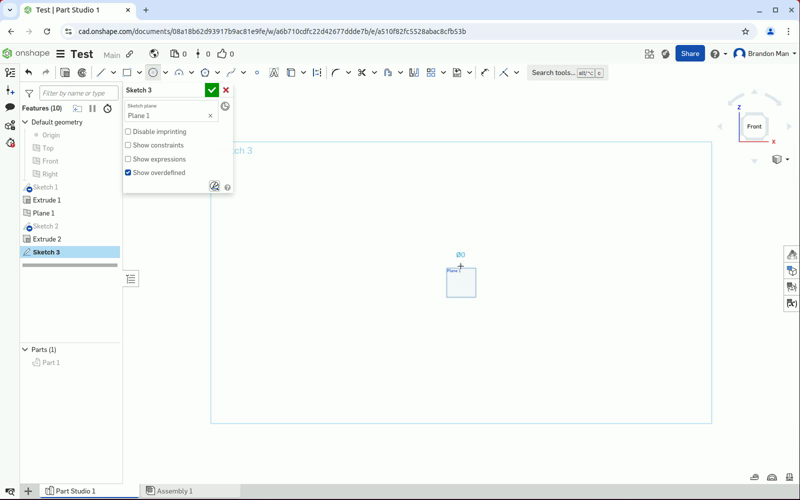
mouse_move(466, 265)
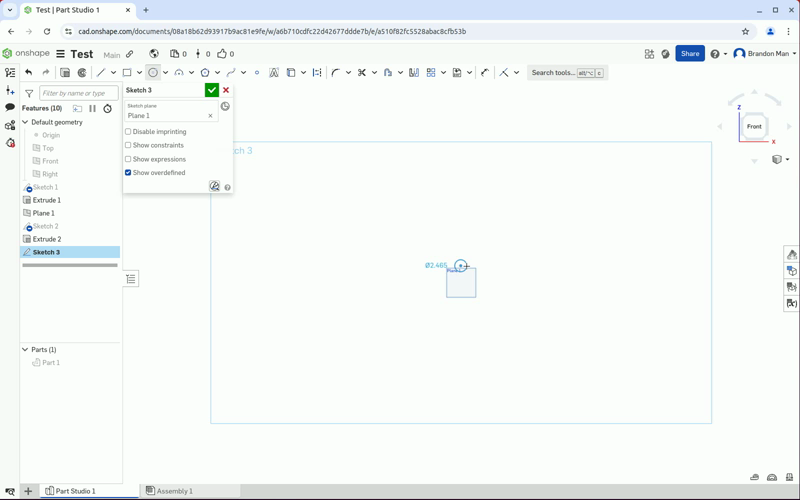
click(466, 265)
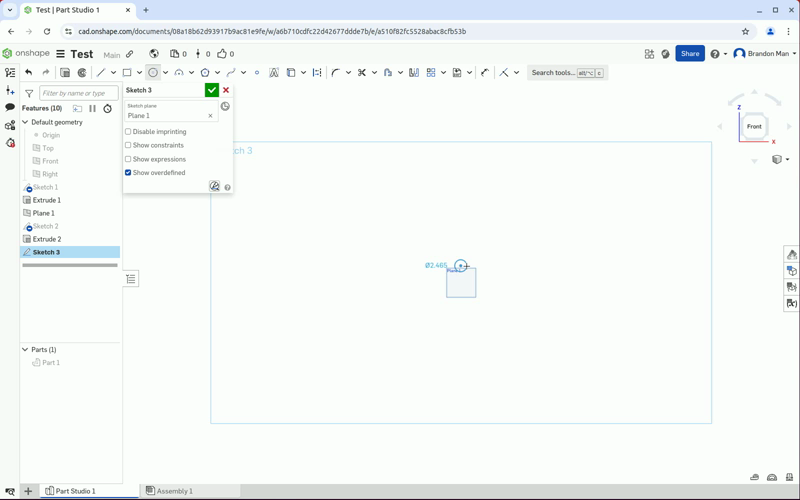
key(esc)
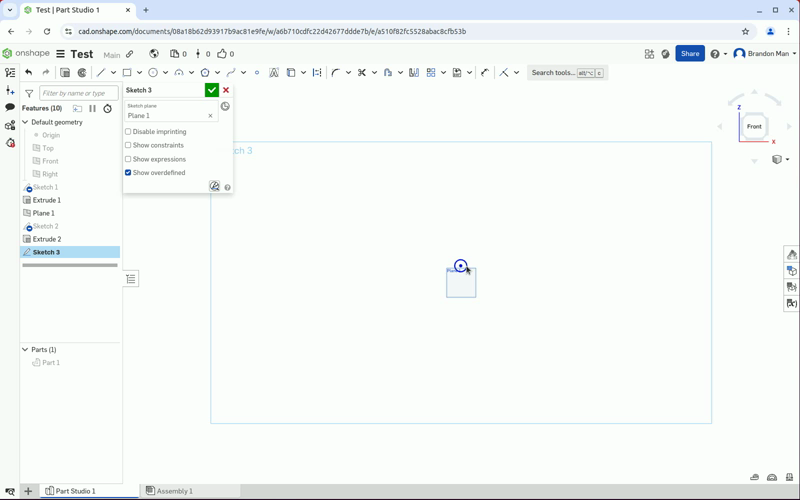
mouse_move(465, 263)
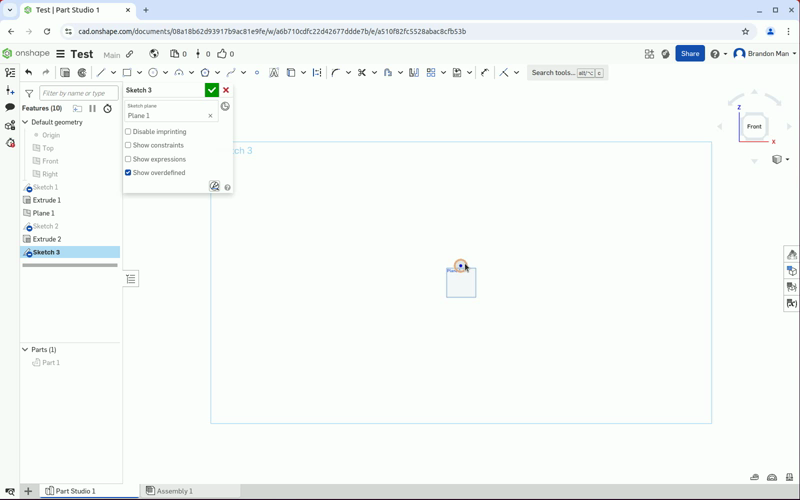
scroll(6)
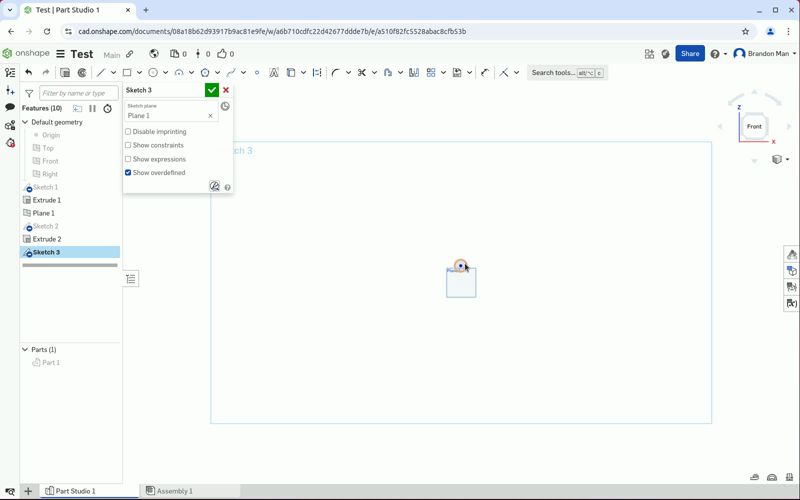
scroll(6)
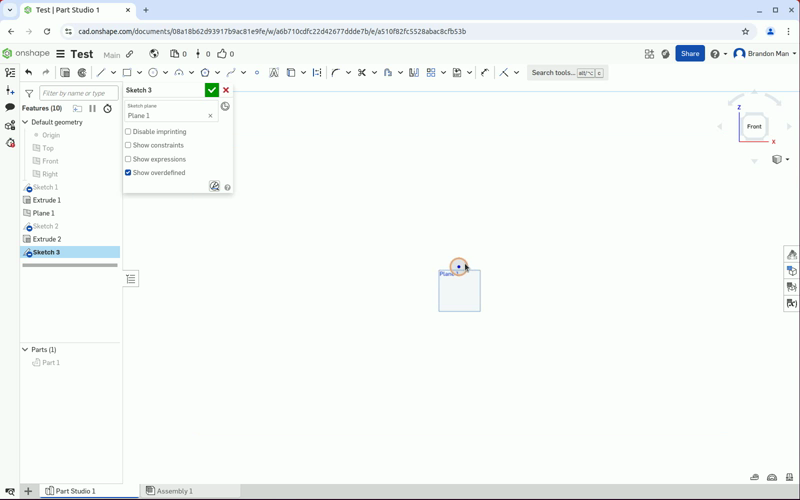
scroll(6)
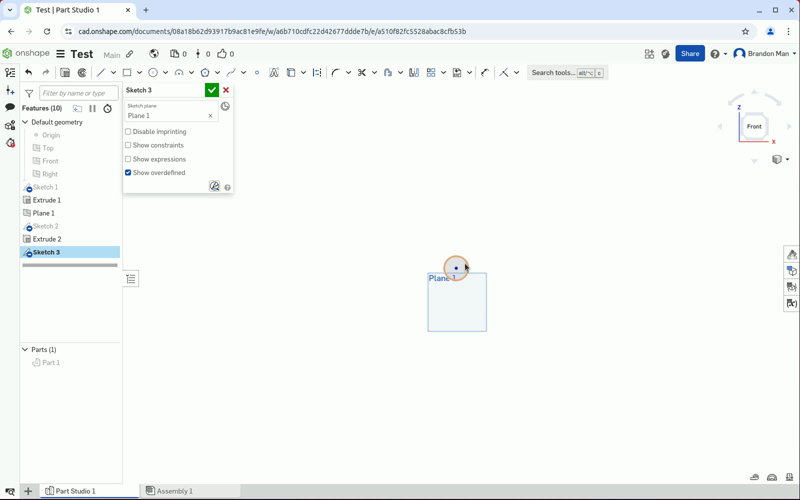
scroll(6)
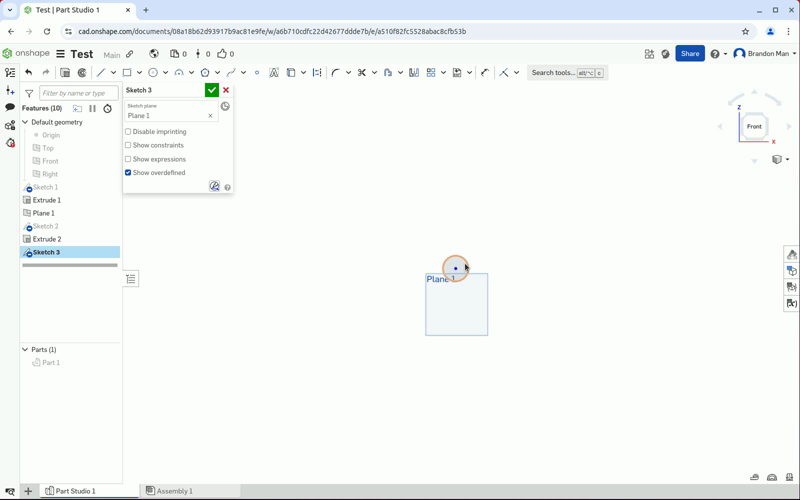
scroll(6)
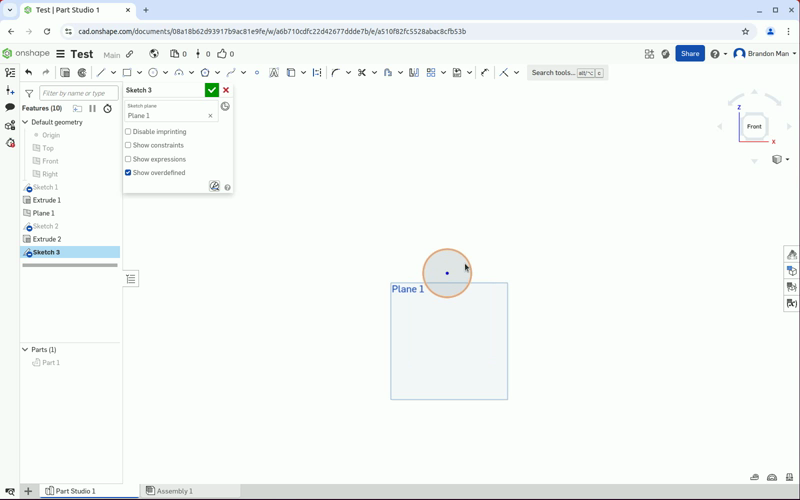
scroll(6)
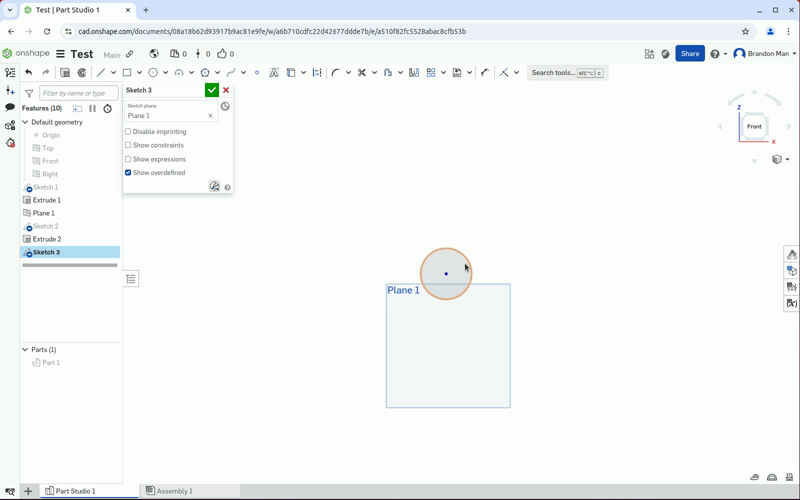
scroll(6)
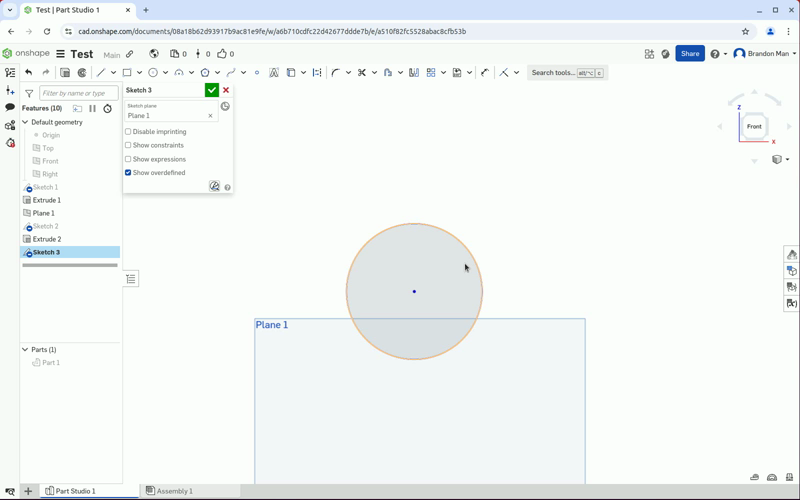
click(465, 263)
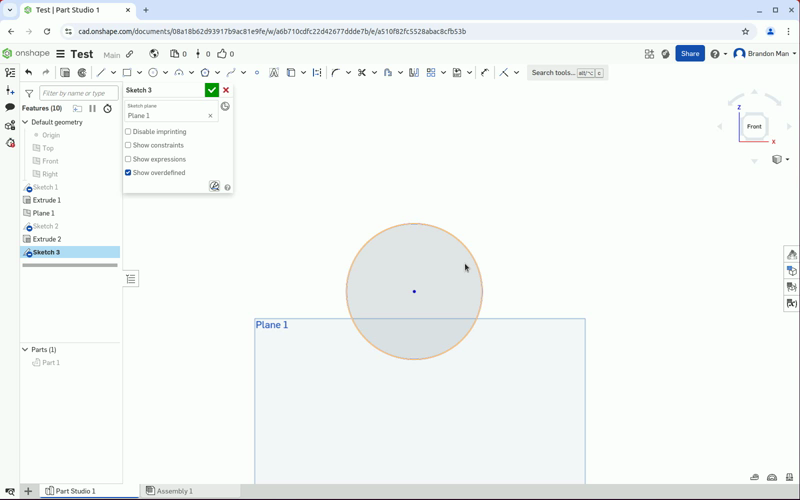
scroll(-6)
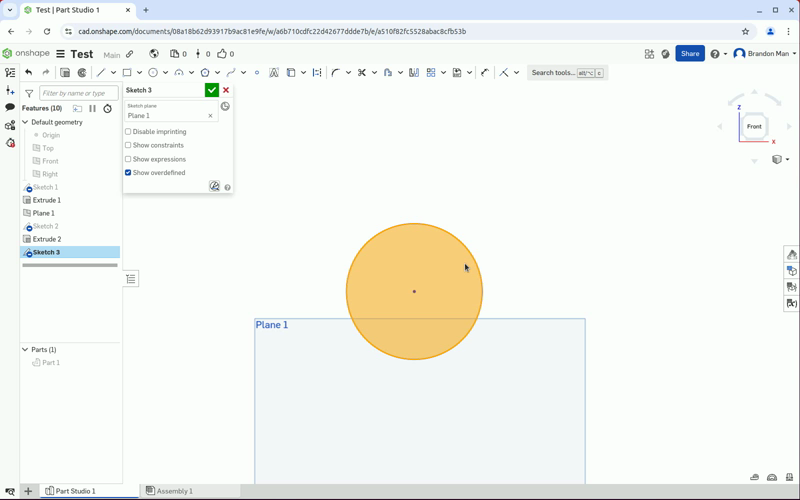
scroll(-6)
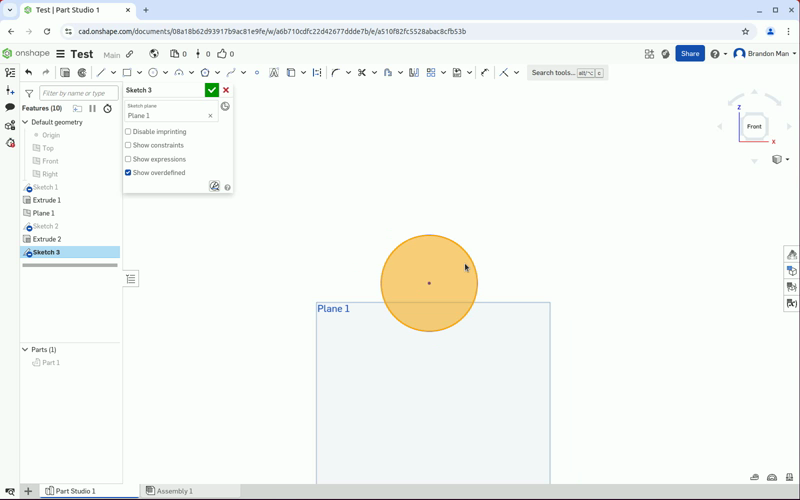
scroll(-6)
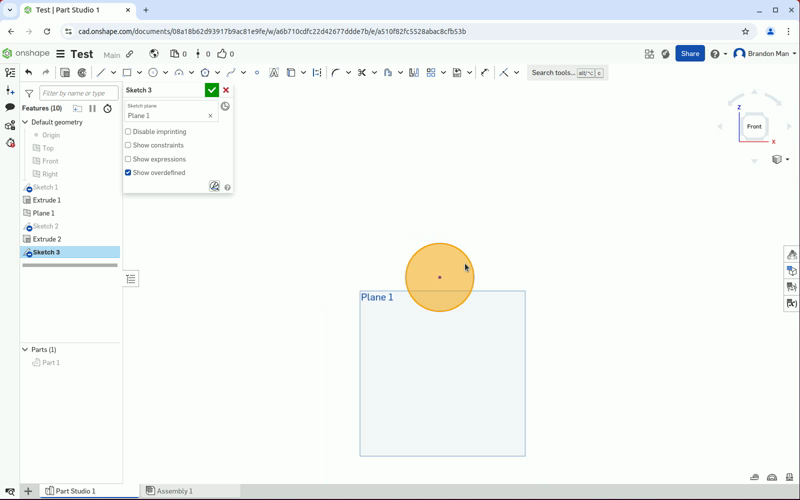
scroll(-6)
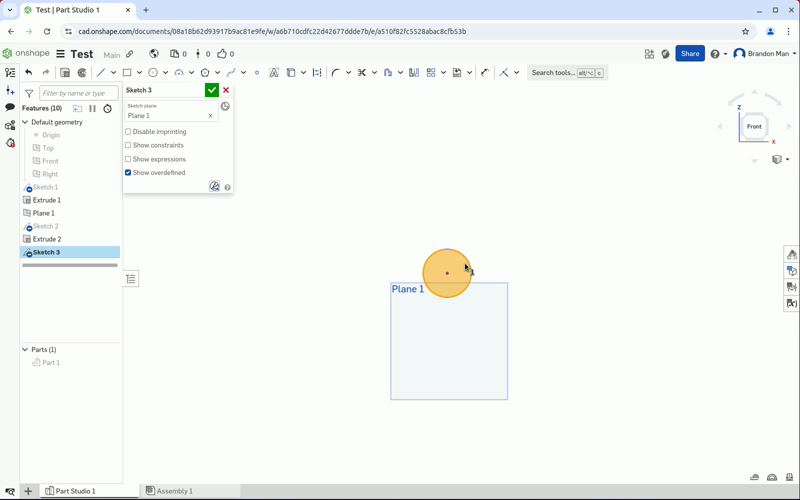
scroll(-6)
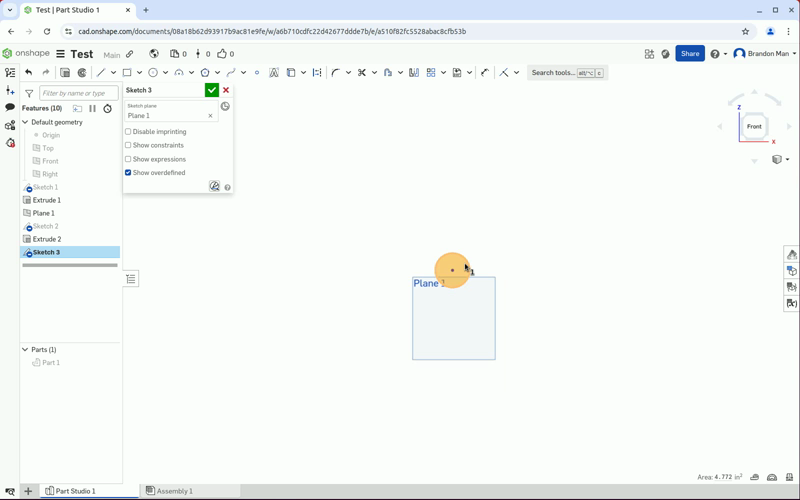
scroll(-6)
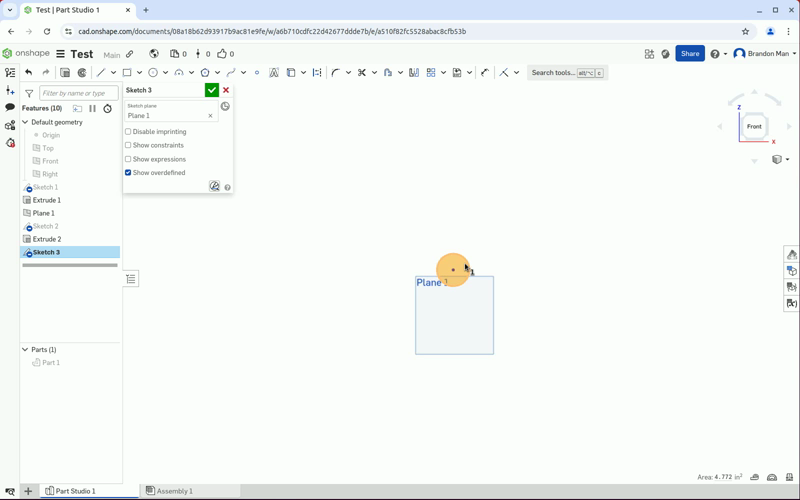
scroll(-6)
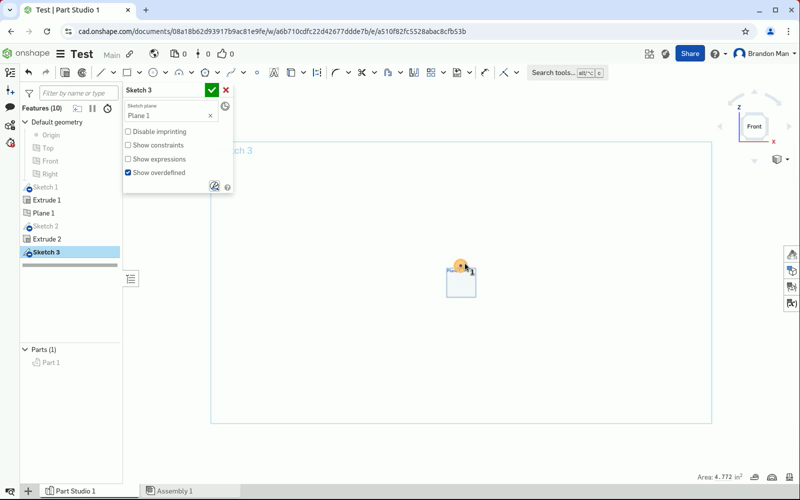
mouse_move(73, 352)
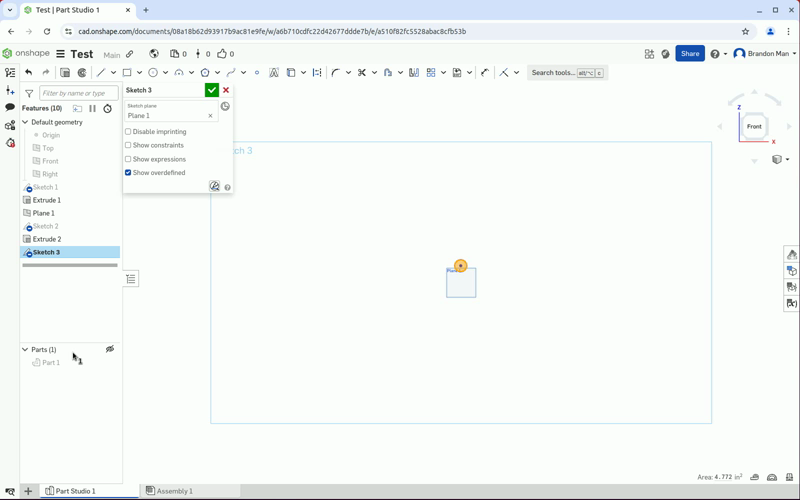
key(shift+y)
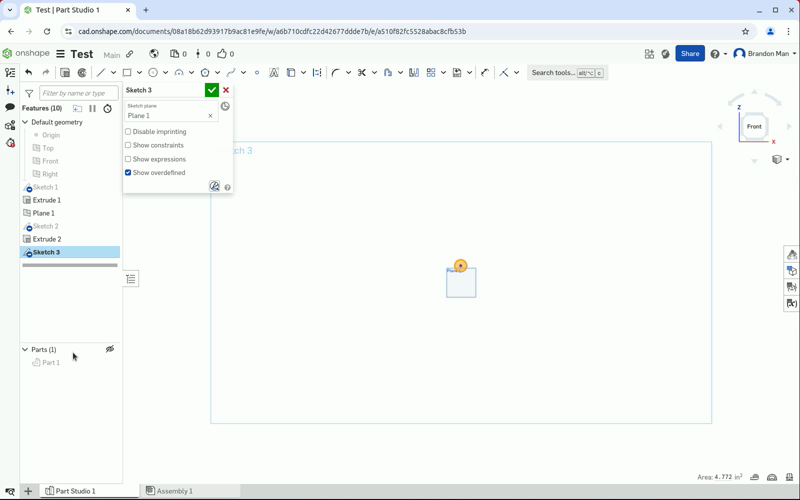
key(shift+e)
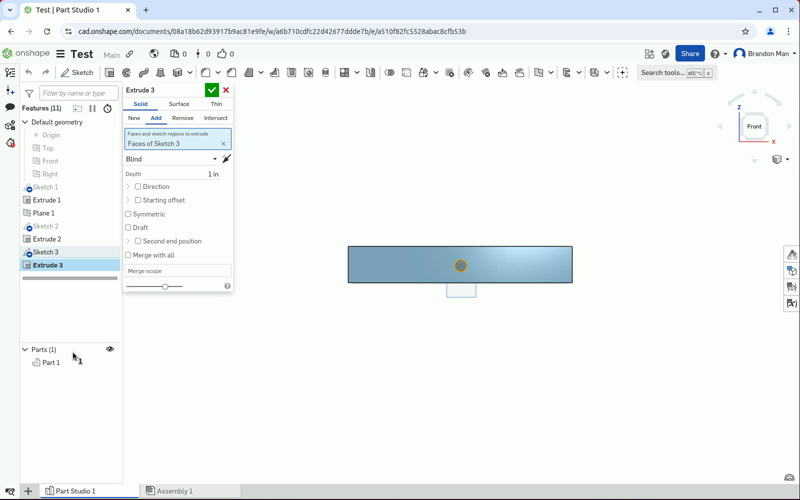
mouse_move(143, 106)
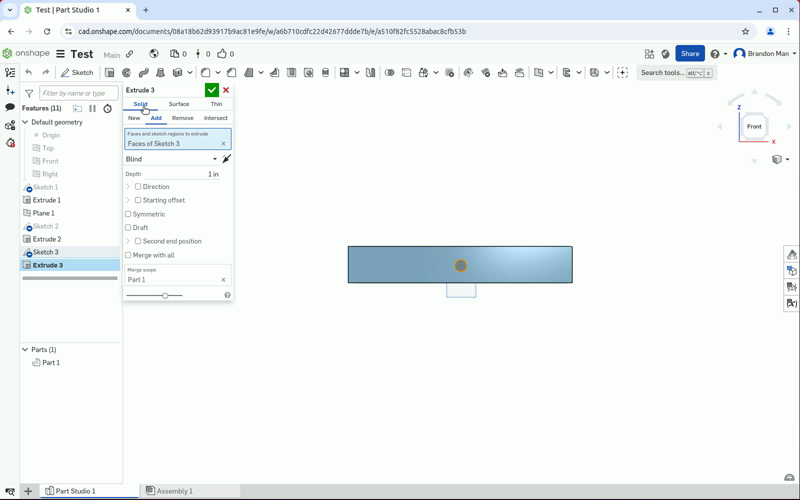
click(143, 106)
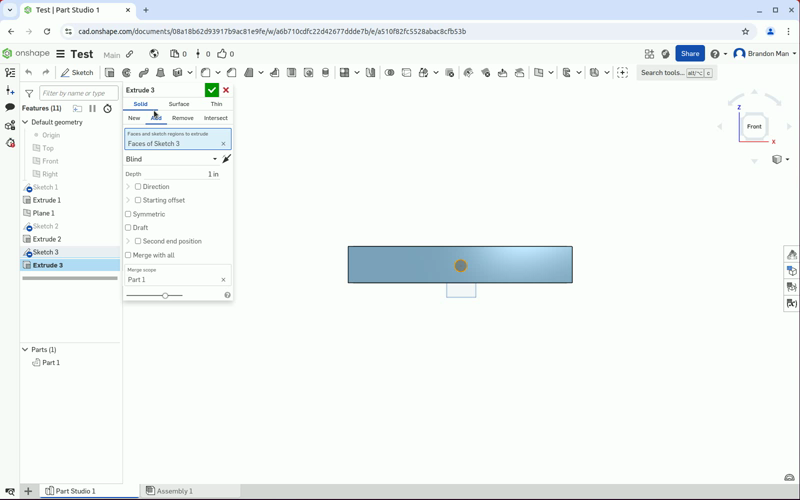
mouse_move(186, 120)
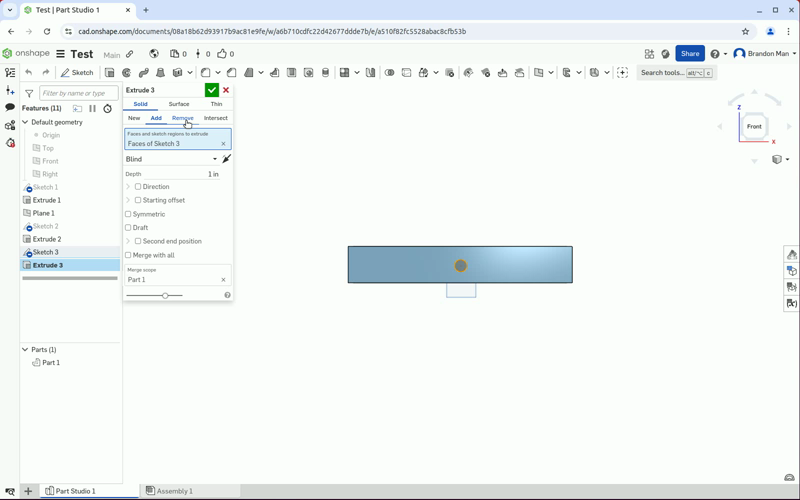
click(186, 120)
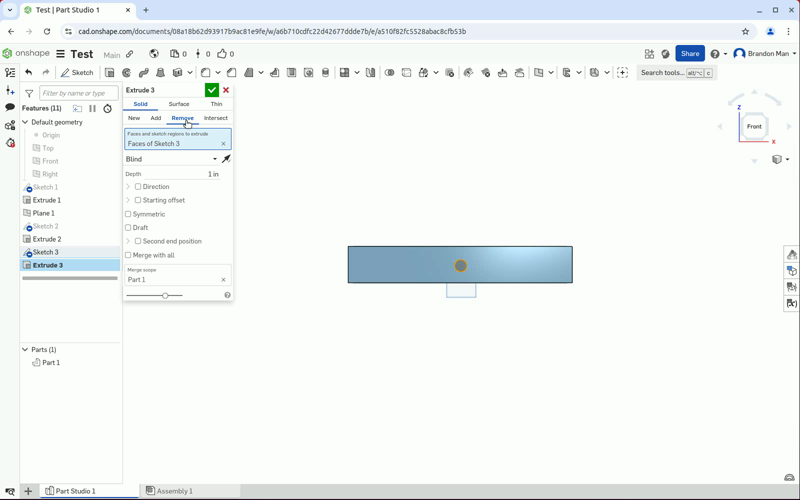
key(tab, 4)
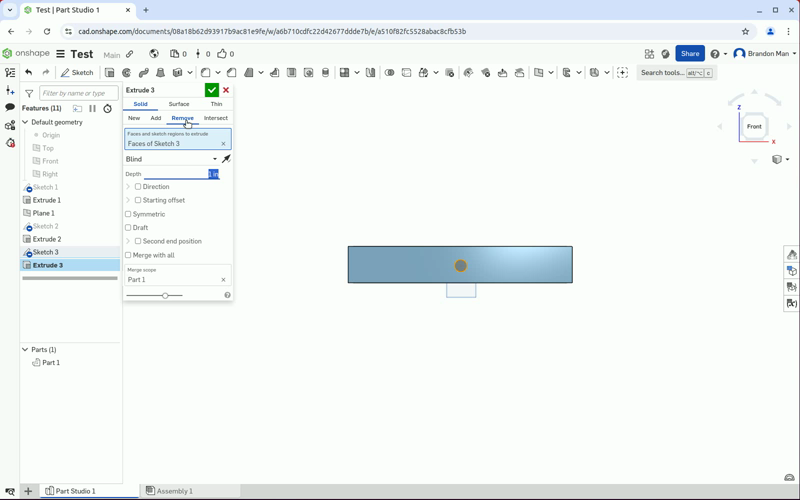
text(22.386)
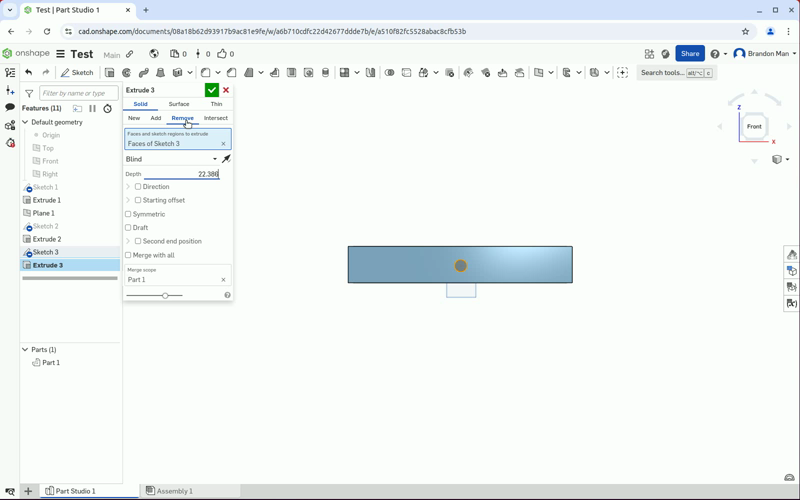
key(tab, 6)
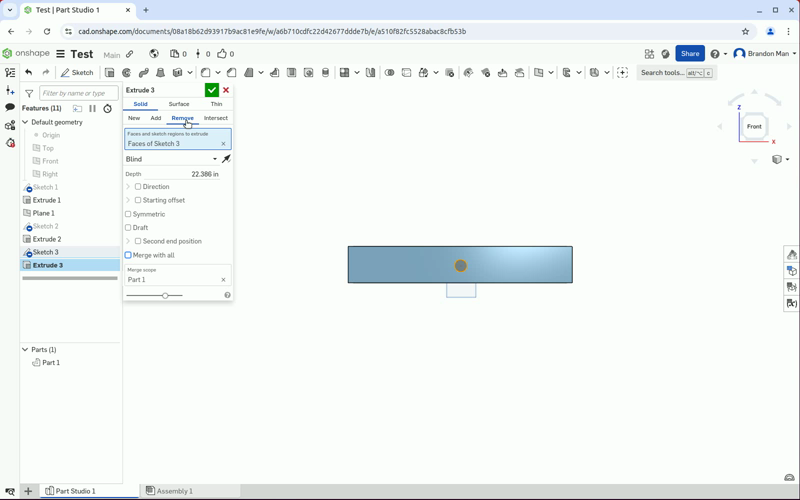
key(space)
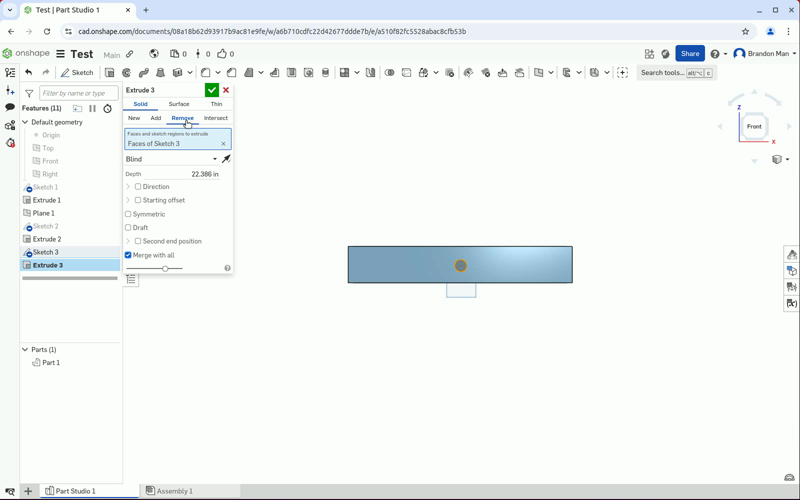
key(enter)
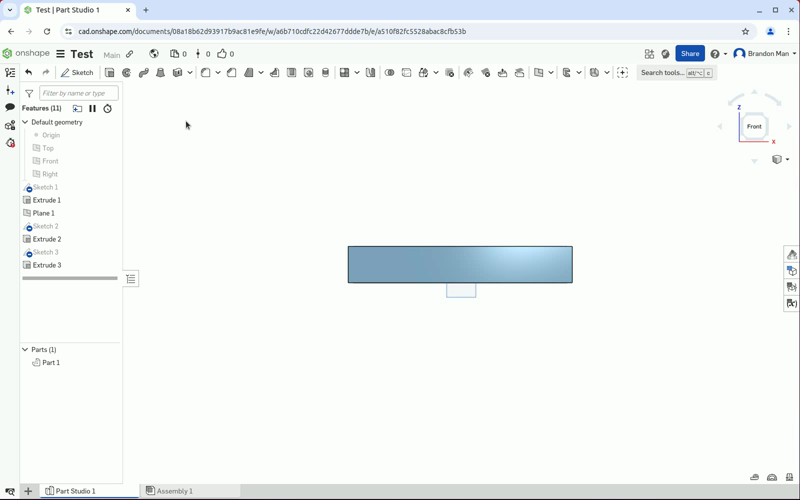
key(shift+h)
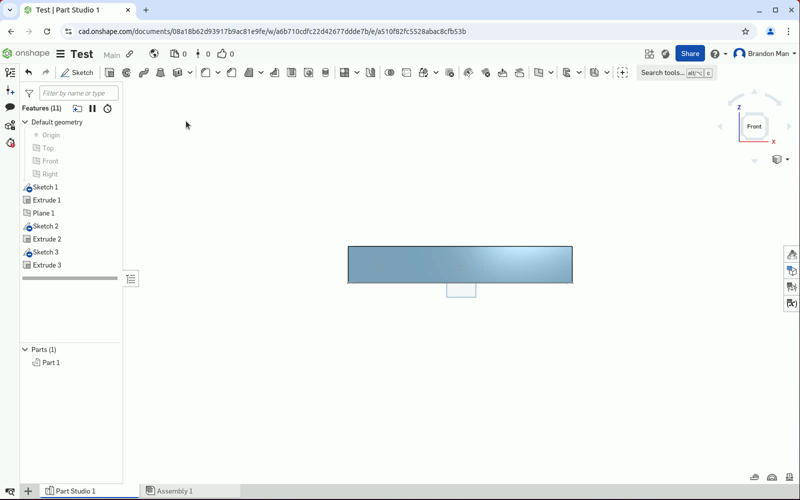
key(shift+h)
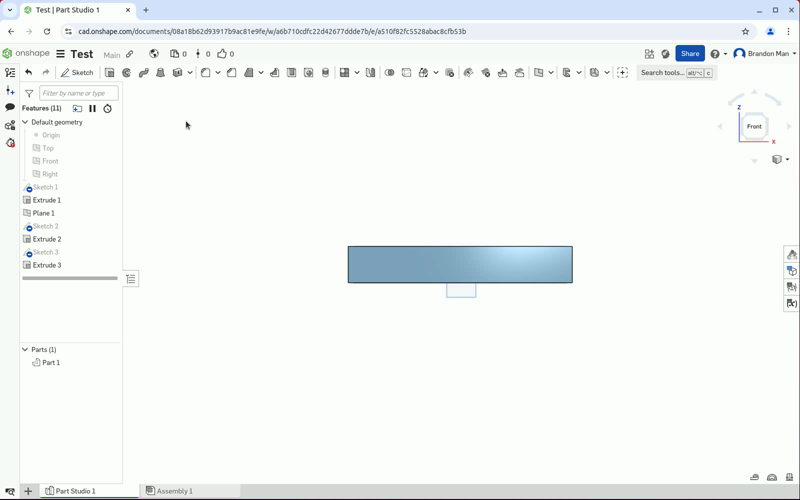
mouse_move(73, 189)
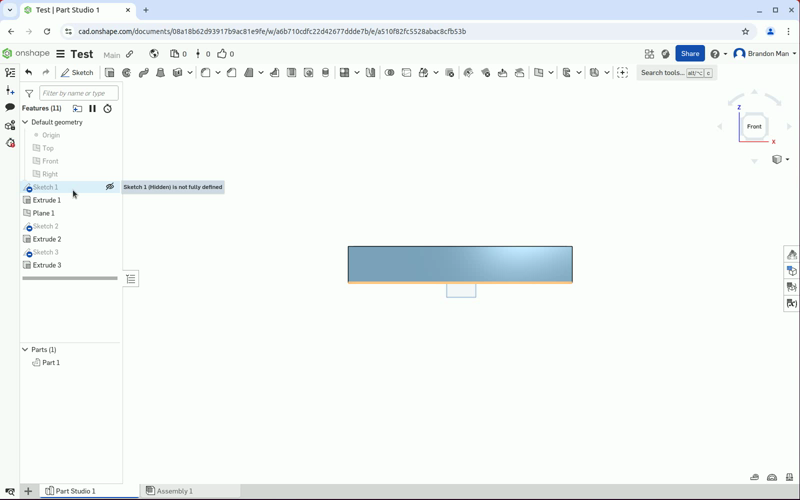
click(73, 189)
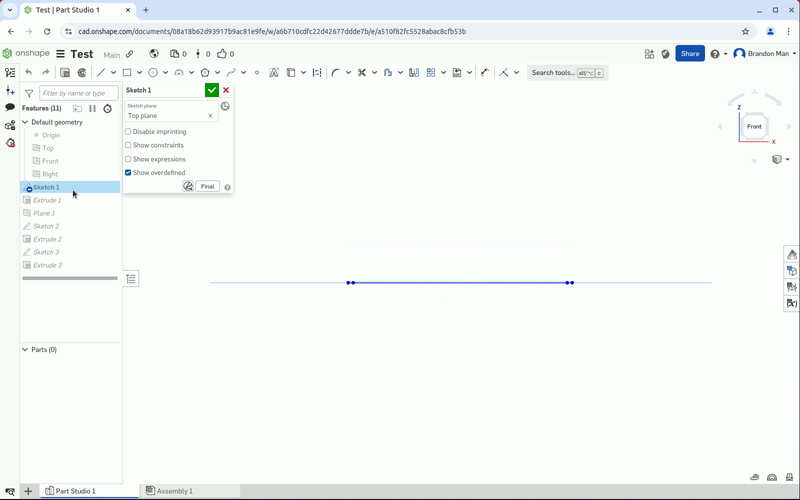
mouse_move(229, 92)
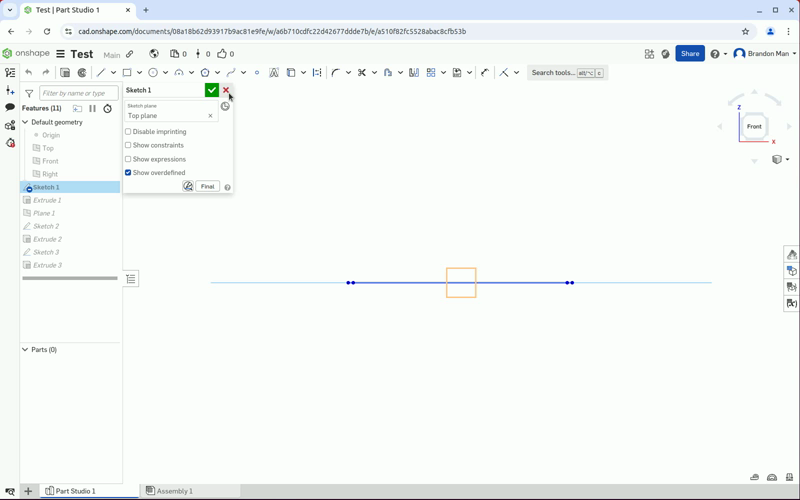
click(229, 92)
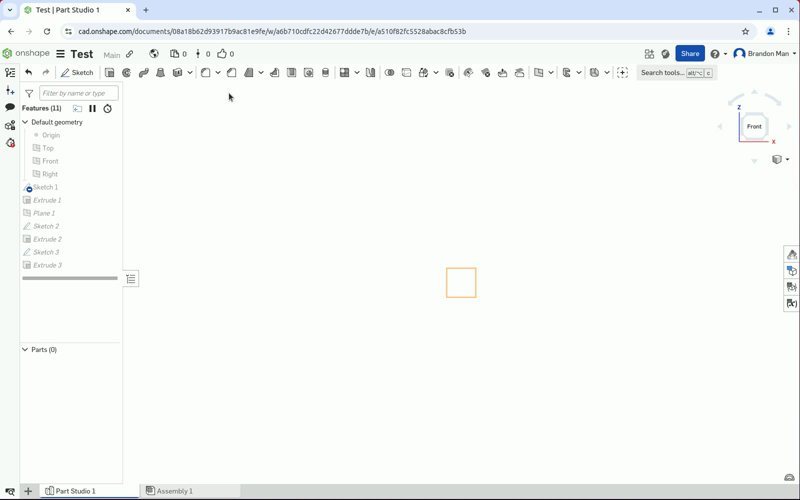
key(shift+s)
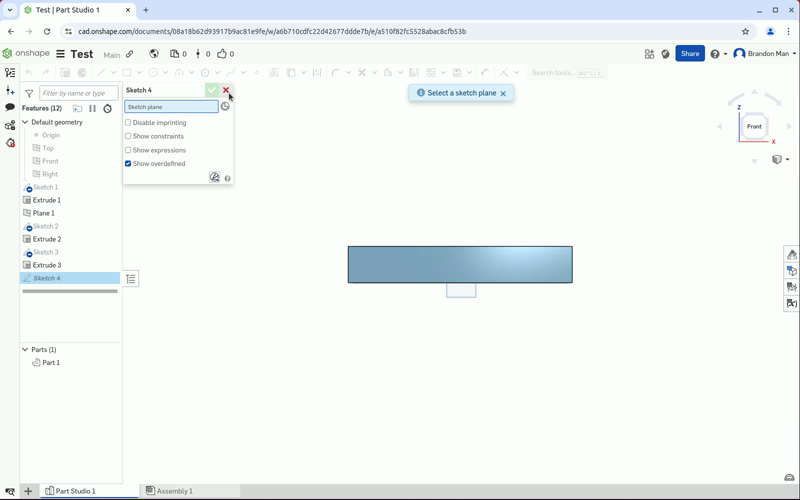
mouse_move(73, 215)
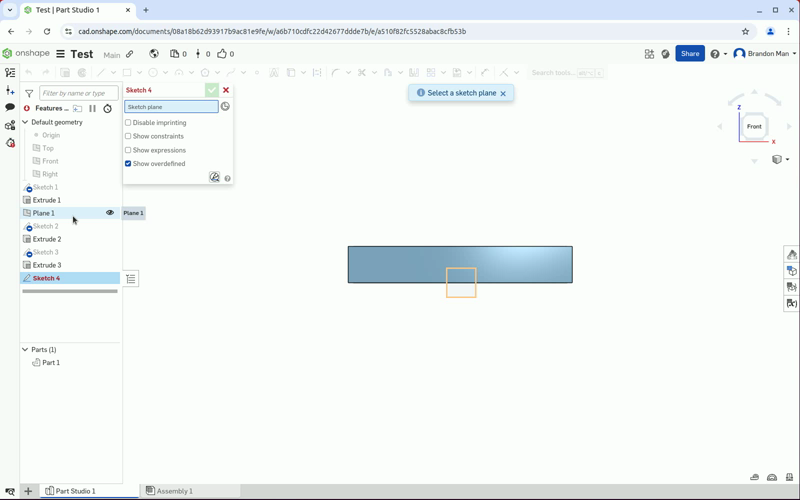
click(73, 215)
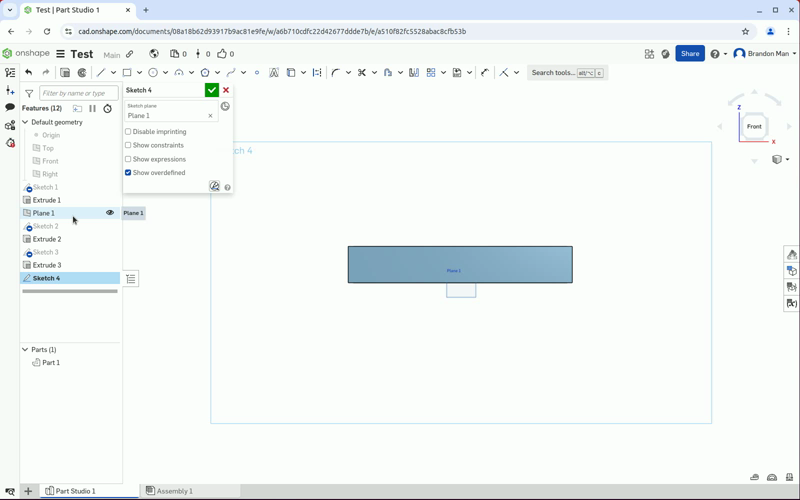
mouse_move(73, 352)
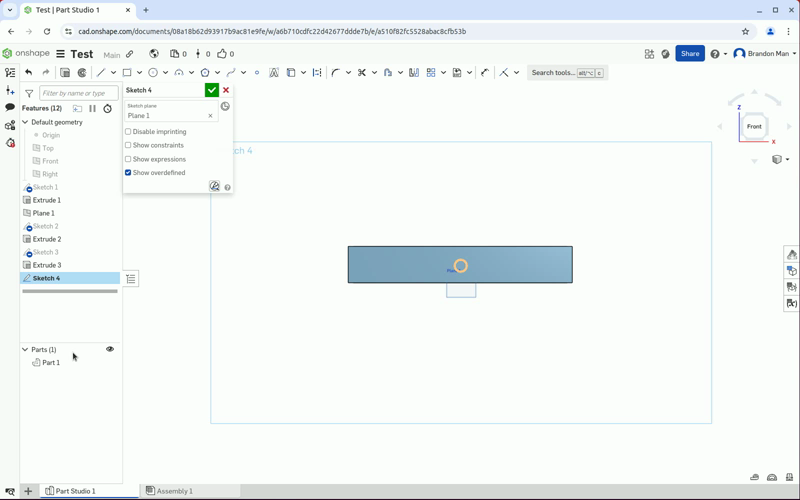
key(y)
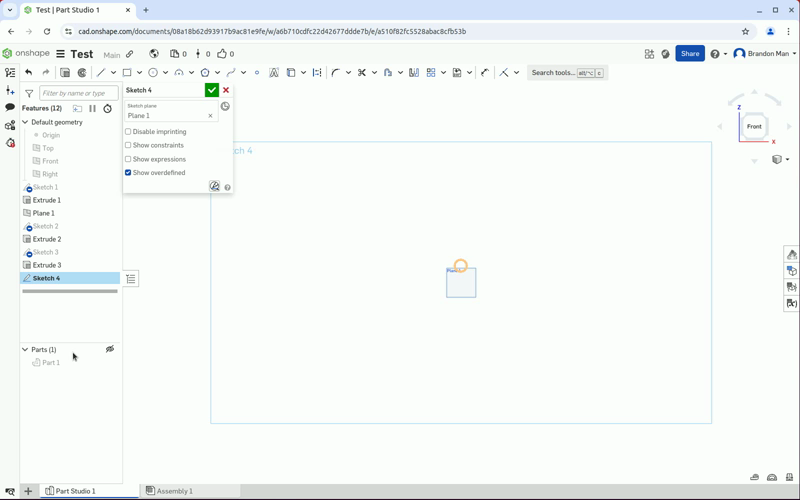
key(c)
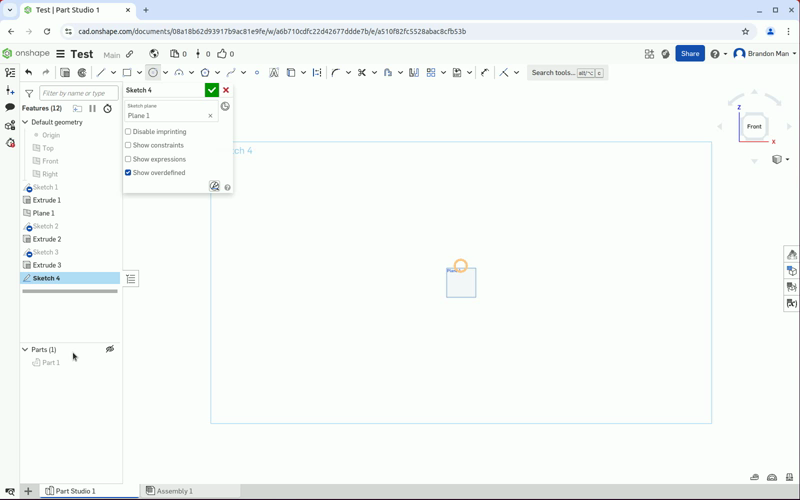
key_down(shift)
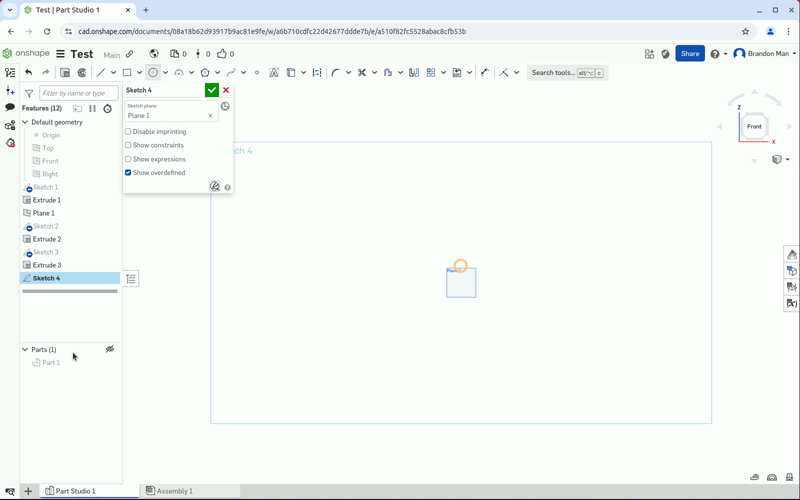
mouse_move(545, 265)
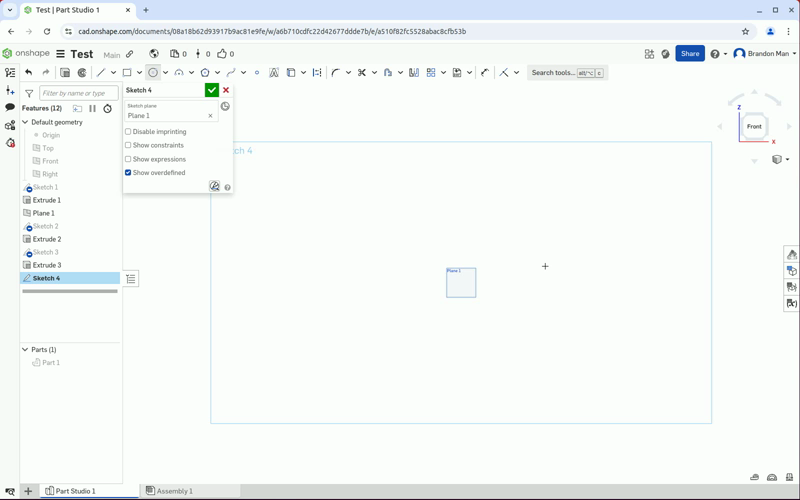
click(545, 265)
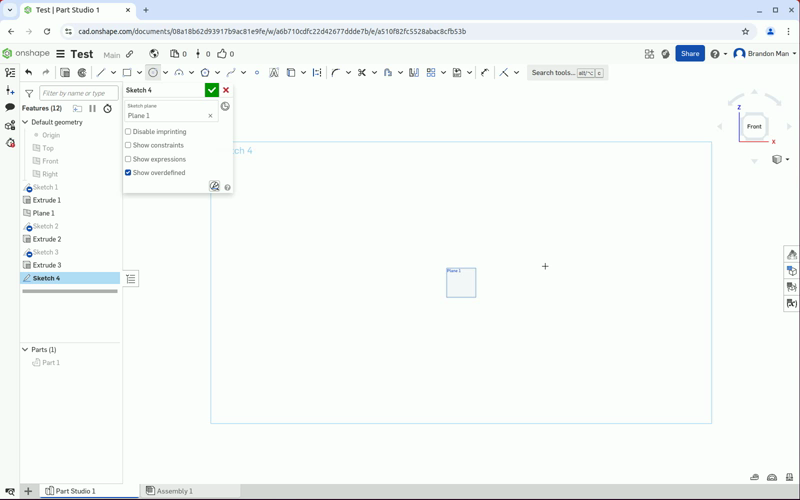
key_up(shift)
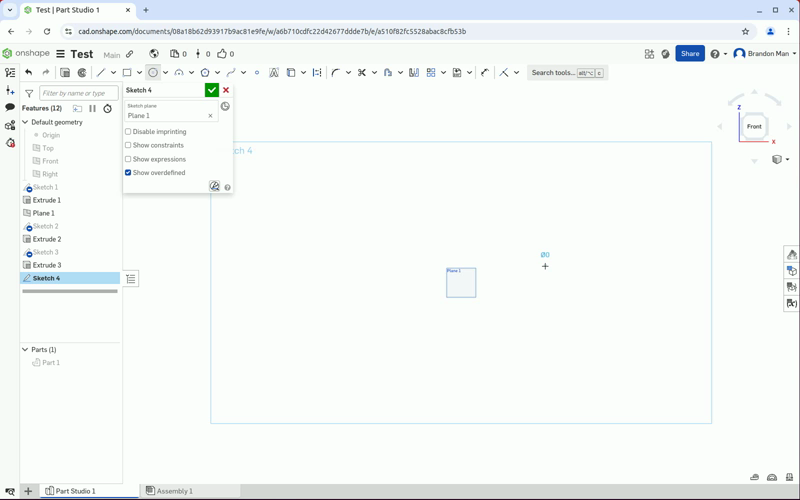
mouse_move(551, 265)
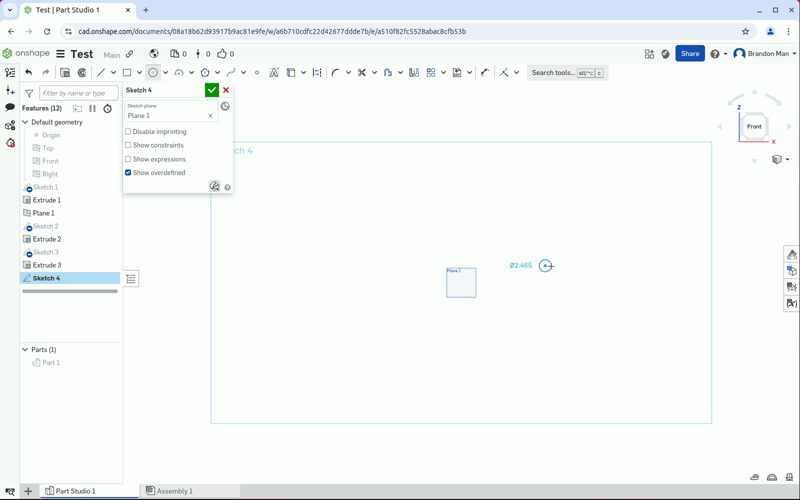
click(551, 265)
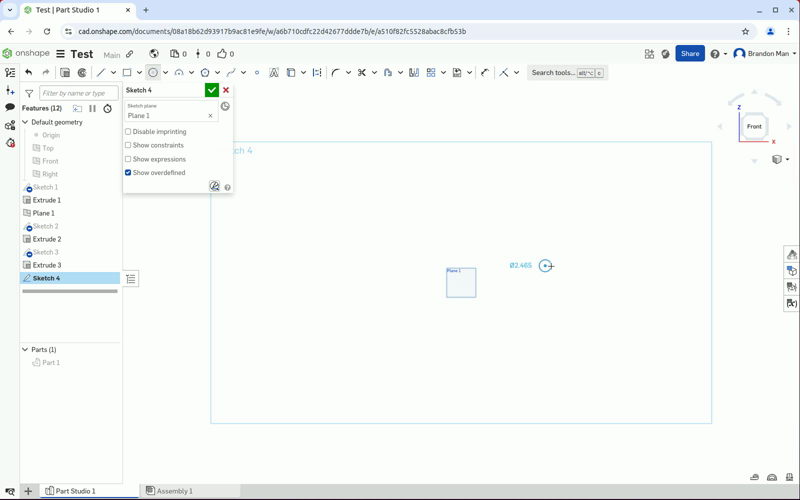
key(esc)
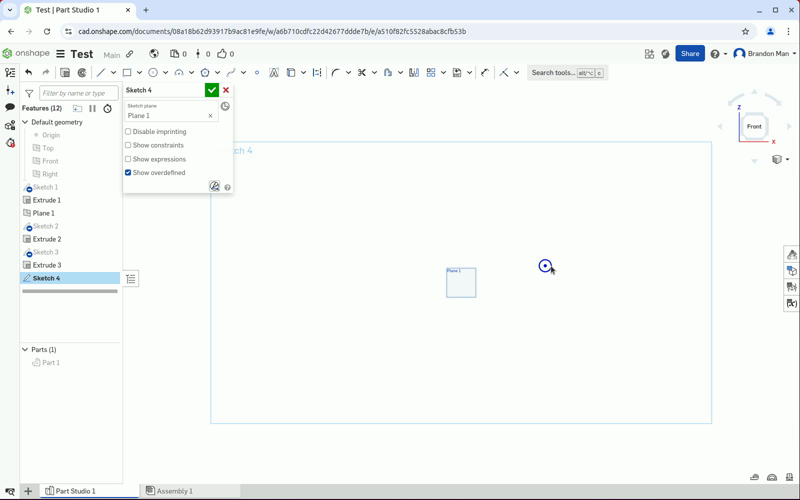
mouse_move(545, 259)
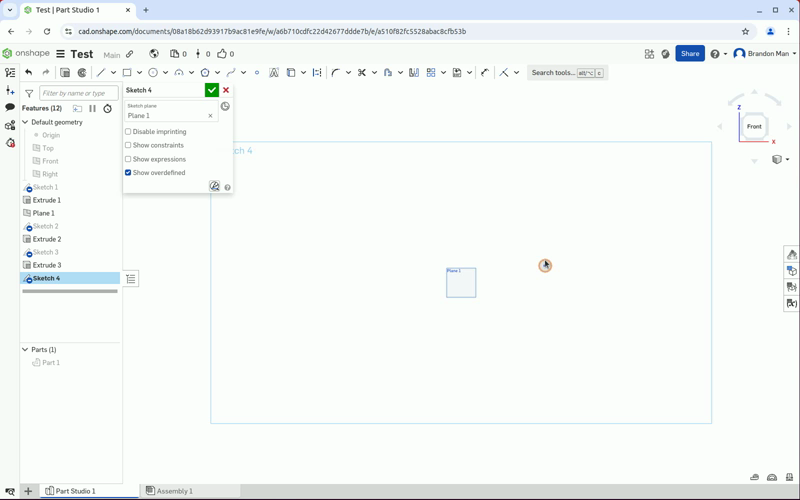
scroll(6)
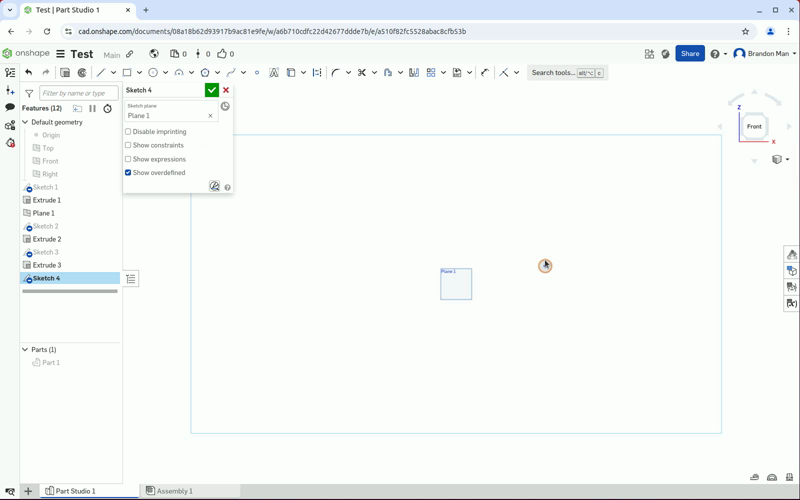
scroll(6)
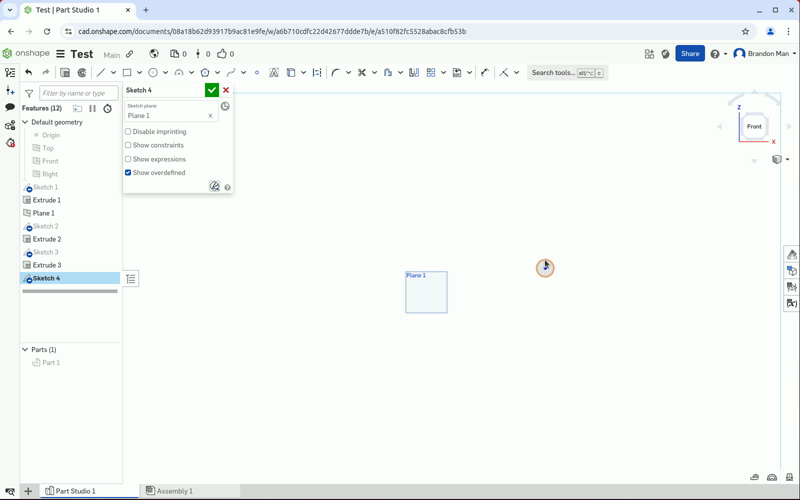
scroll(6)
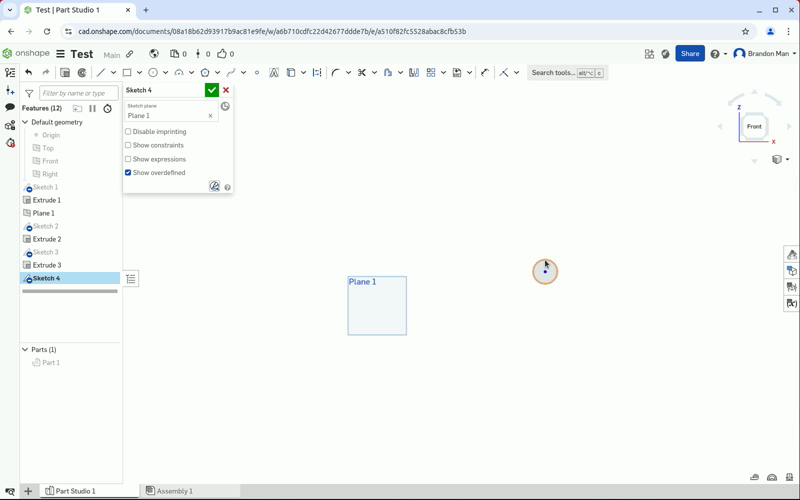
scroll(6)
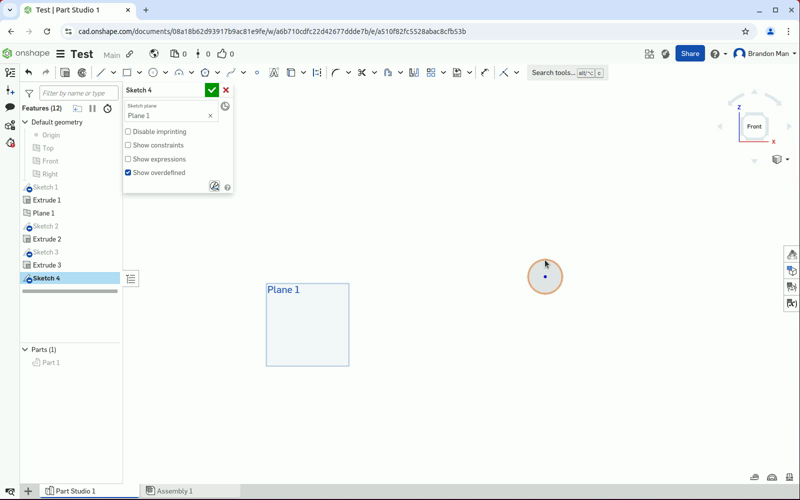
scroll(6)
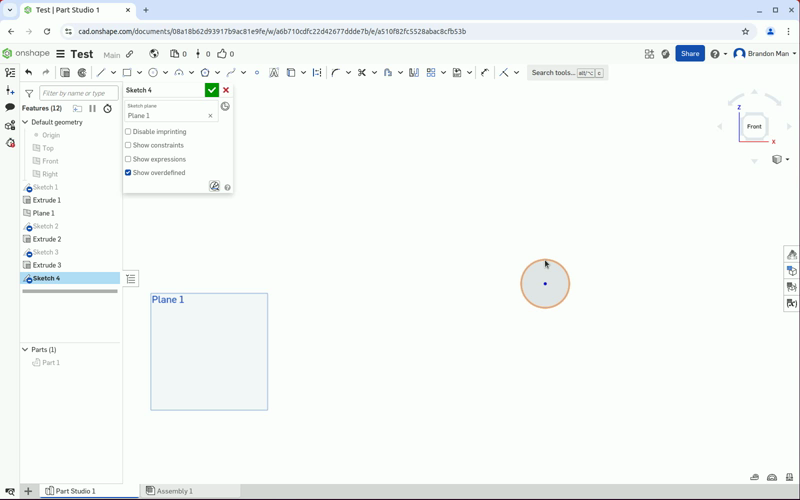
scroll(6)
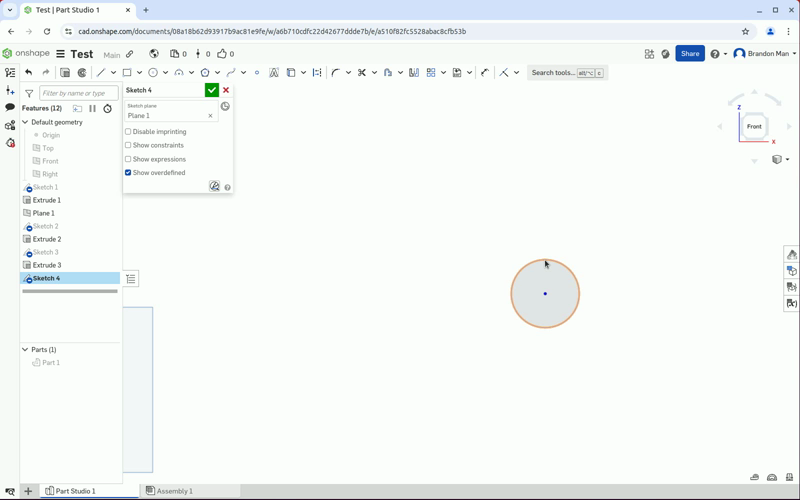
scroll(6)
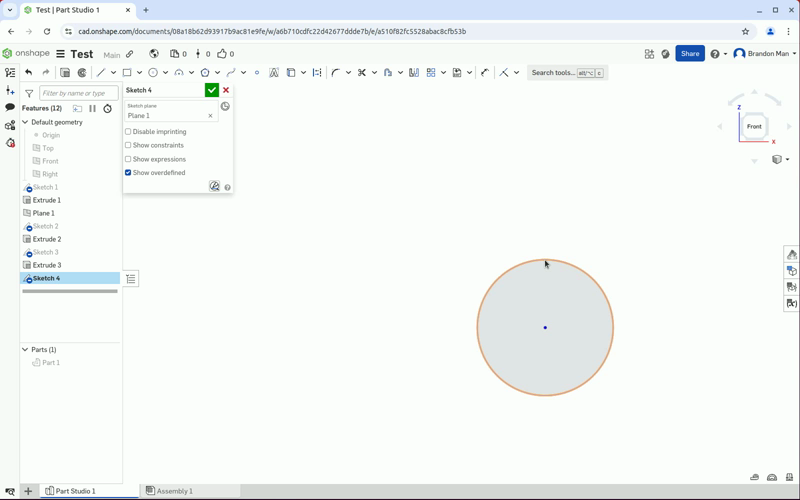
click(545, 259)
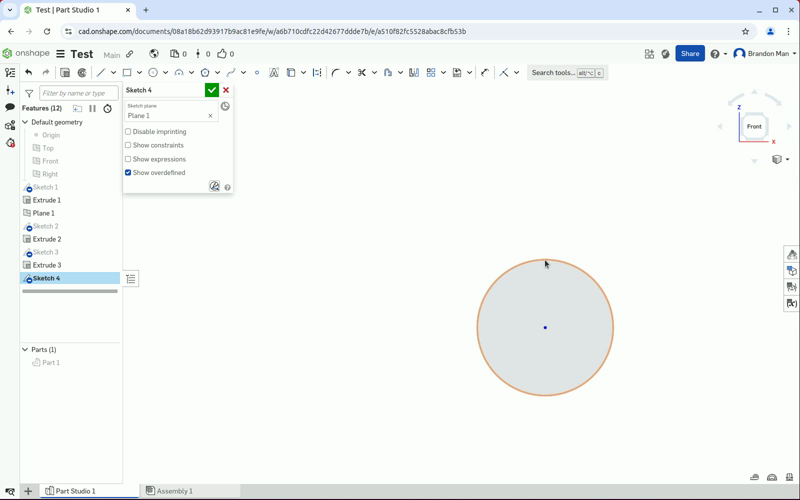
scroll(-6)
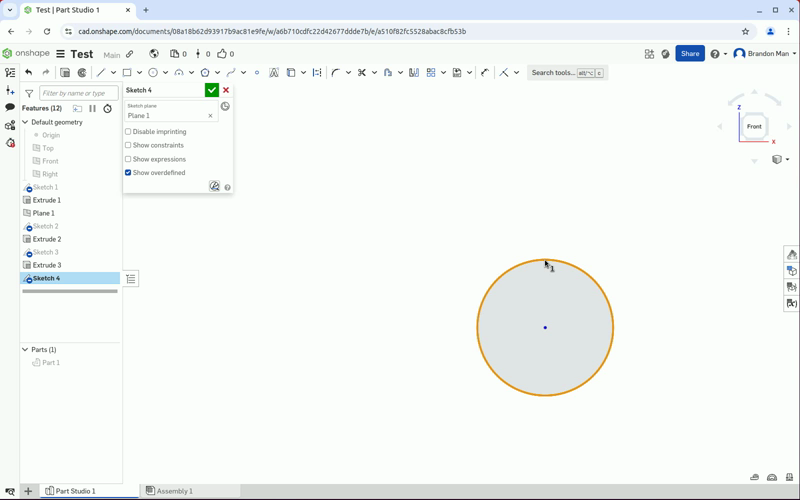
scroll(-6)
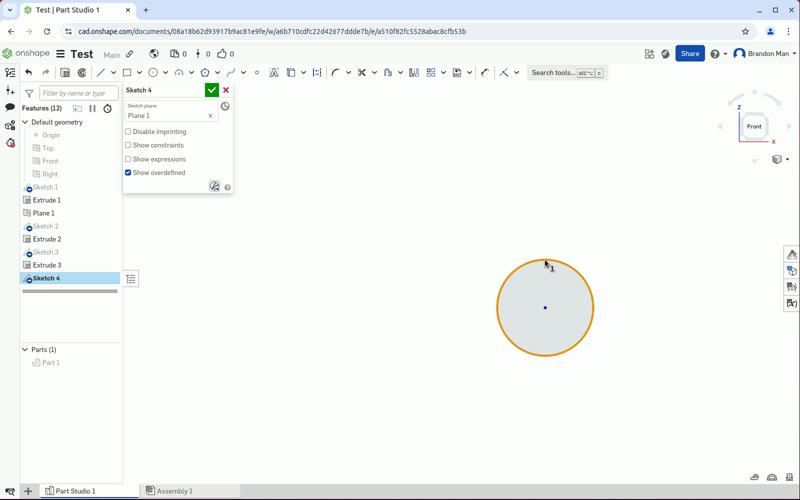
scroll(-6)
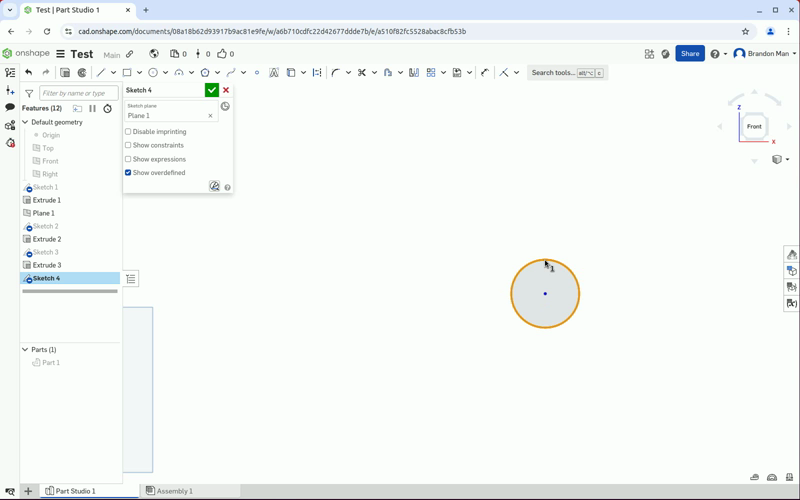
scroll(-6)
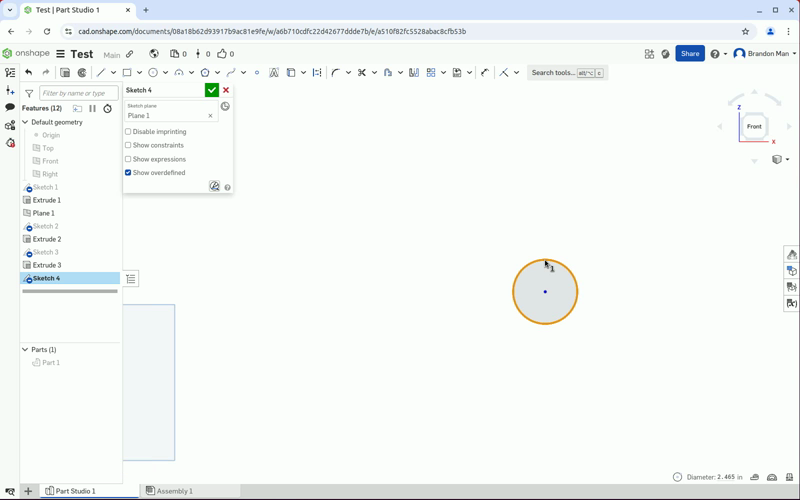
scroll(-6)
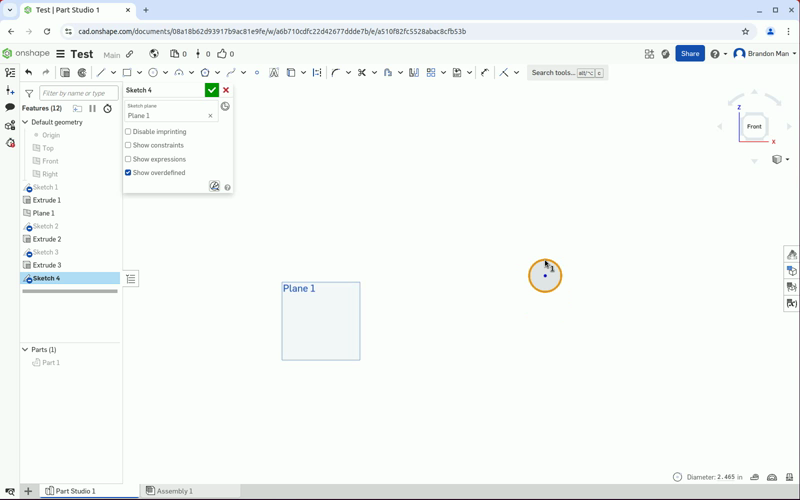
scroll(-6)
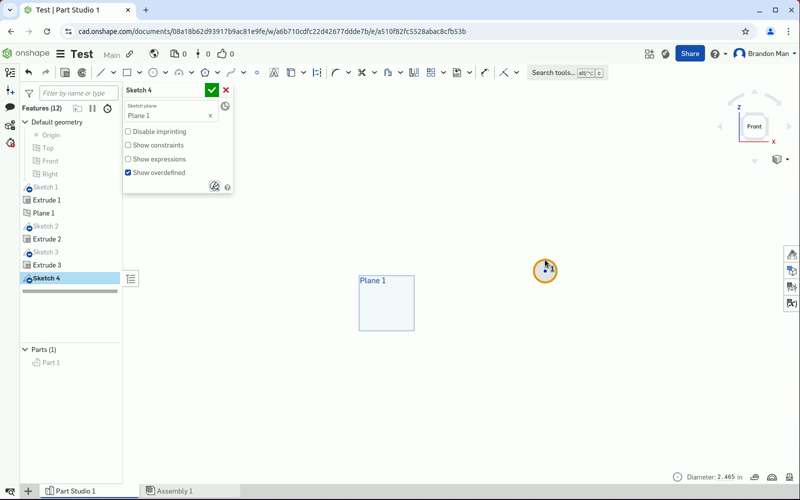
scroll(-6)
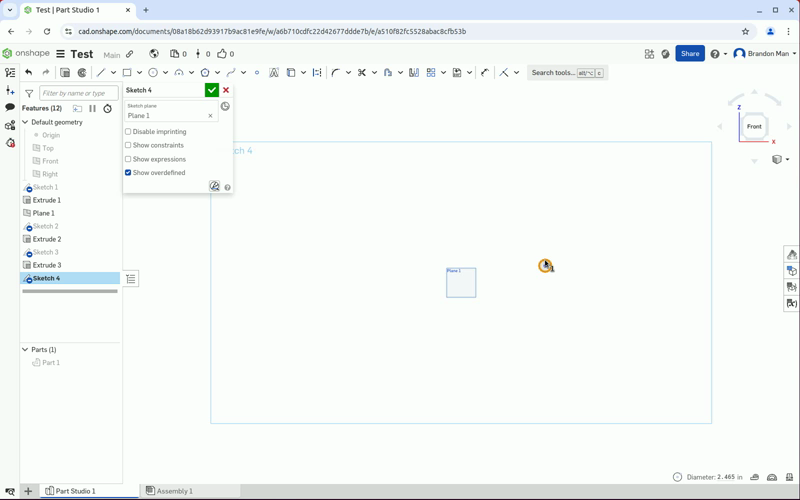
mouse_move(73, 352)
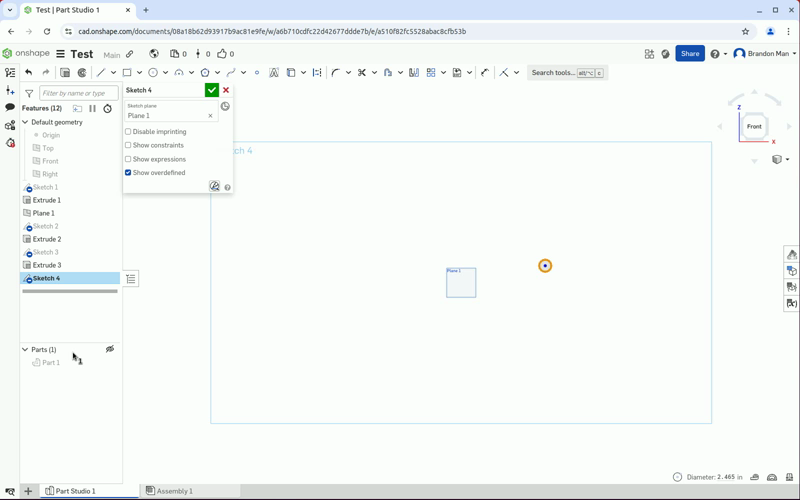
key(shift+y)
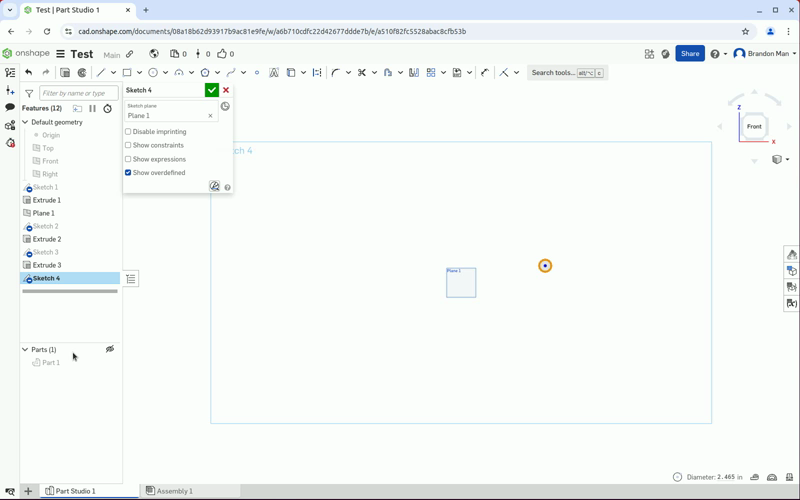
key(shift+e)
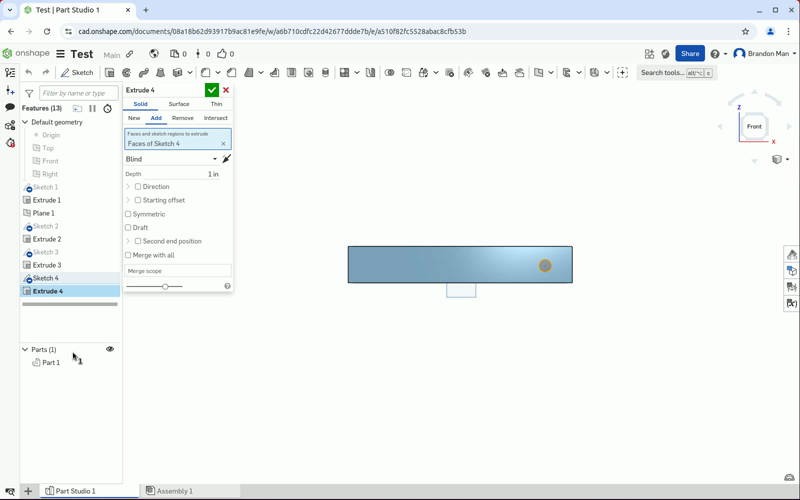
mouse_move(143, 106)
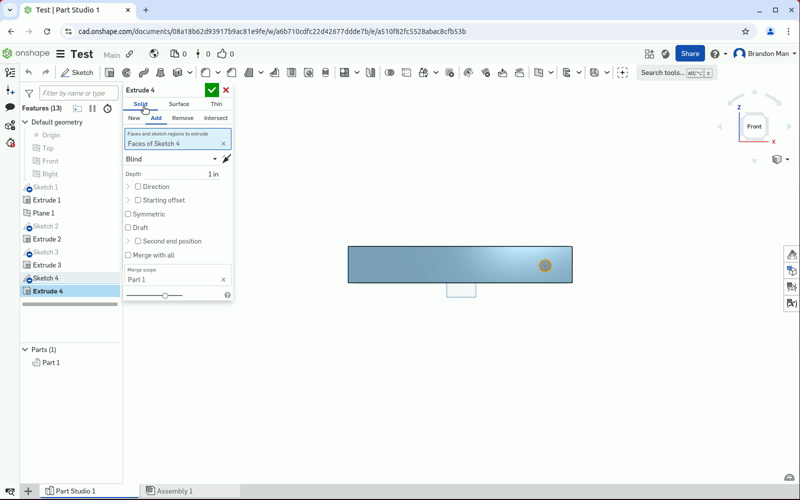
click(143, 106)
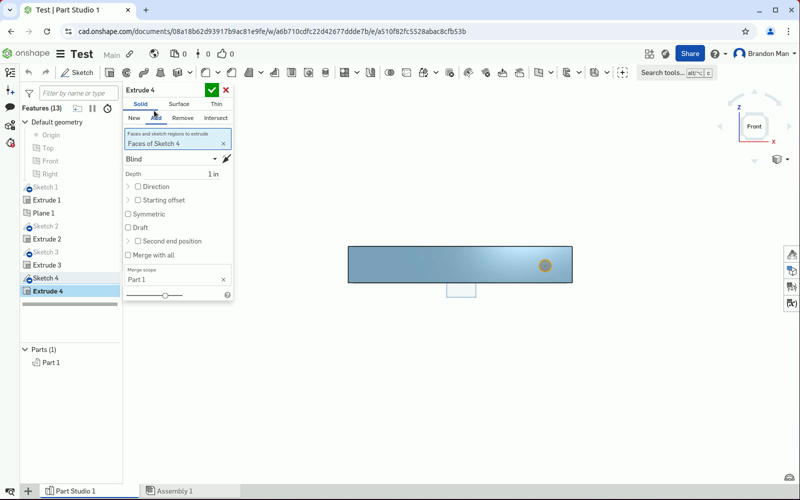
mouse_move(186, 120)
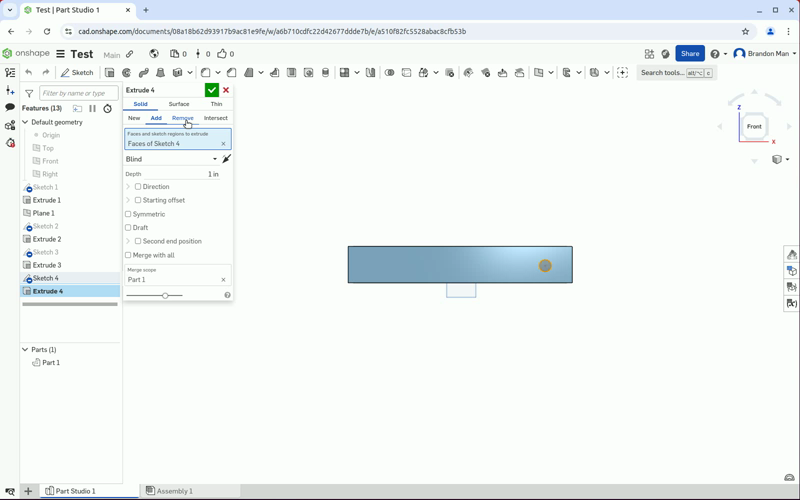
click(186, 120)
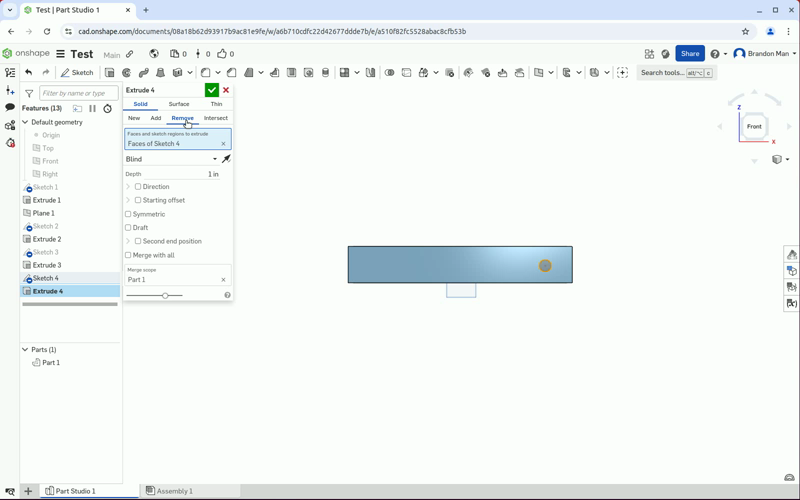
key(tab, 4)
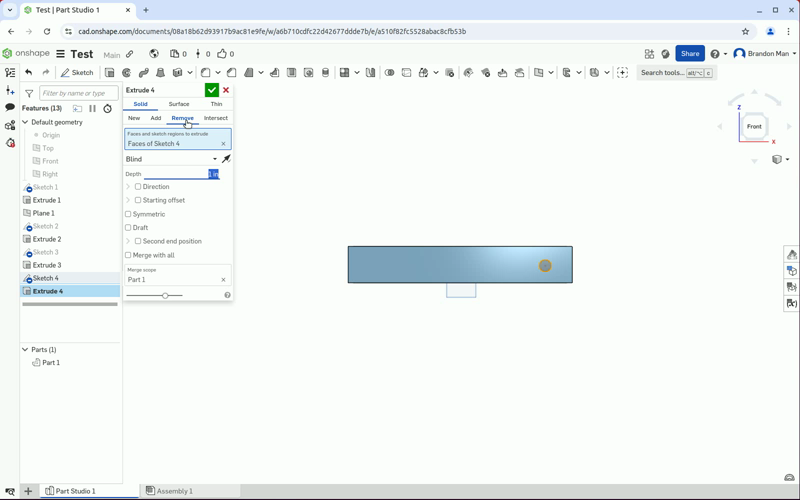
text(22.386)
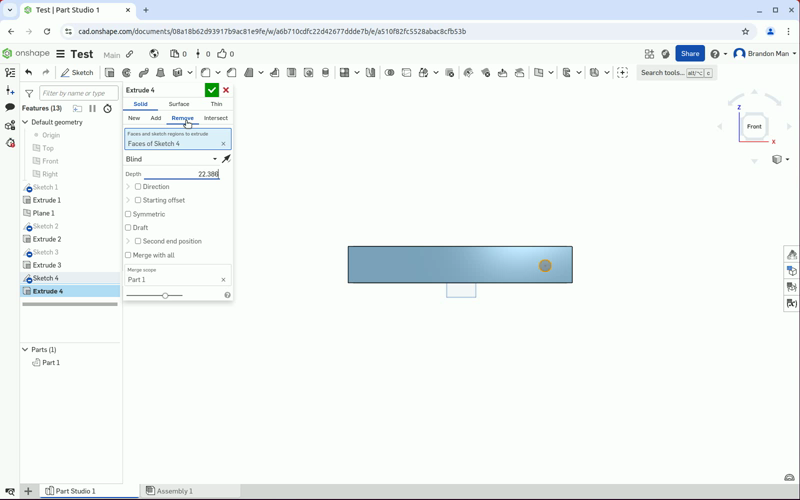
key(tab, 6)
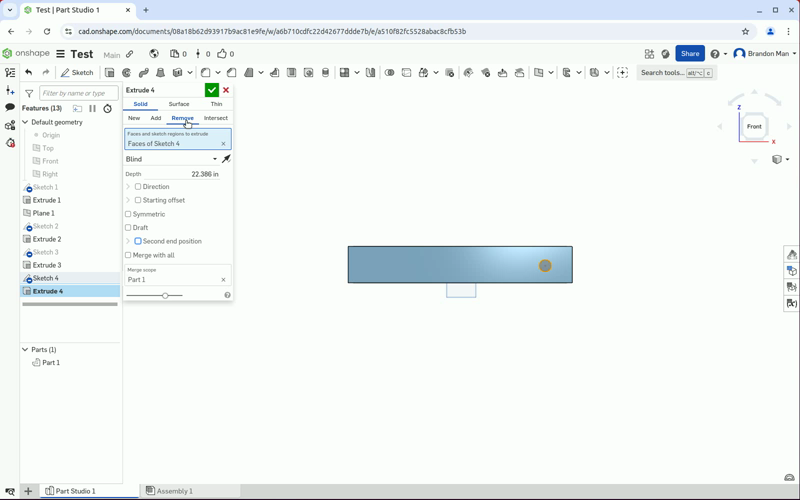
key(space)
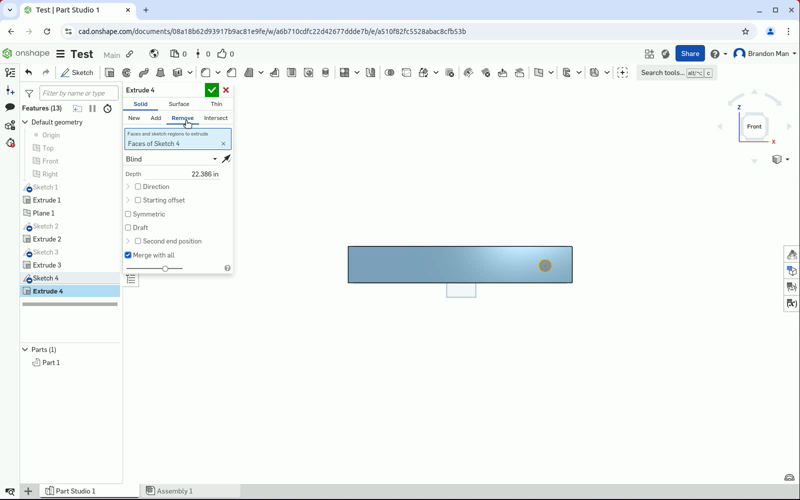
key(enter)
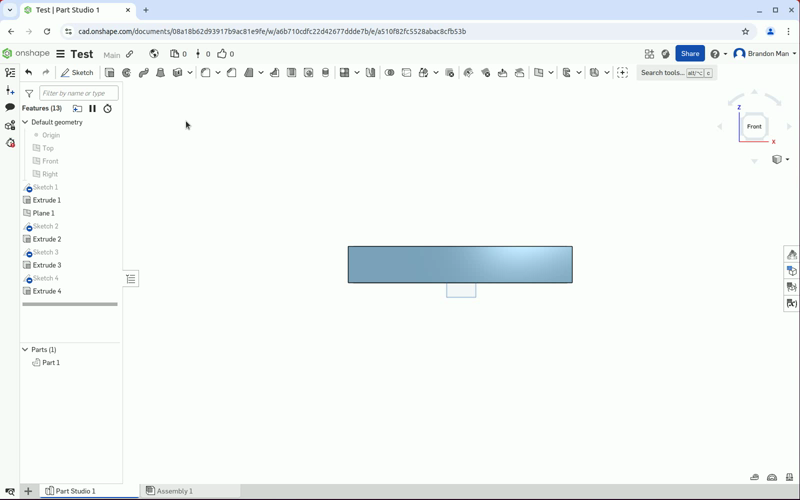
key(shift+h)
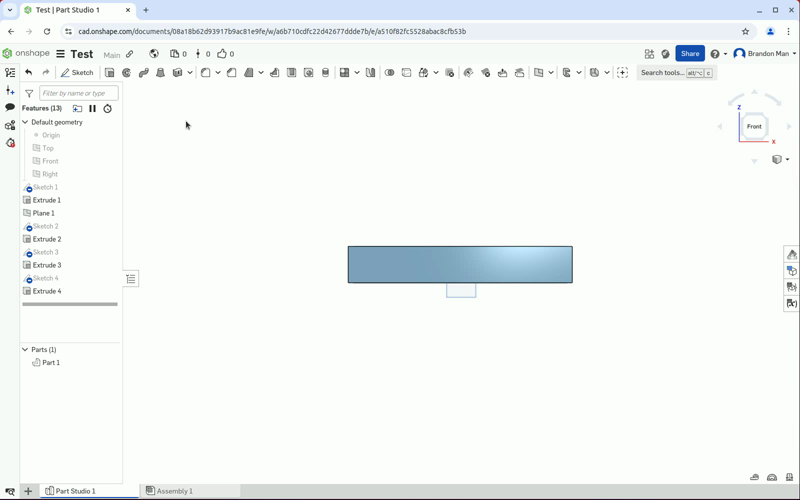
key(shift+h)
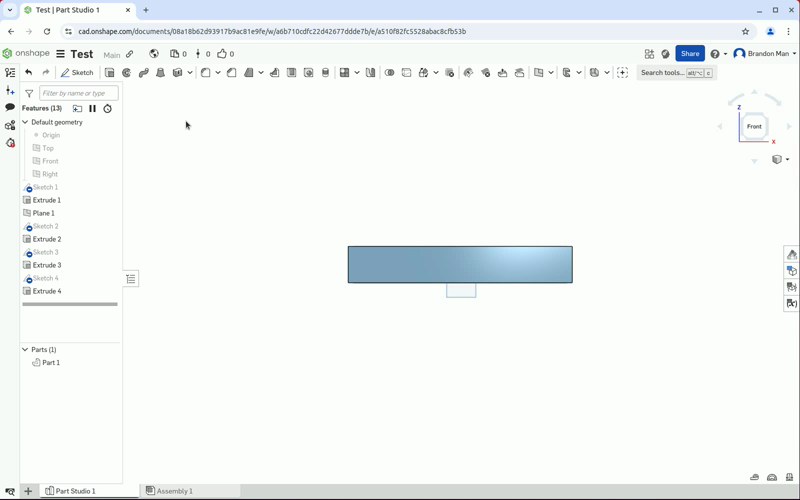
key(shift+7)
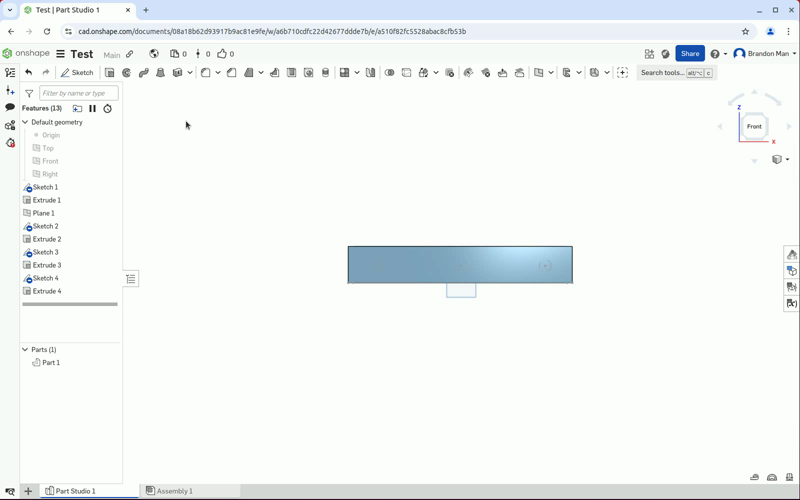
key(left, 2)
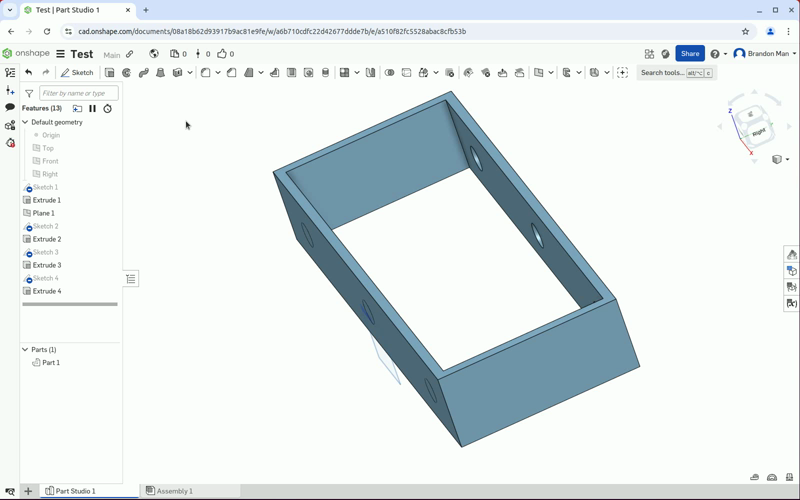
key(down, 2)
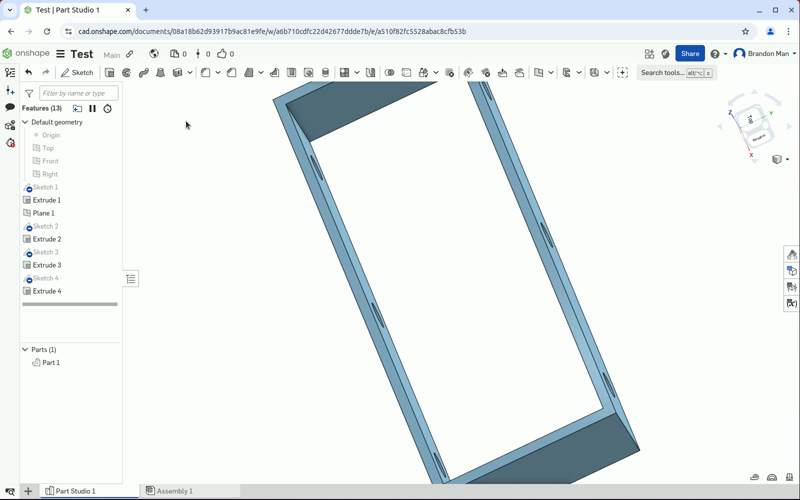
key(up, 2)
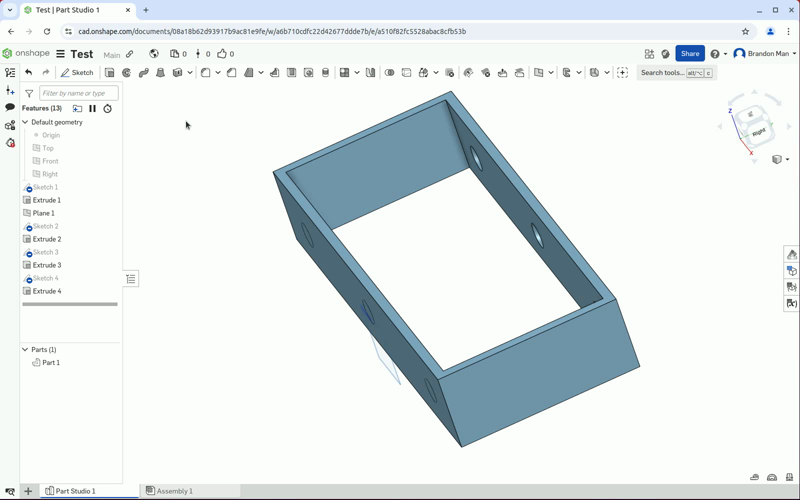
key(right, 2)
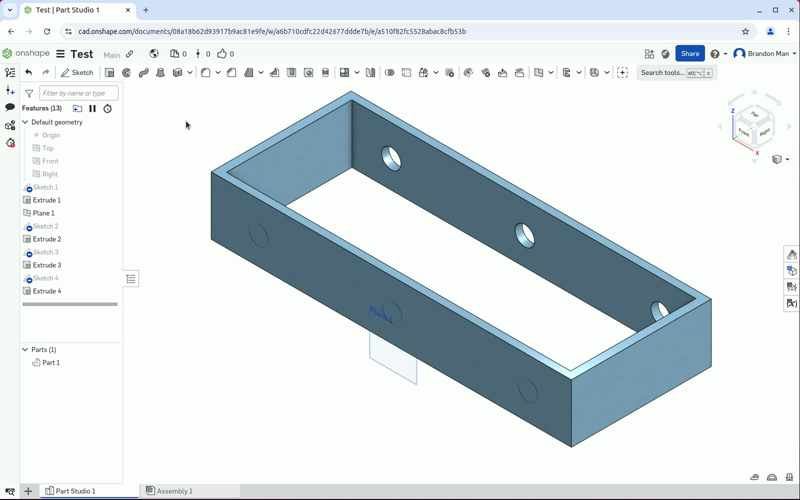
mouse_move(73, 189)
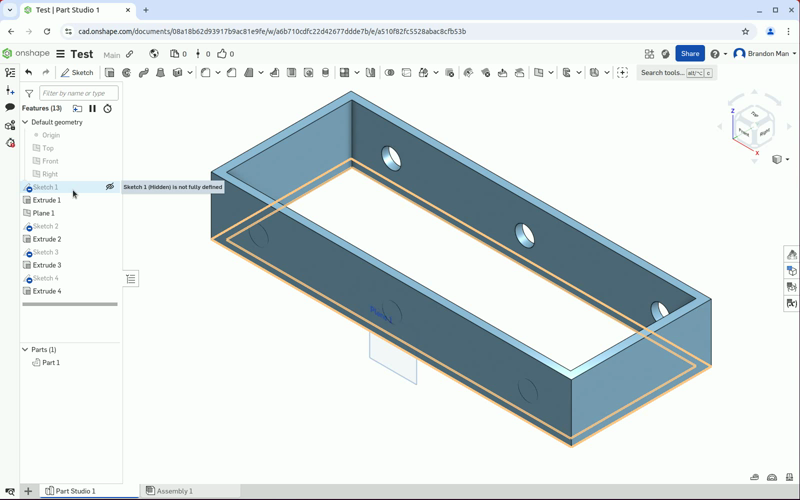
click(73, 189)